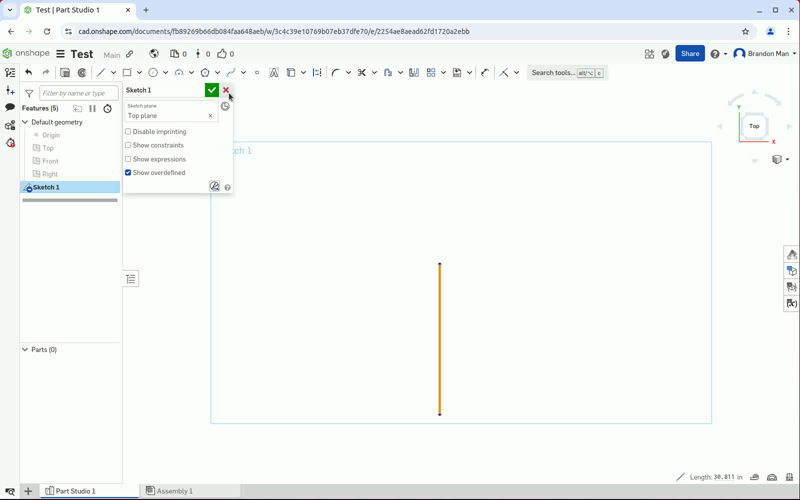
key(shift+h)
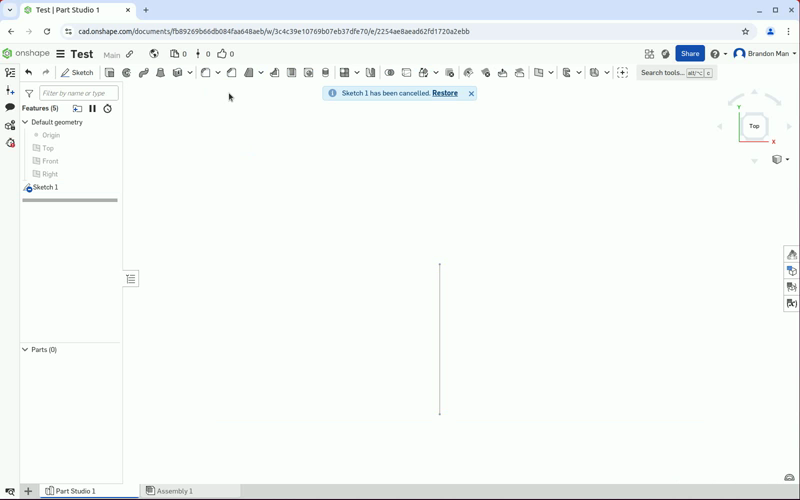
key(shift+s)
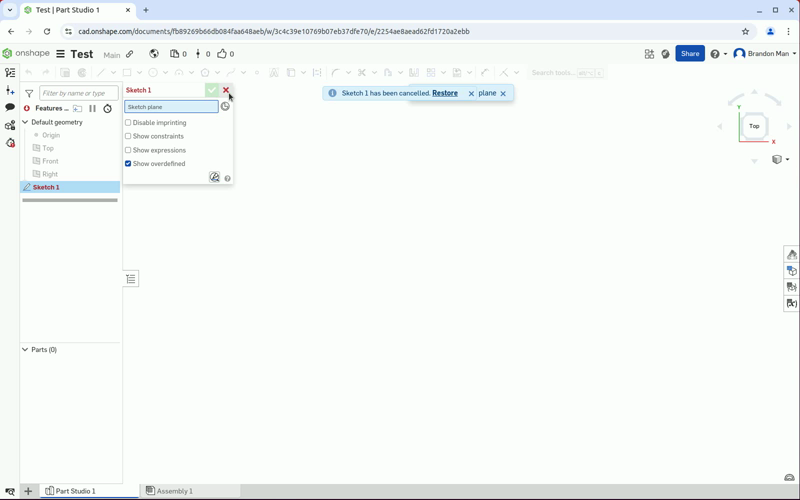
mouse_move(73, 150)
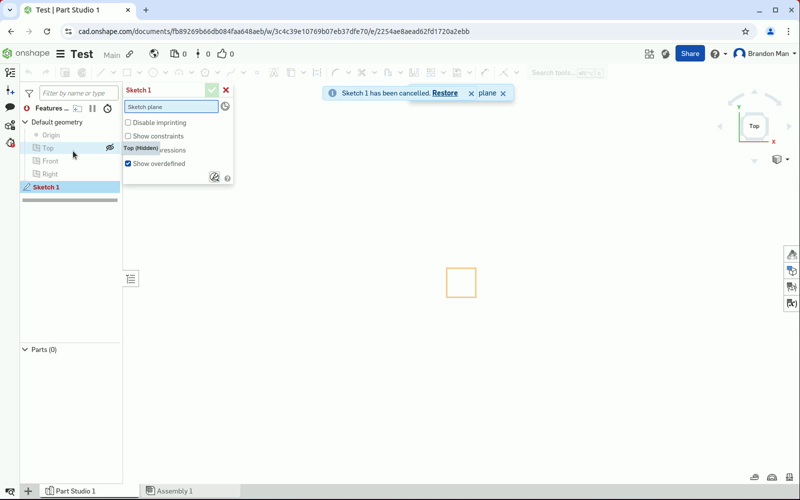
click(73, 150)
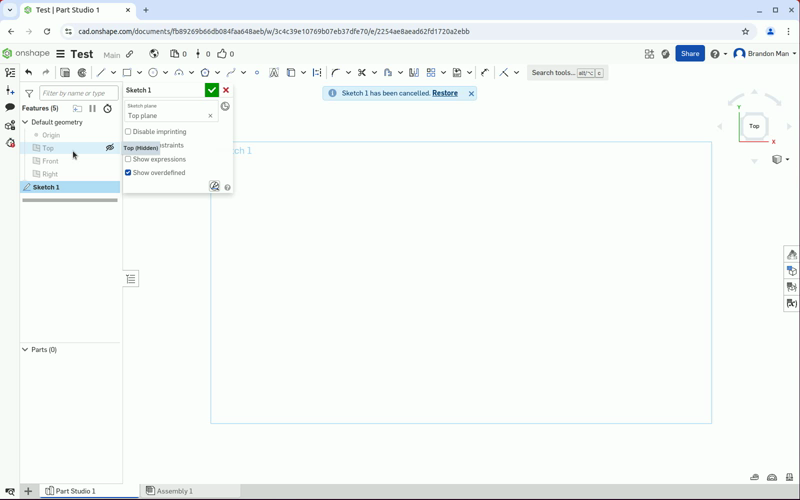
mouse_move(73, 352)
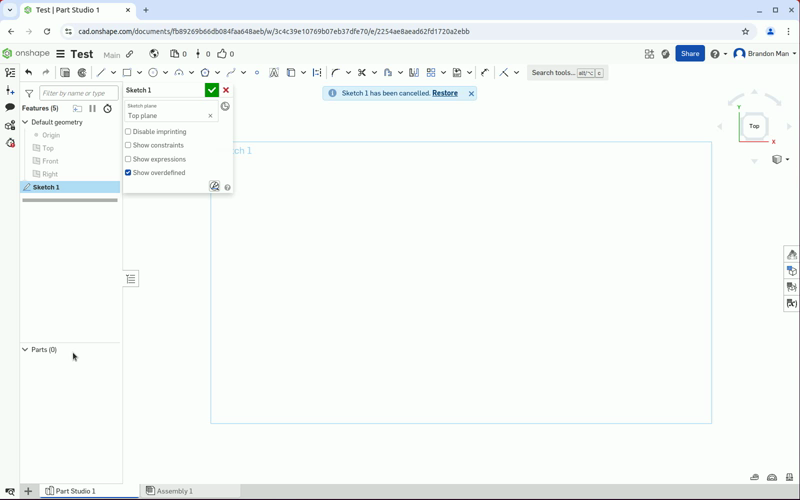
key(y)
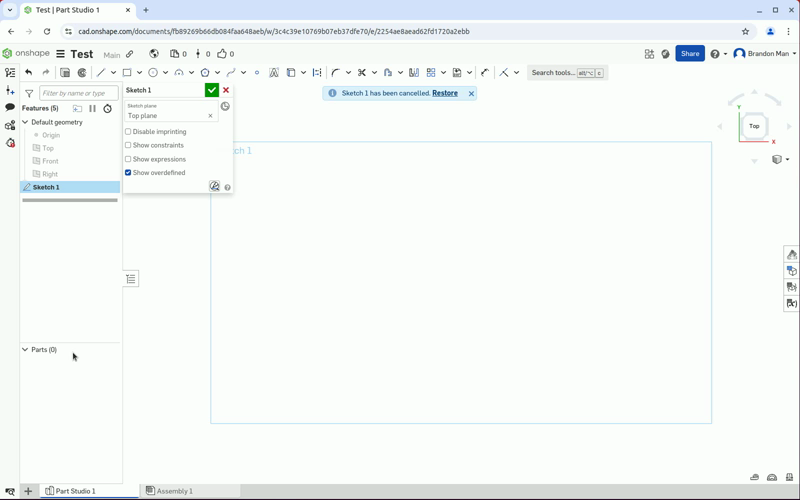
key(l)
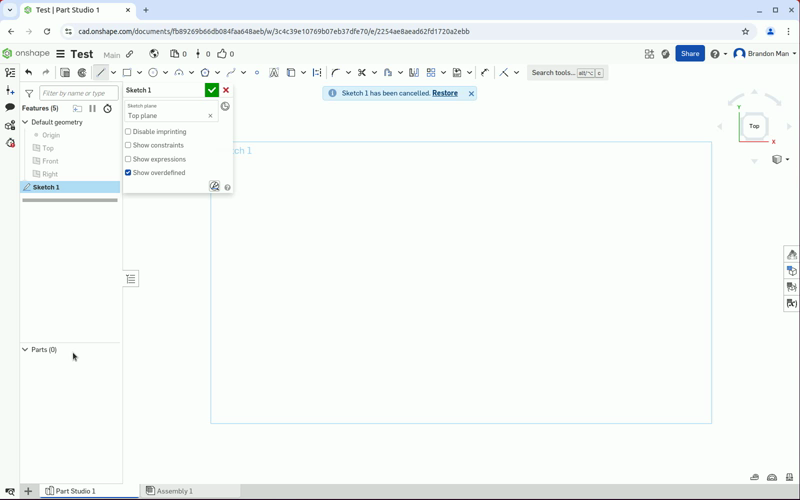
key_down(shift)
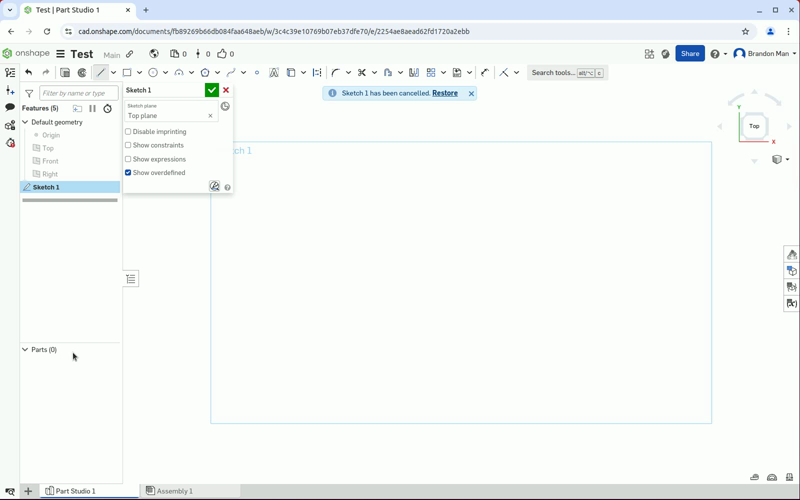
mouse_move(348, 379)
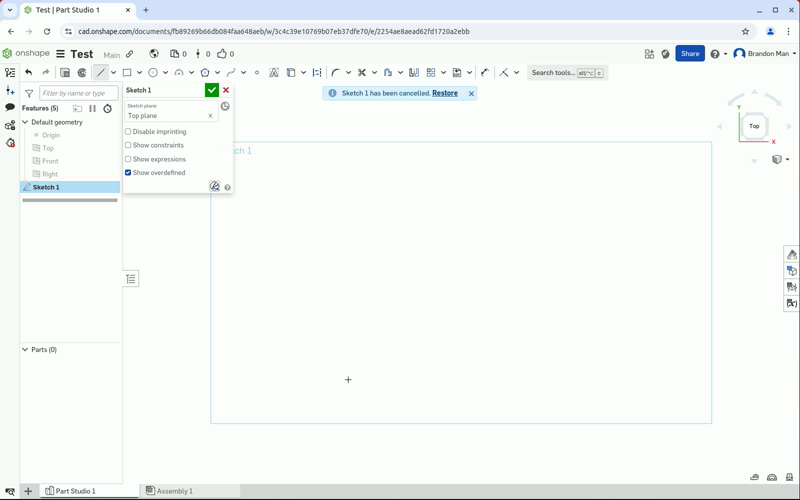
click(348, 379)
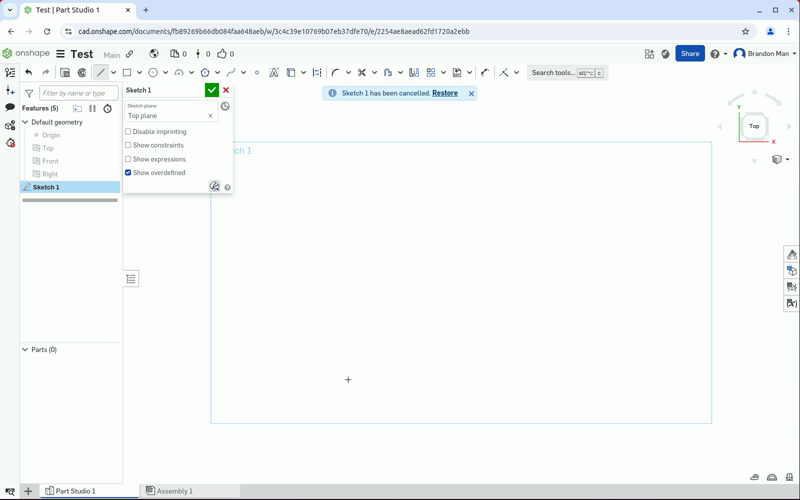
key_up(shift)
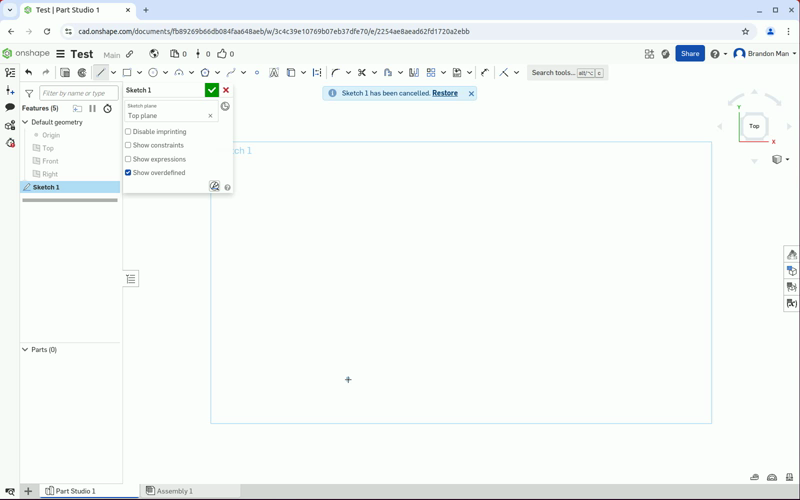
key_down(shift)
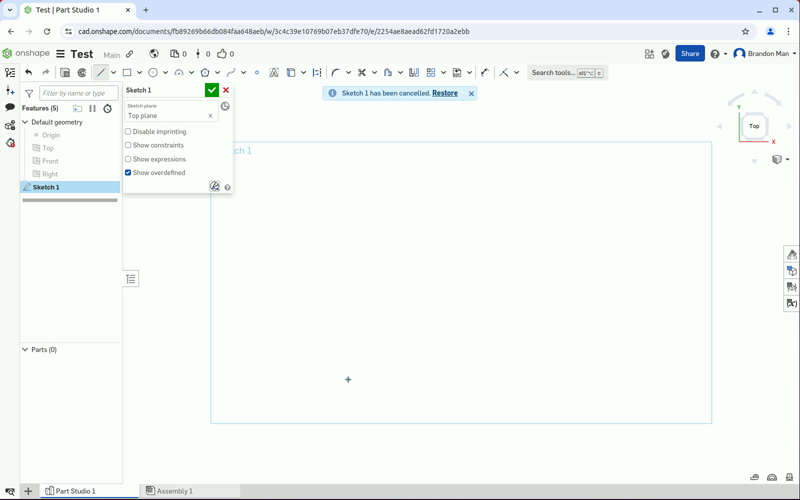
mouse_move(572, 379)
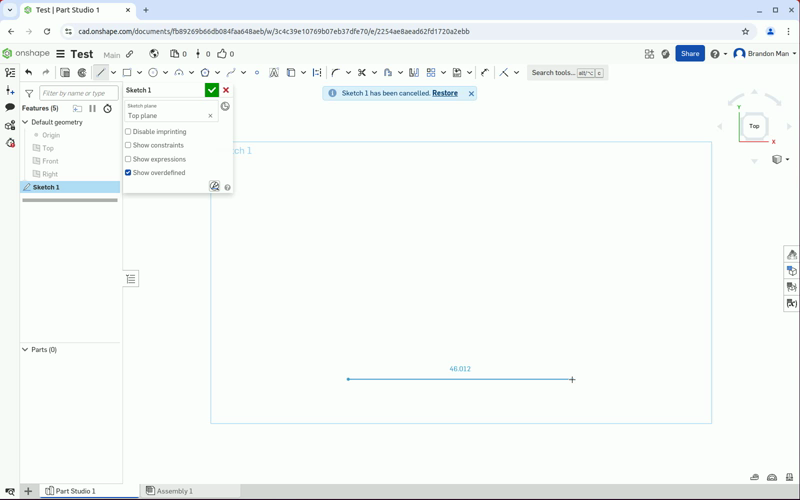
click(572, 379)
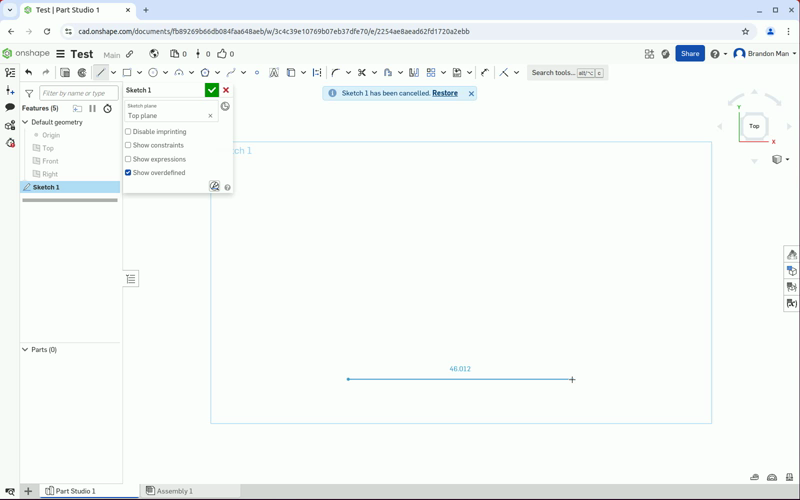
key_up(shift)
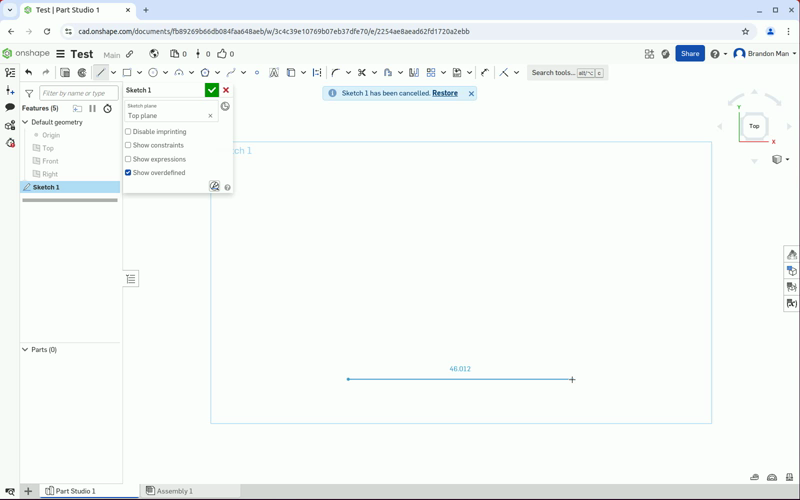
key_down(shift)
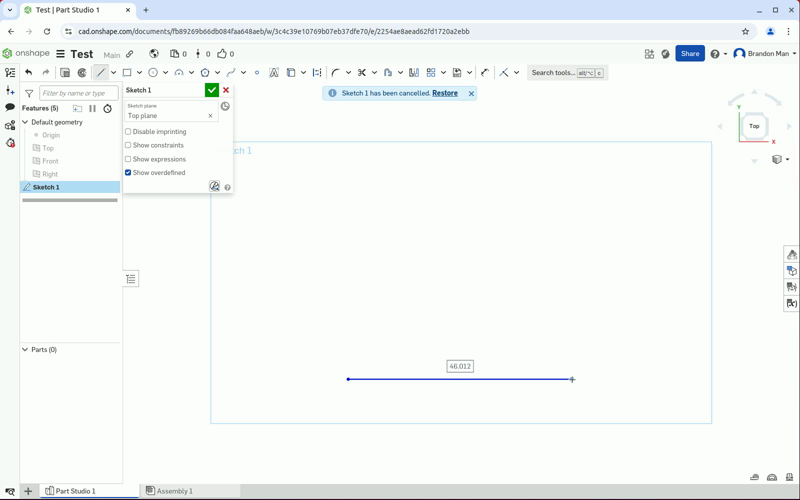
mouse_move(572, 188)
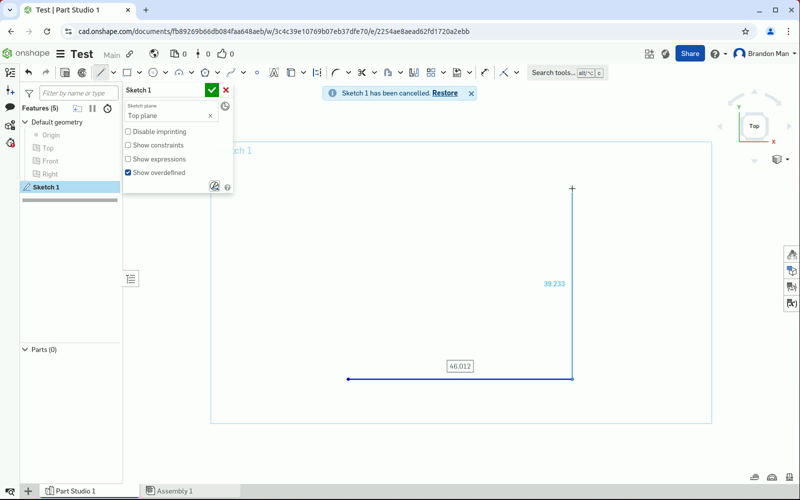
click(572, 188)
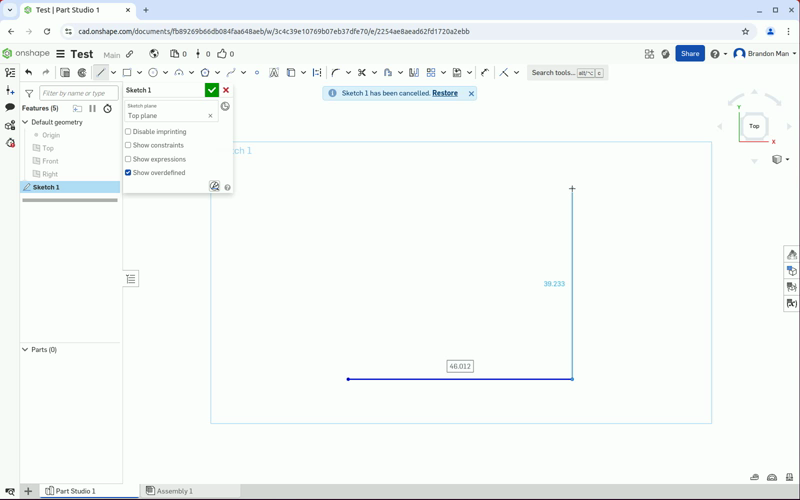
key_up(shift)
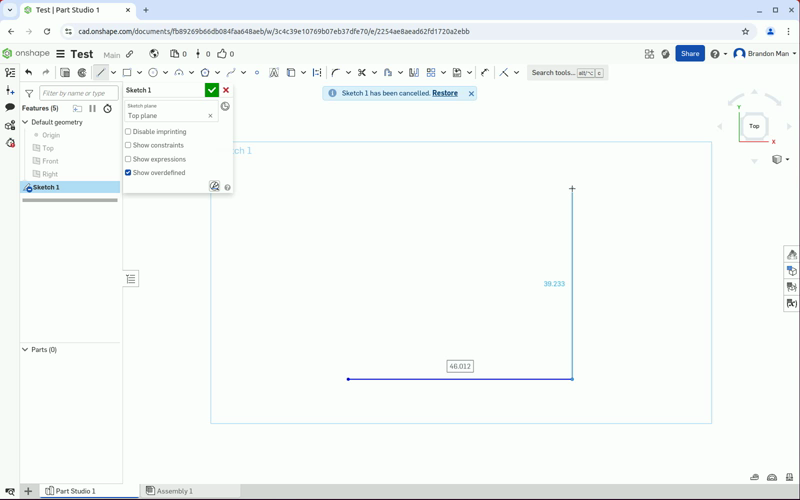
key_down(shift)
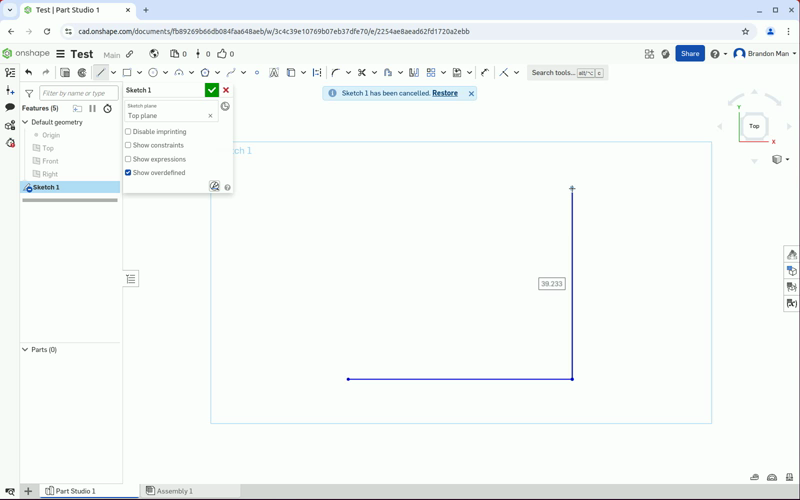
mouse_move(348, 188)
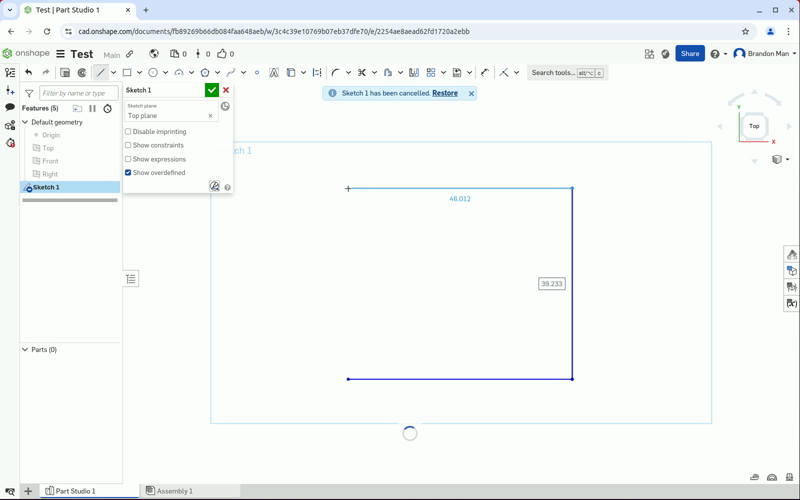
click(348, 188)
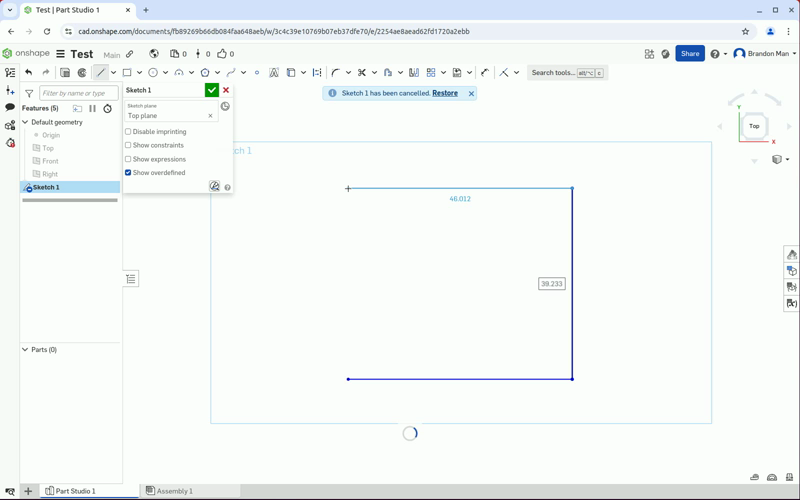
key_up(shift)
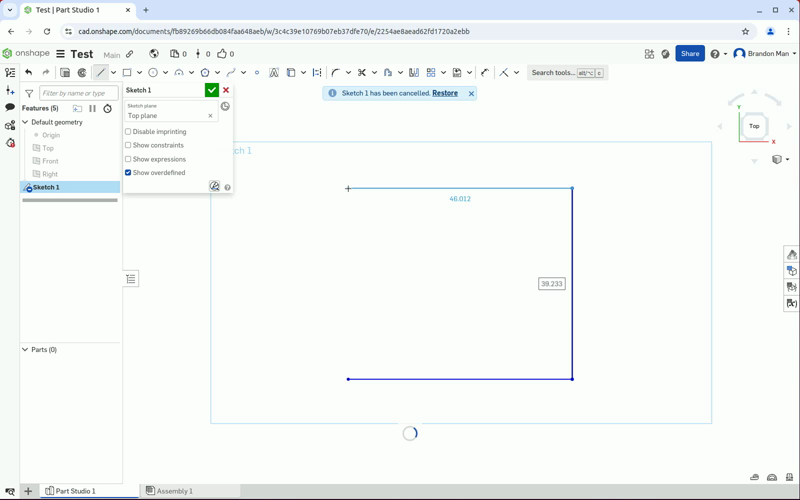
key_down(shift)
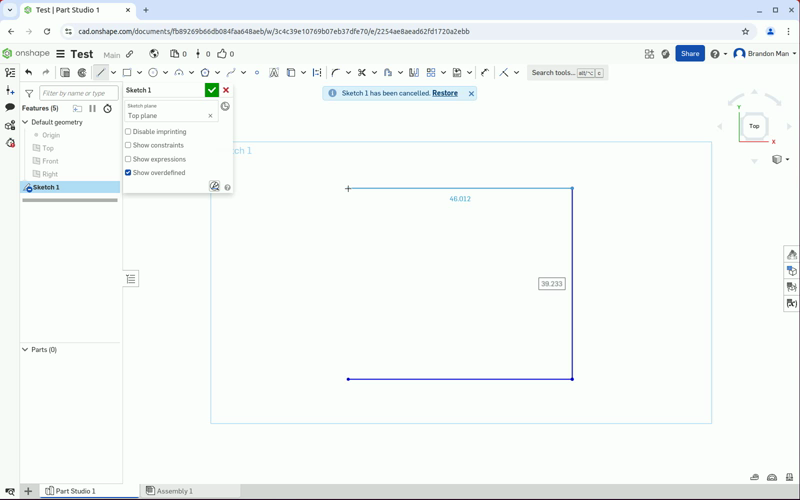
mouse_move(348, 379)
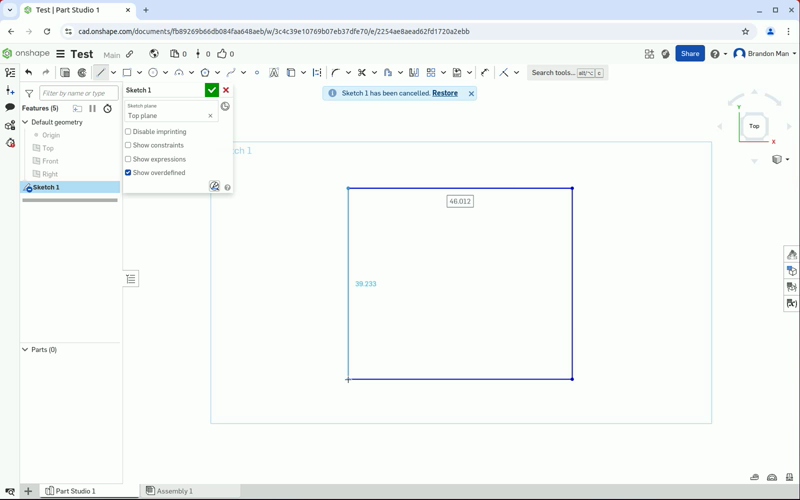
key_up(shift)
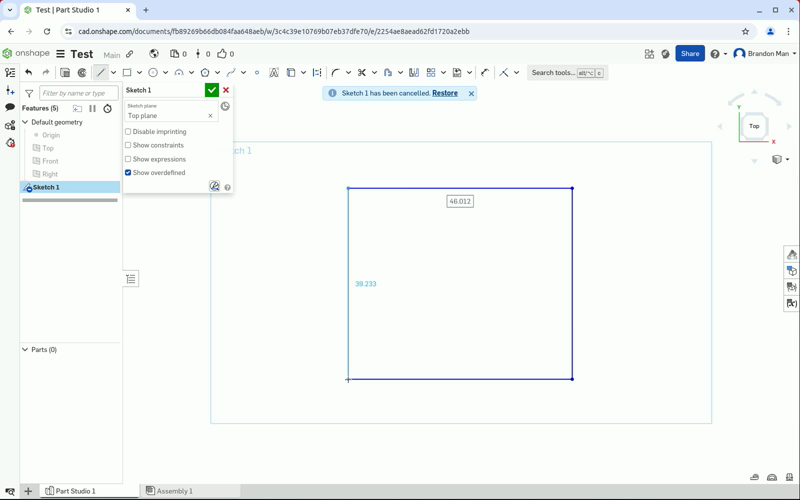
click(348, 379)
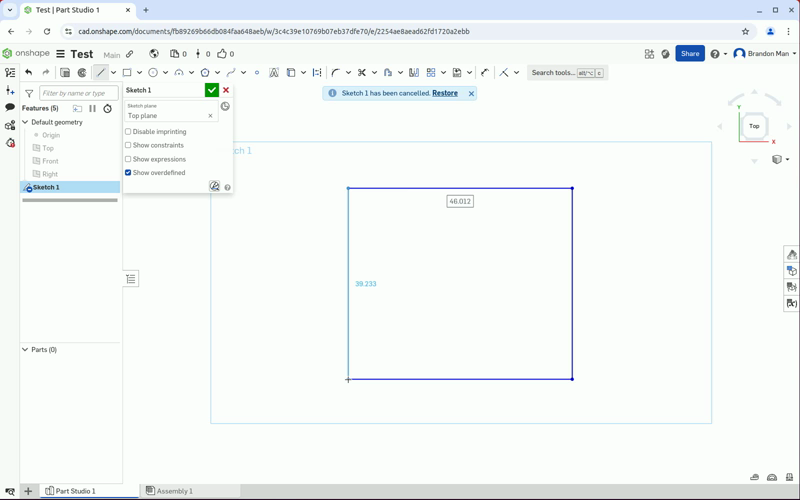
key(esc)
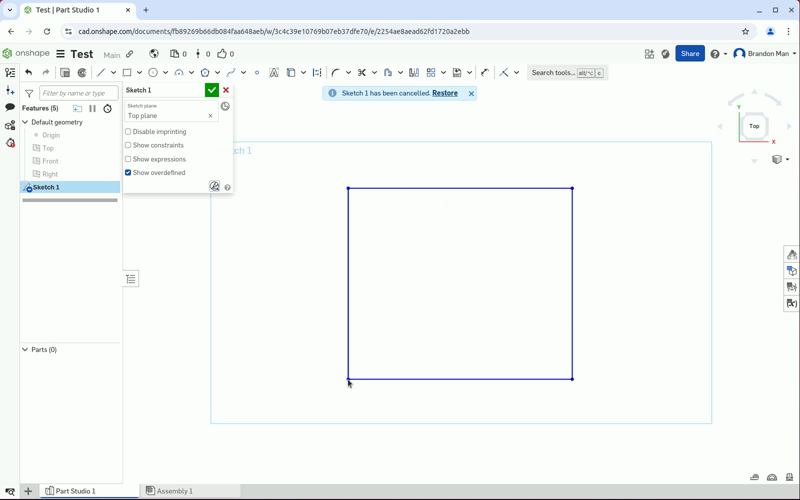
mouse_move(434, 276)
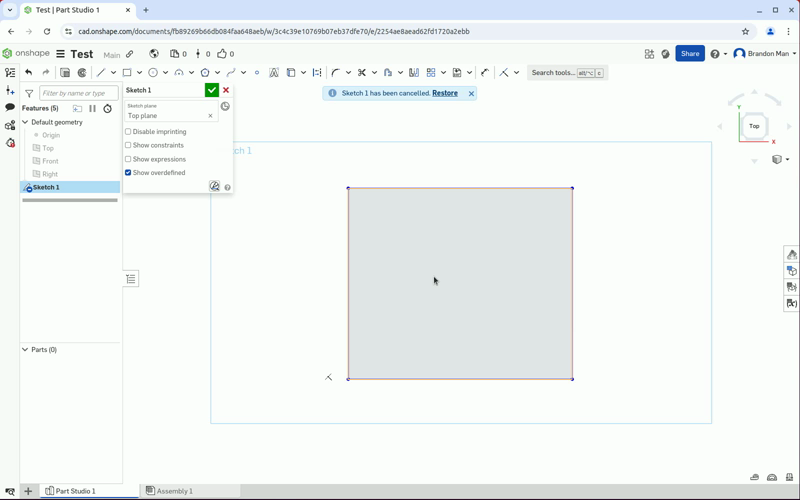
click(434, 276)
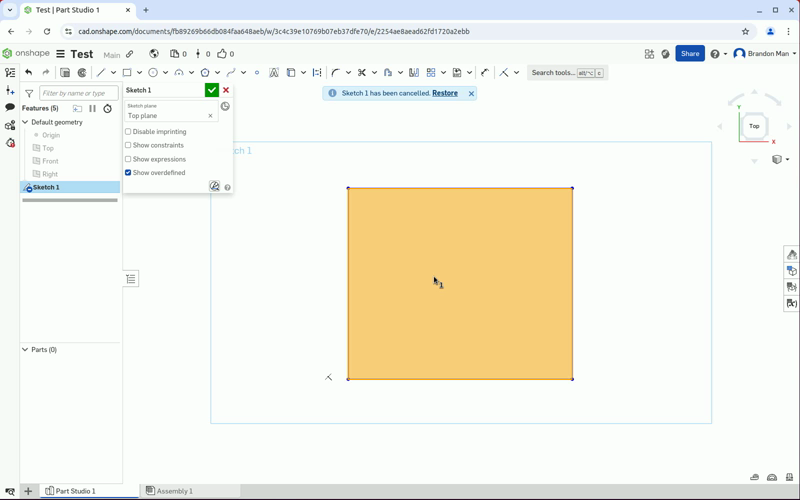
mouse_move(73, 352)
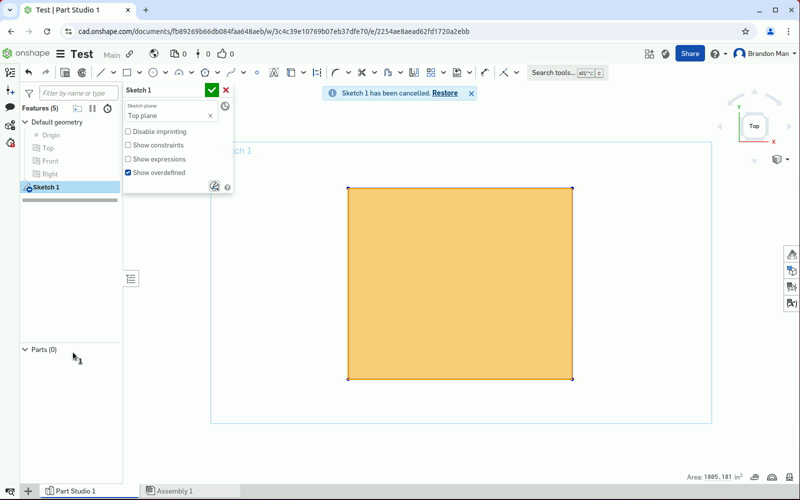
key(shift+y)
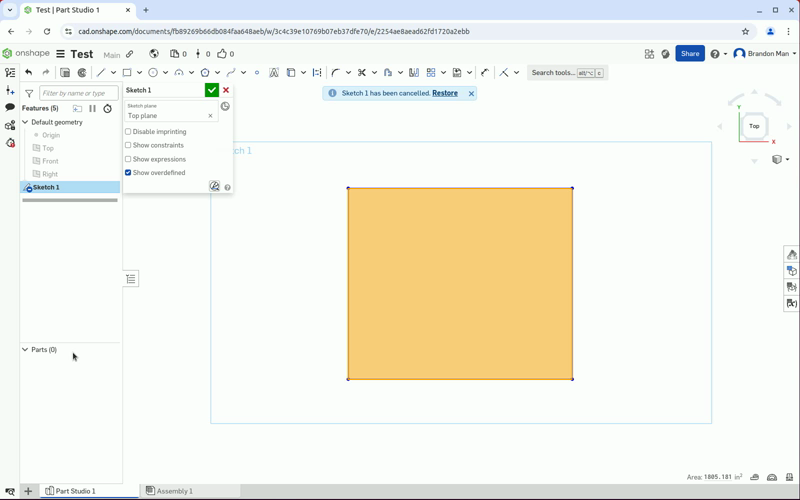
key(shift+e)
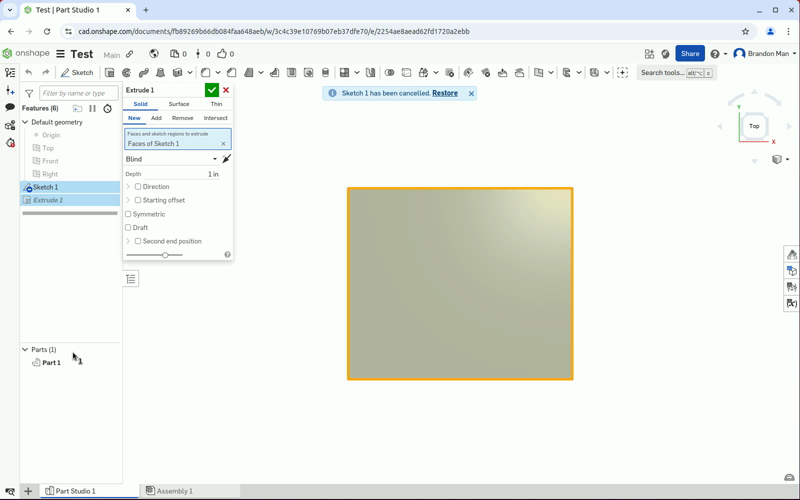
mouse_move(143, 106)
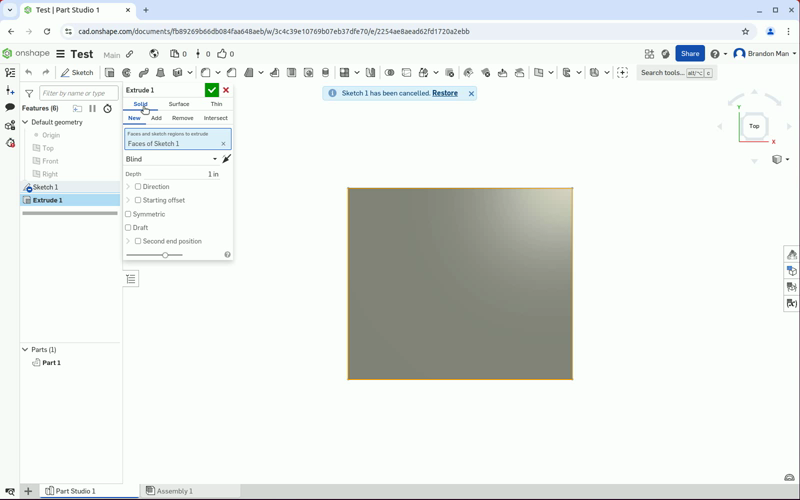
click(143, 106)
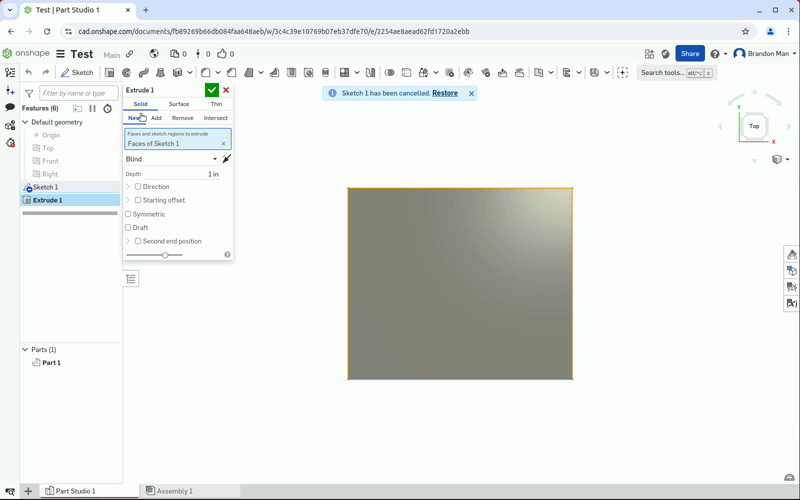
mouse_move(137, 120)
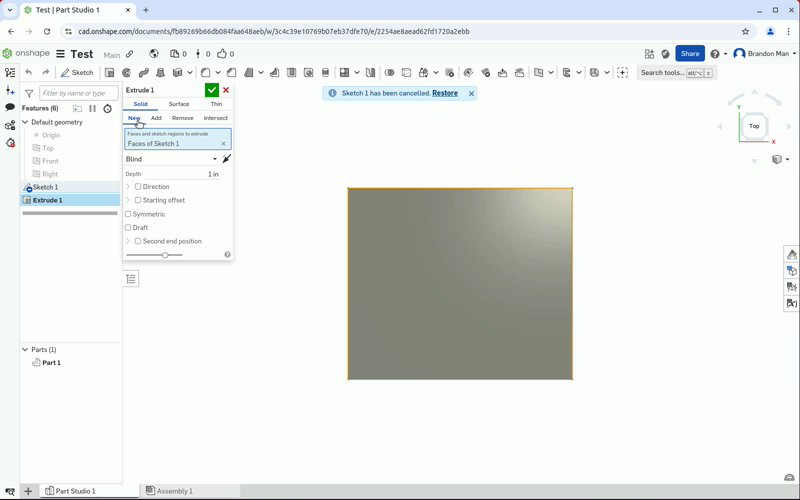
click(137, 120)
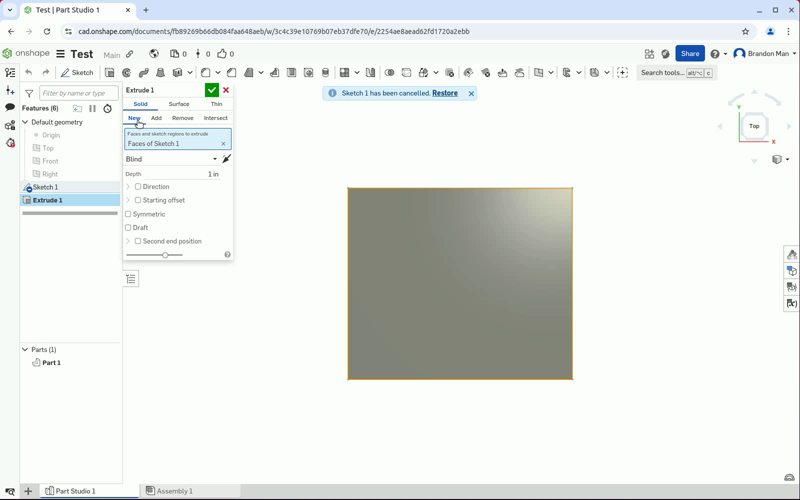
key(tab, 4)
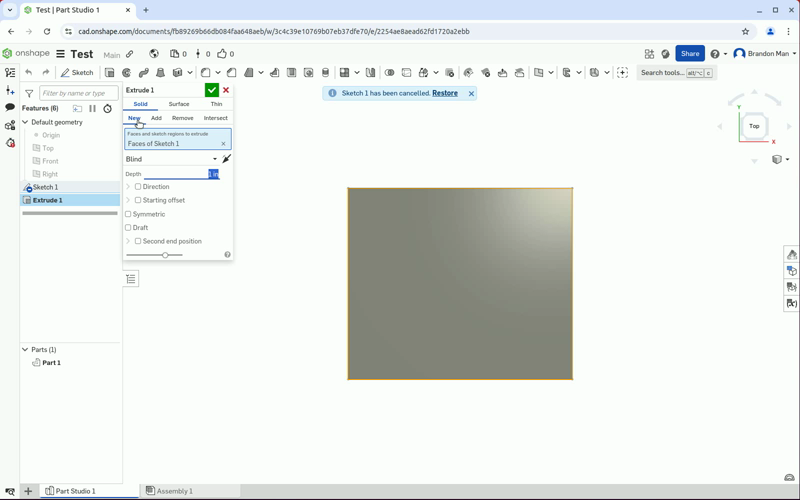
text(3.37)
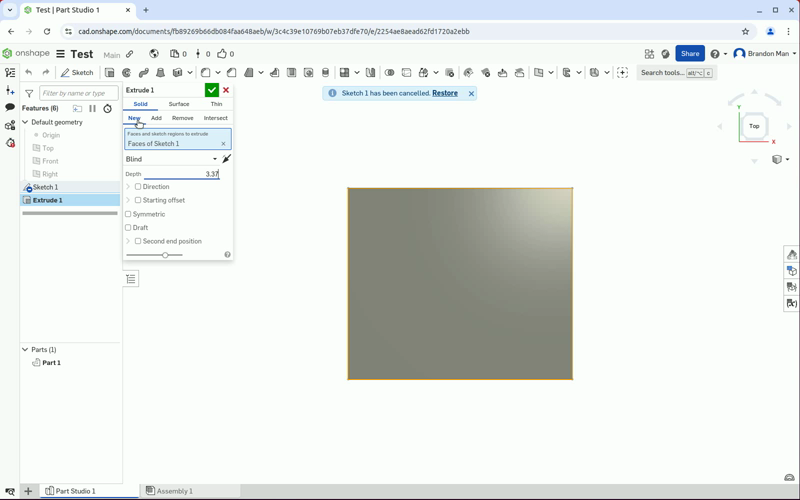
key(enter)
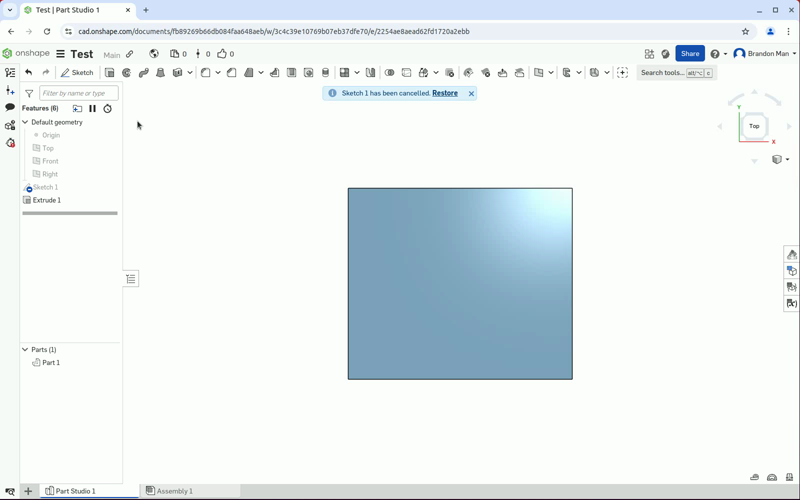
key(shift+h)
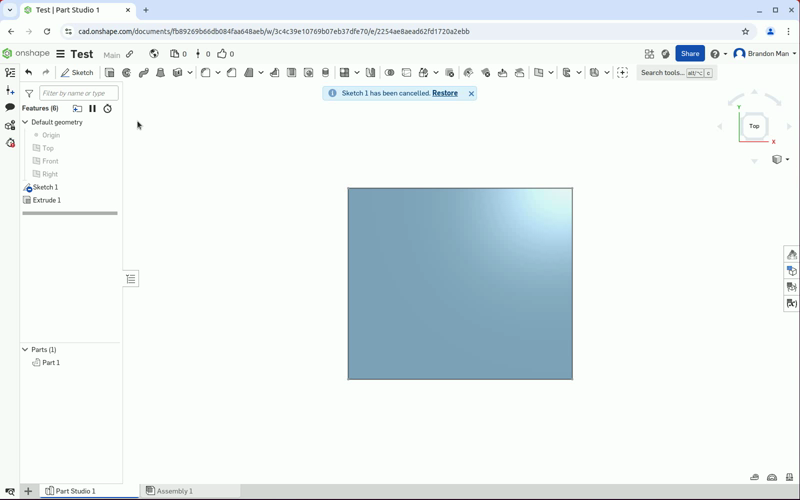
key(shift+h)
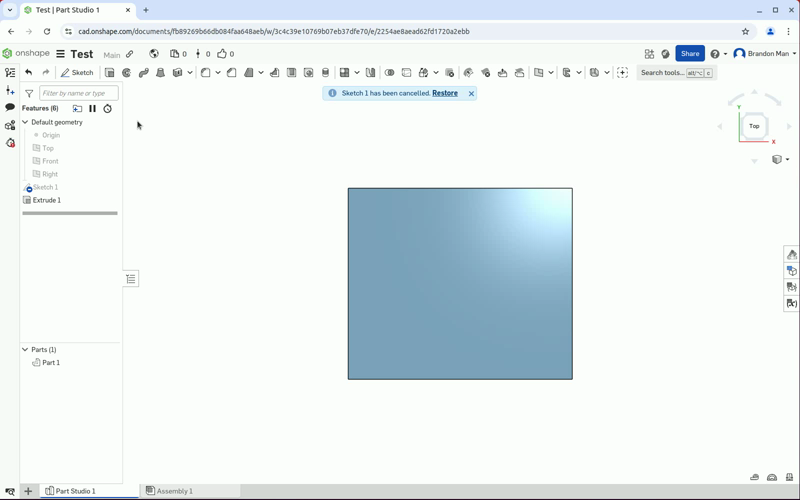
mouse_move(73, 189)
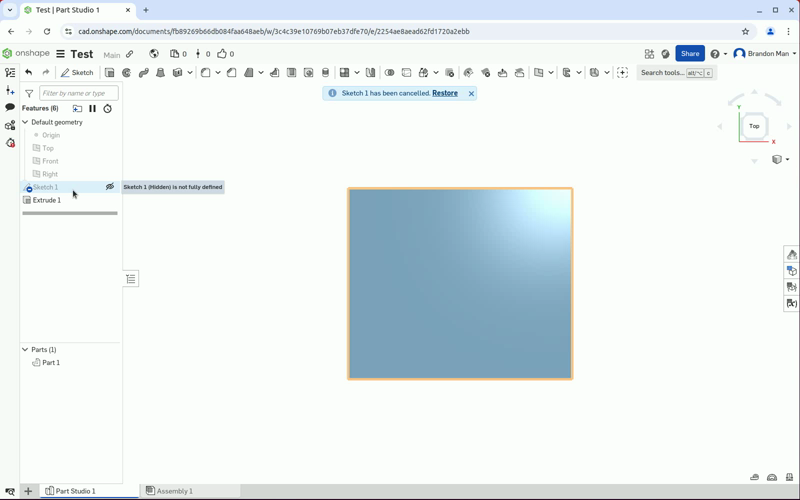
click(73, 189)
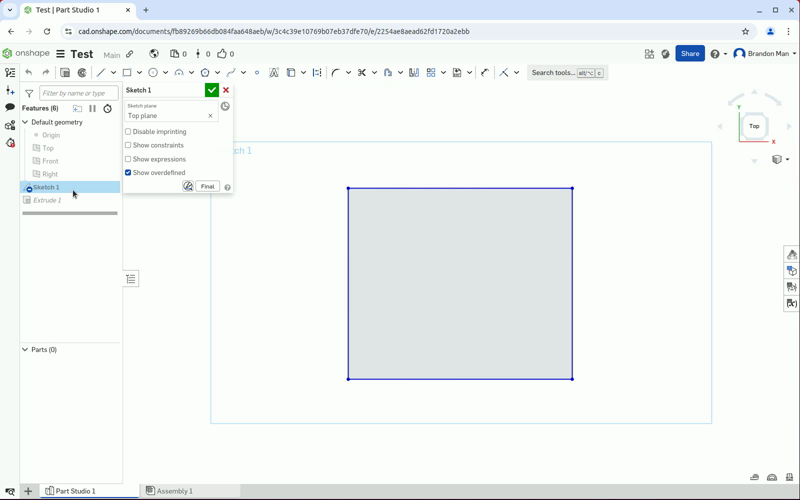
mouse_move(229, 92)
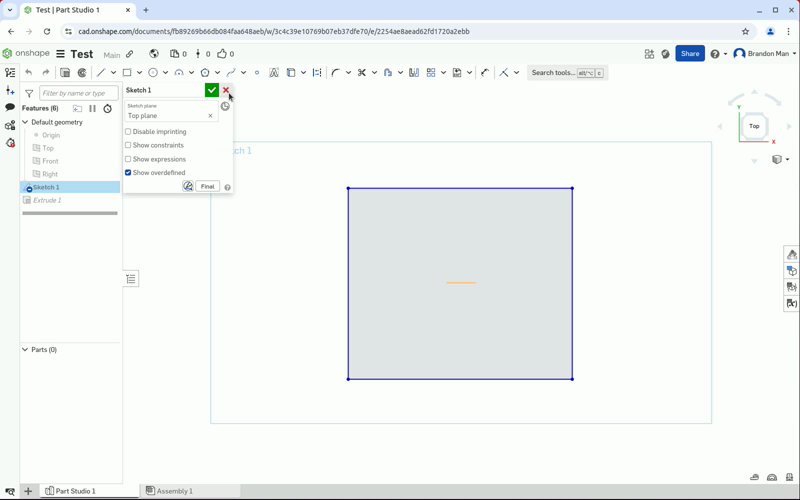
click(229, 92)
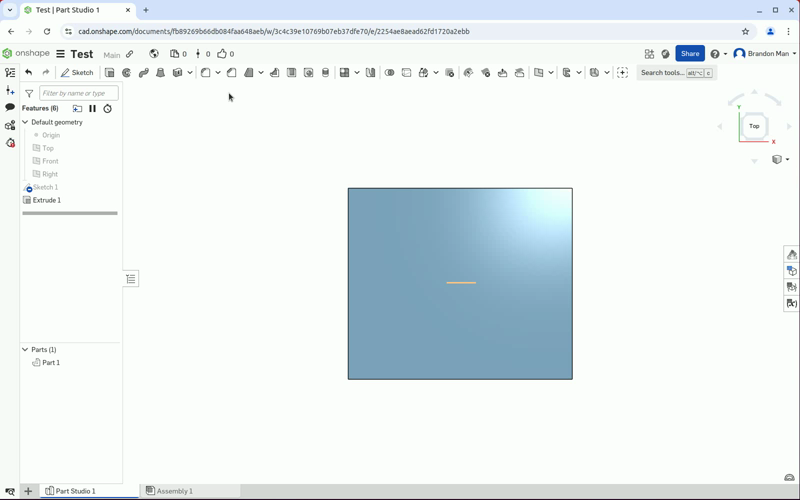
mouse_move(541, 75)
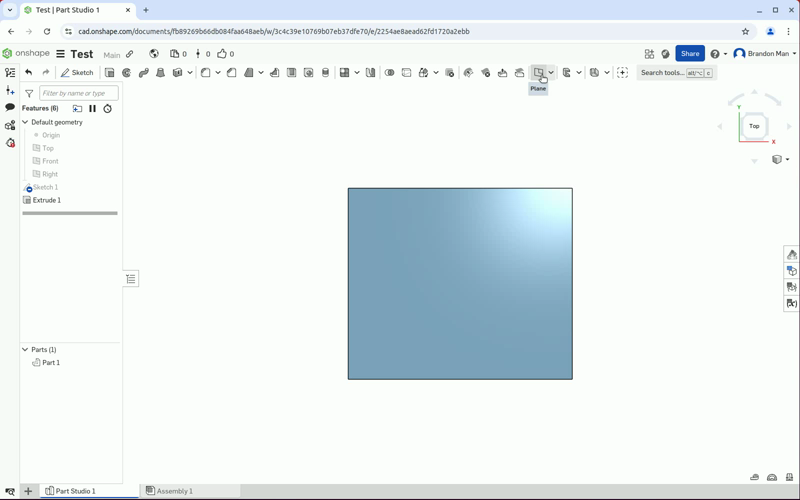
click(541, 75)
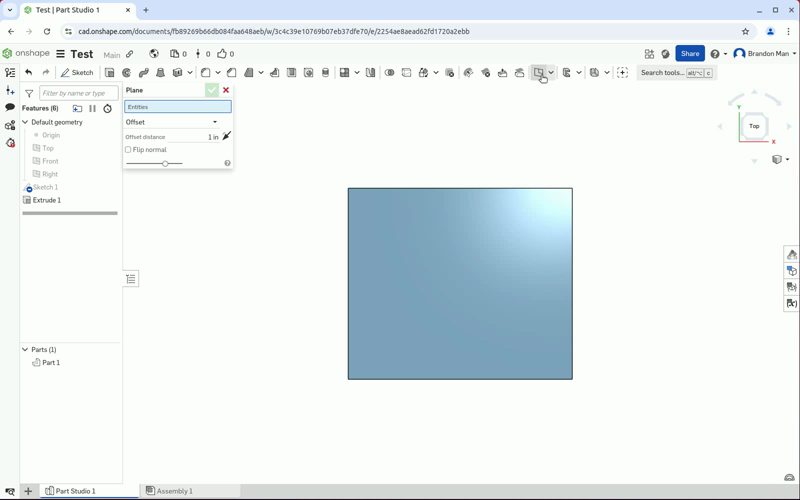
mouse_move(73, 150)
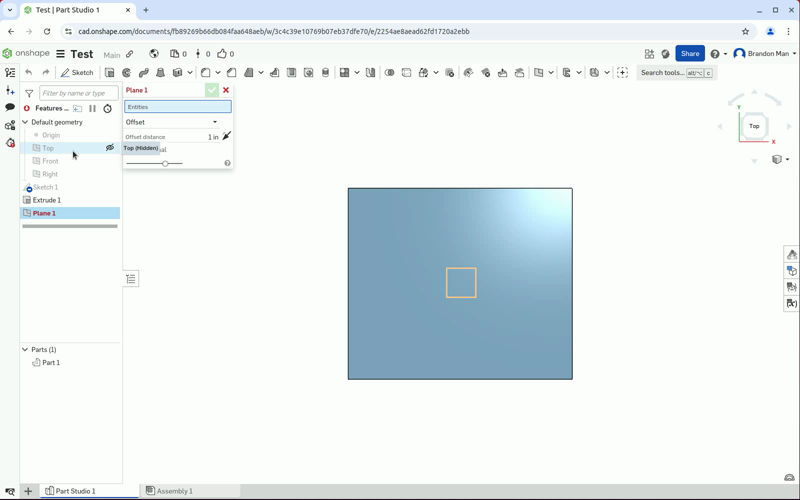
click(73, 150)
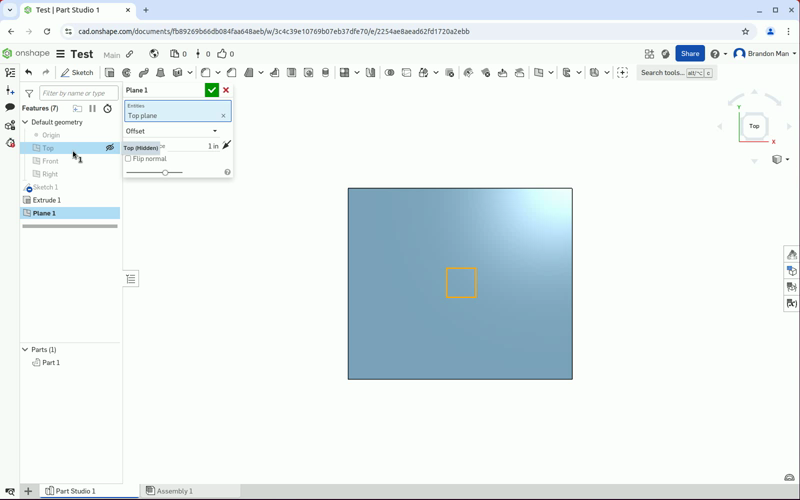
key(tab, 2)
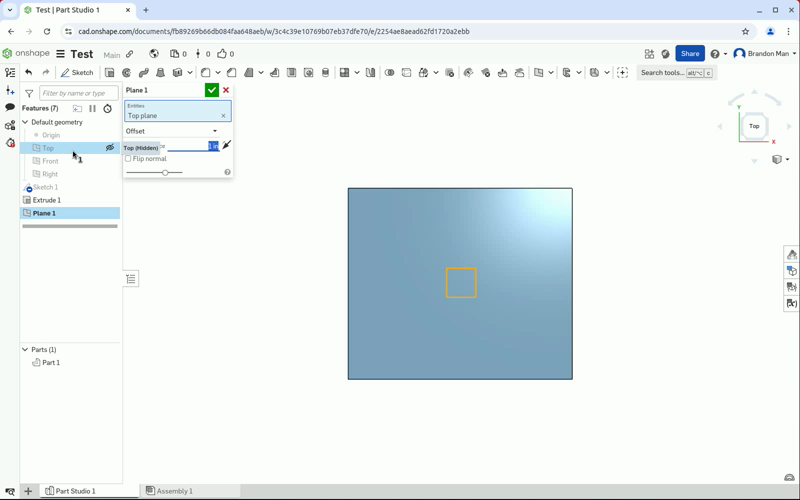
text(3.358)
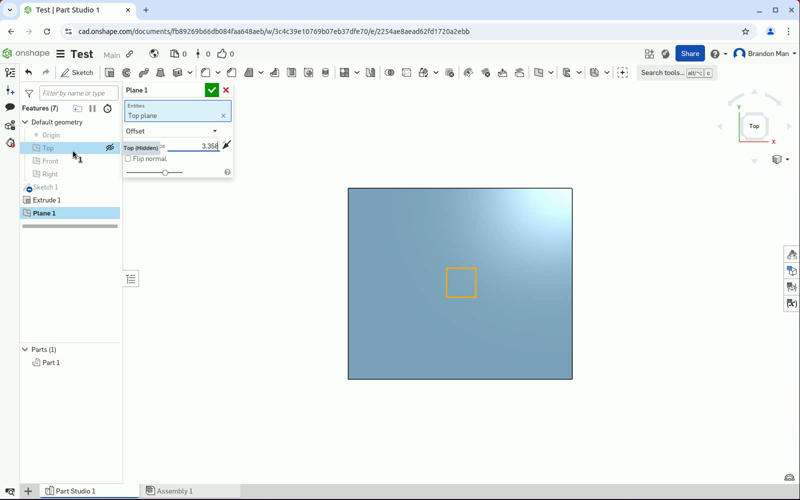
key(enter, 2)
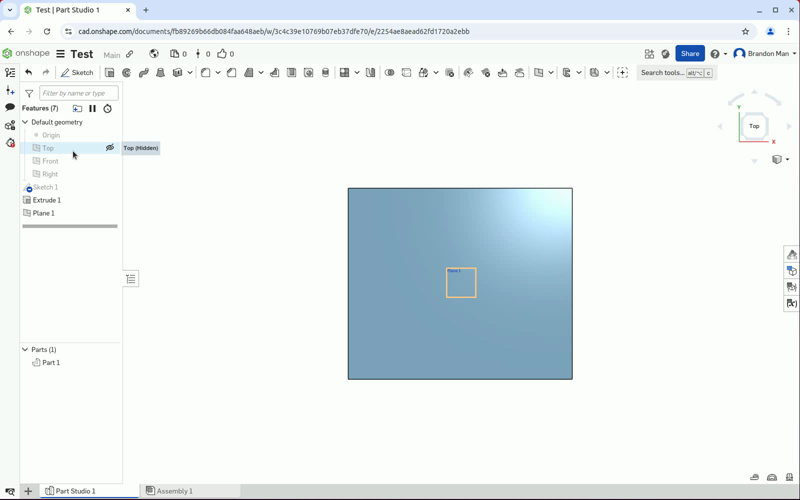
key(shift+s)
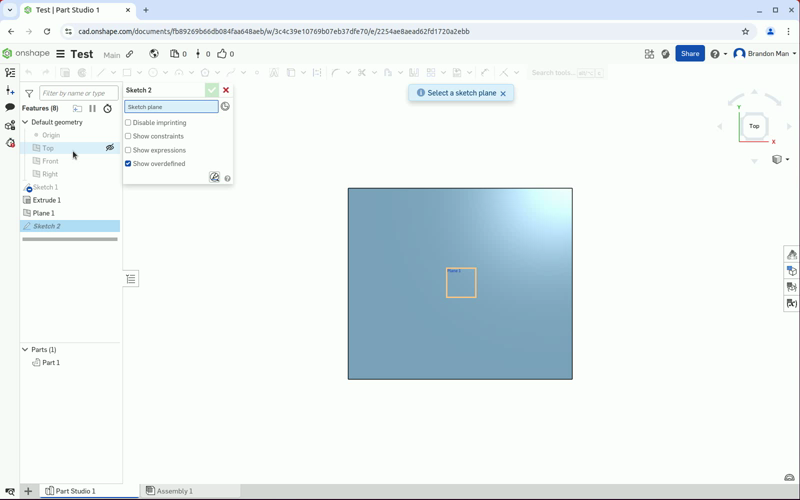
mouse_move(73, 215)
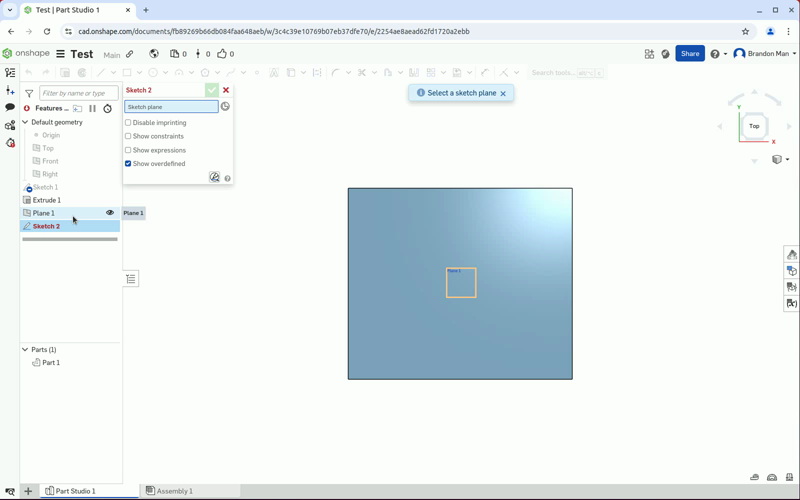
click(73, 215)
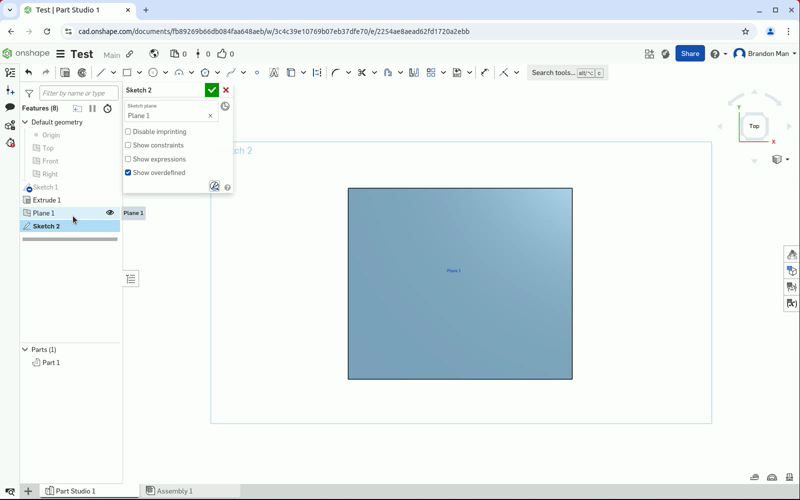
mouse_move(73, 352)
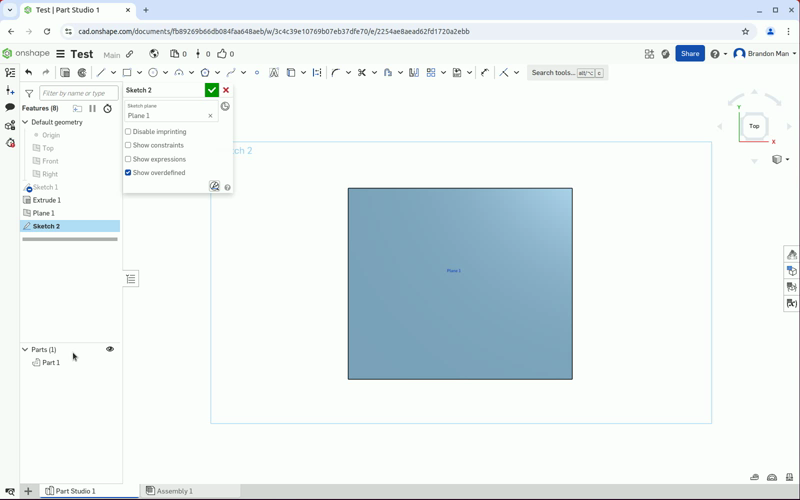
key(y)
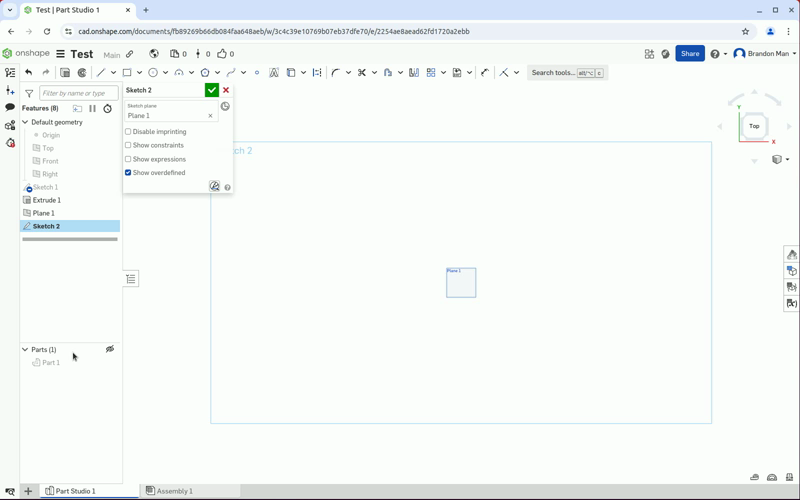
key(c)
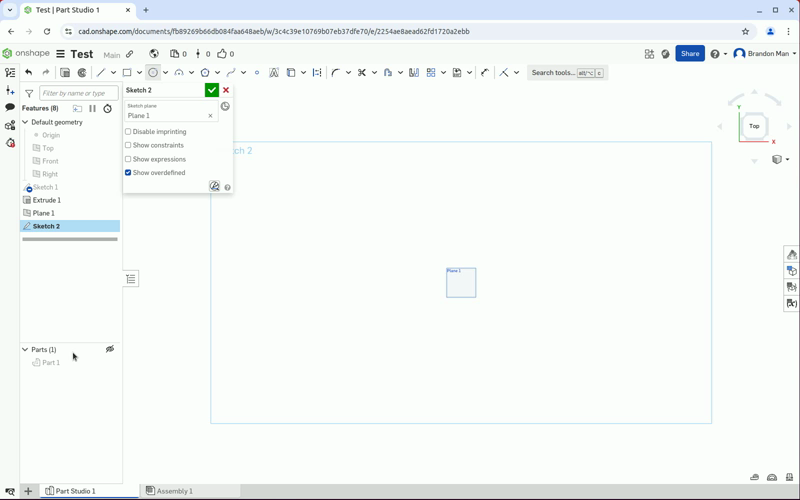
key_down(shift)
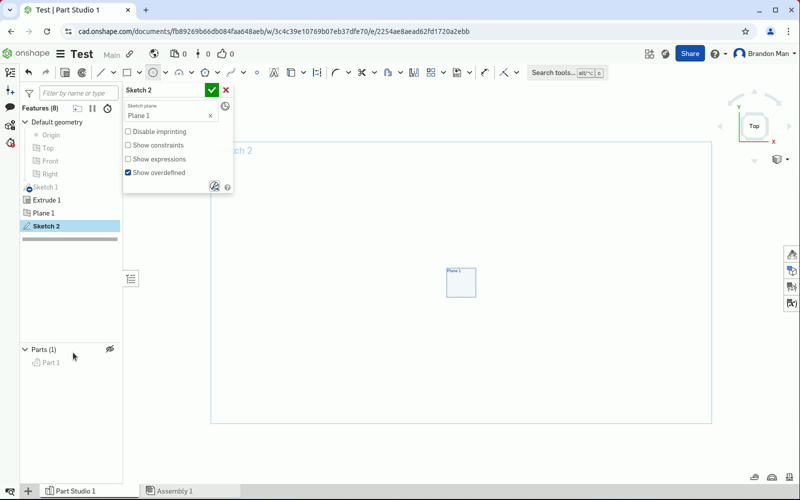
mouse_move(385, 209)
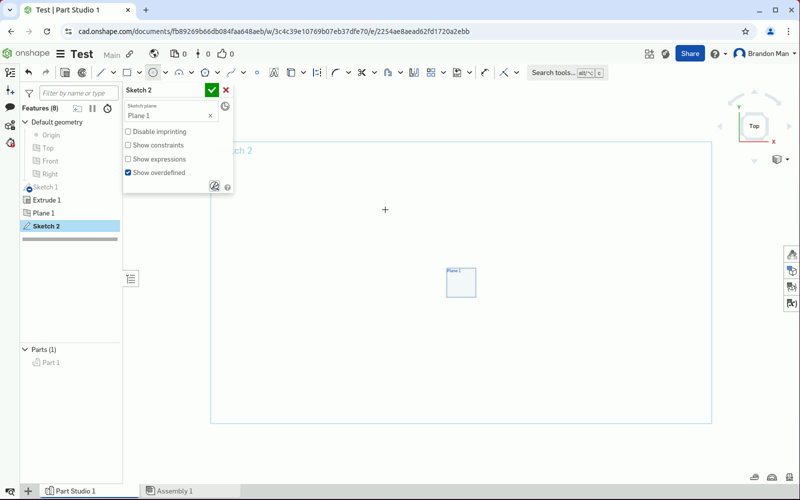
click(385, 209)
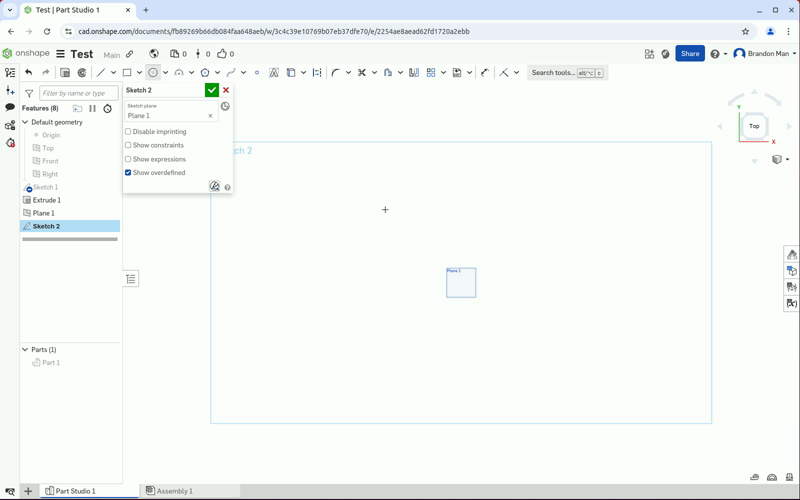
key_up(shift)
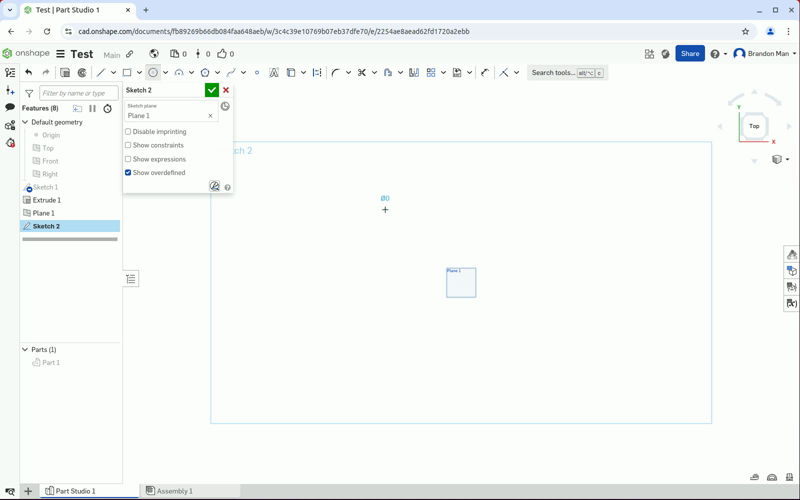
mouse_move(398, 209)
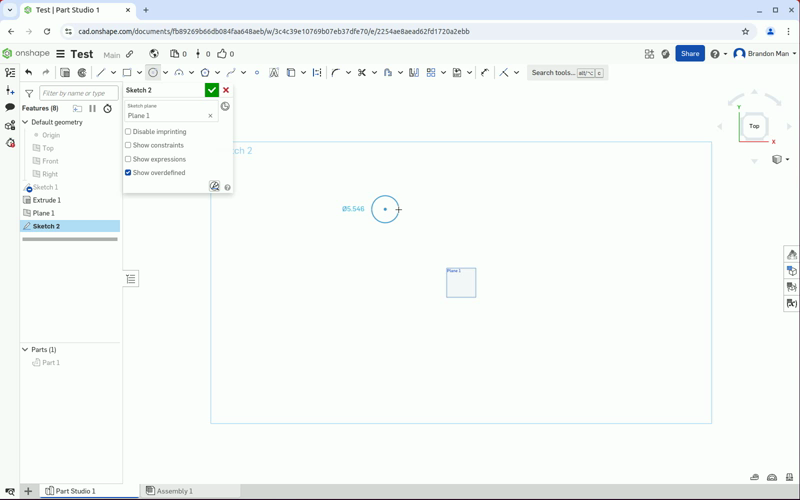
click(398, 209)
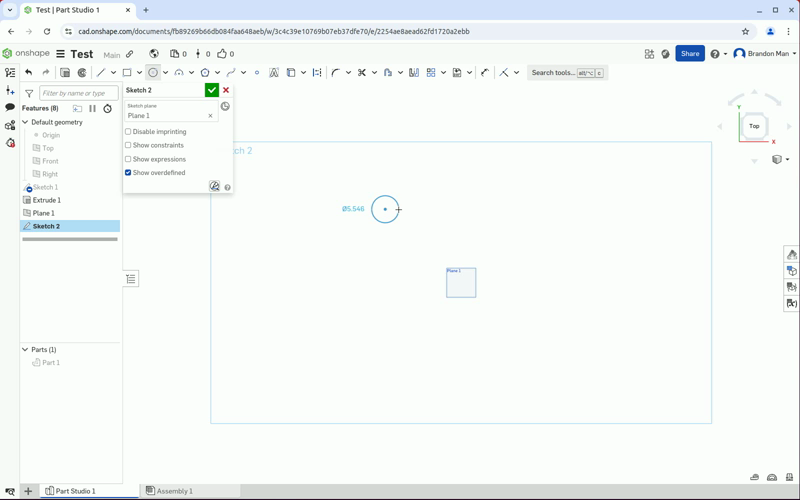
key(esc)
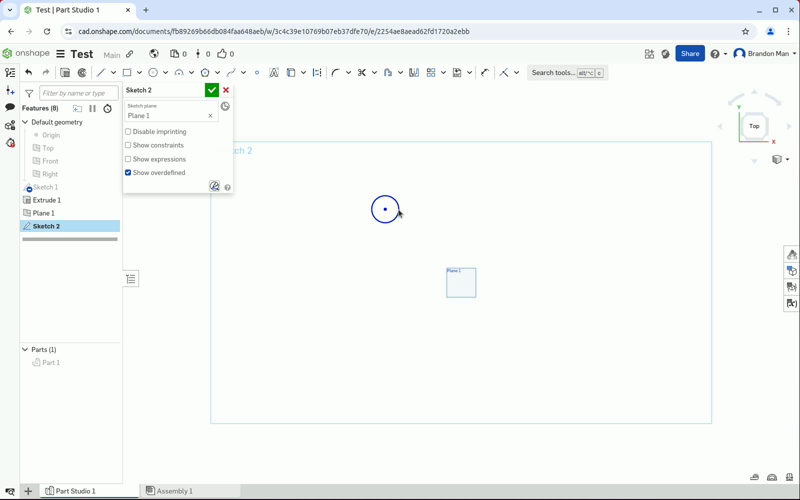
mouse_move(389, 221)
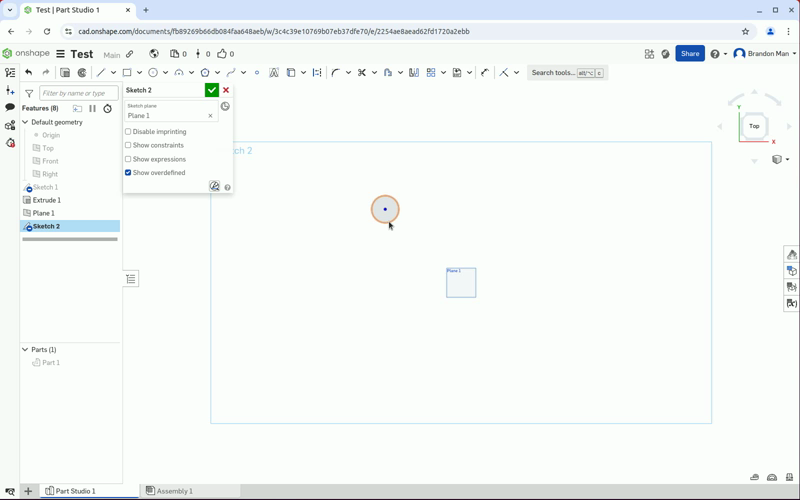
scroll(6)
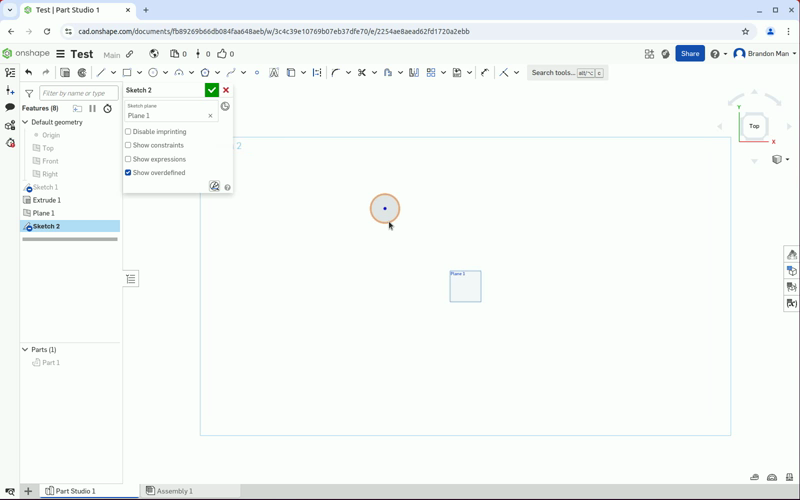
scroll(6)
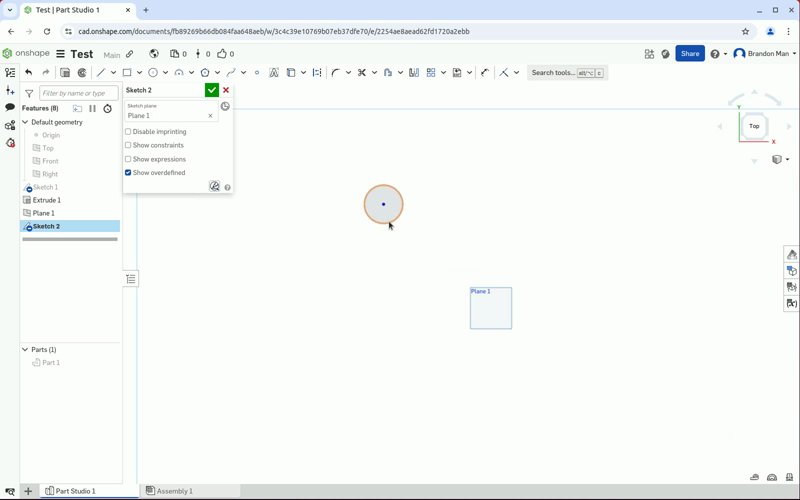
scroll(6)
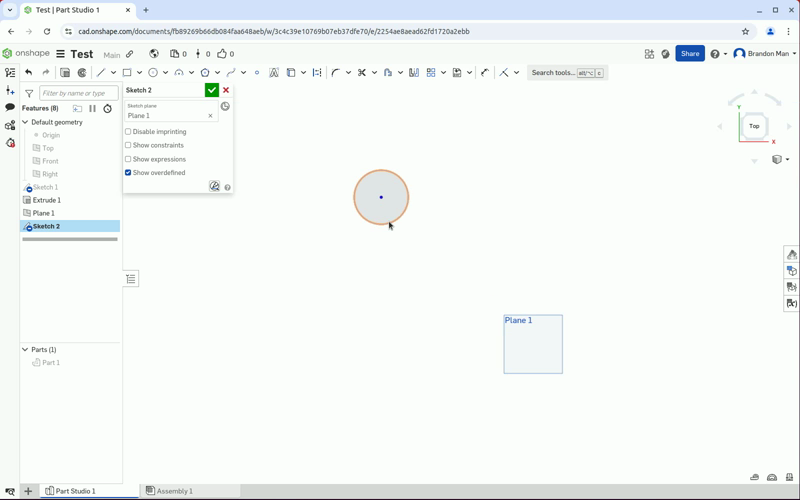
scroll(6)
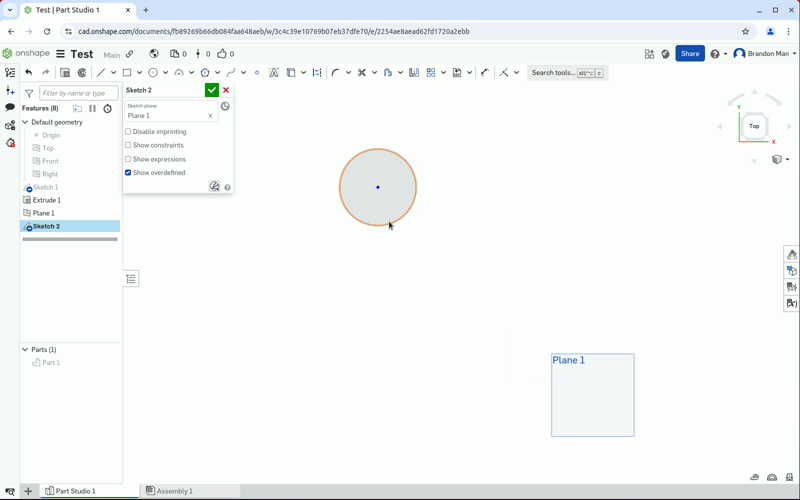
scroll(6)
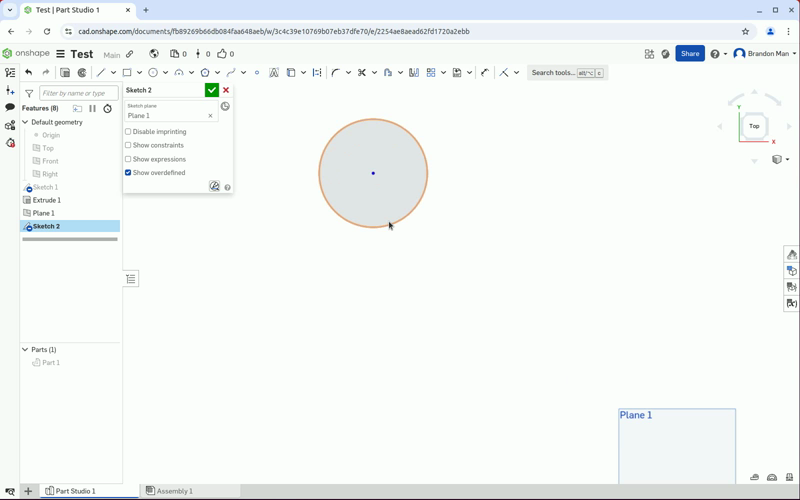
scroll(6)
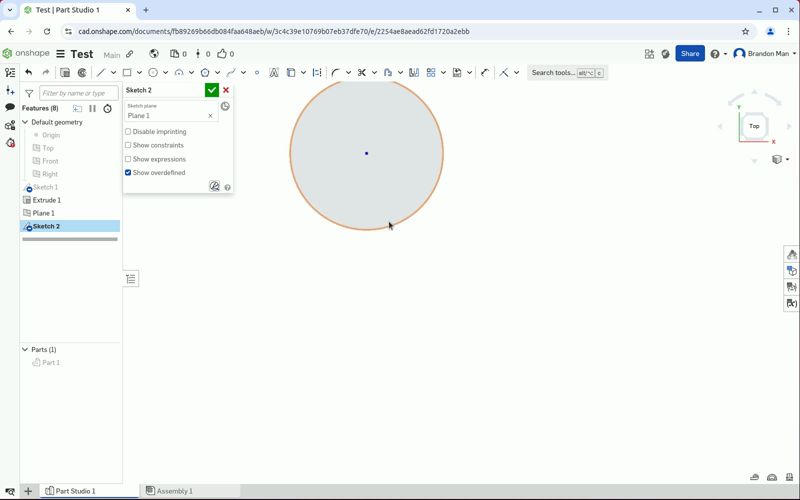
scroll(6)
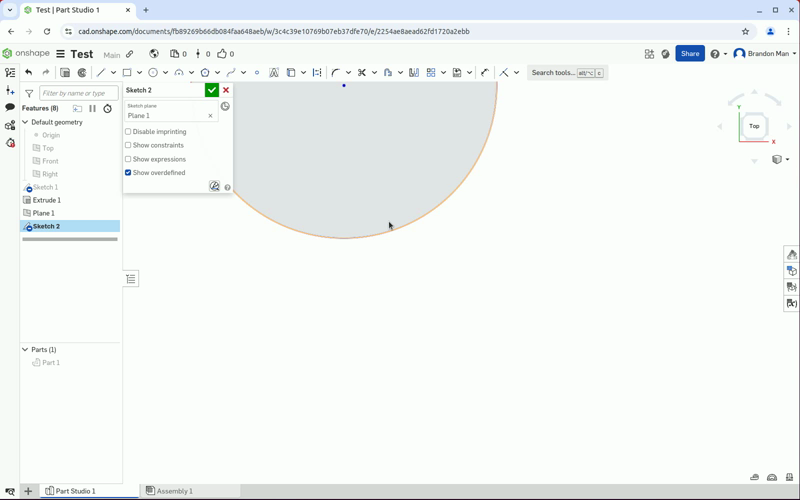
click(389, 221)
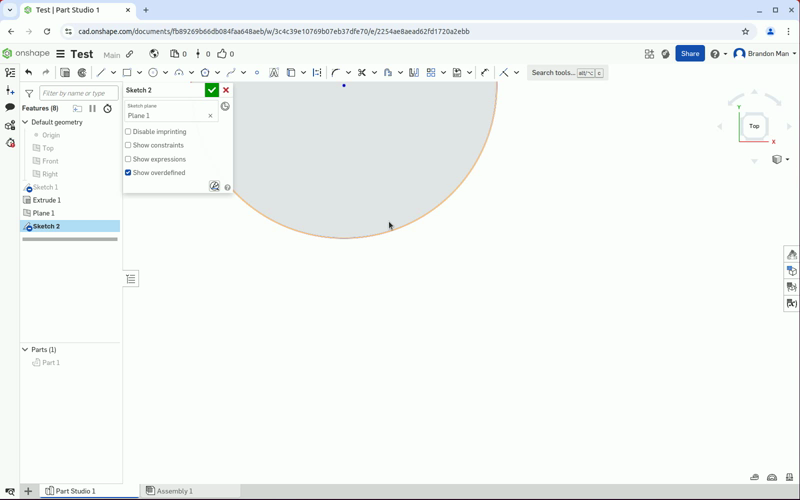
scroll(-6)
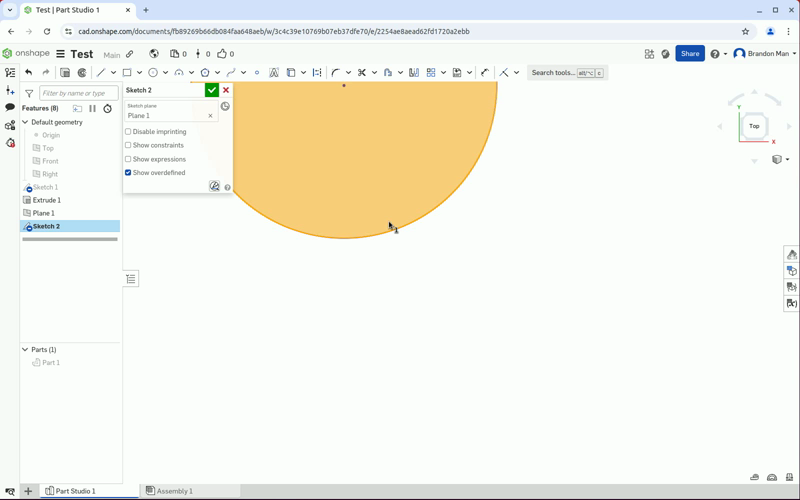
scroll(-6)
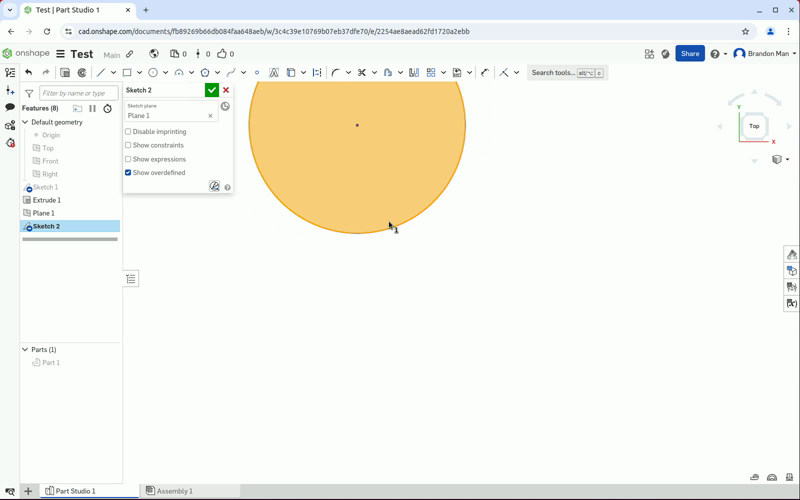
scroll(-6)
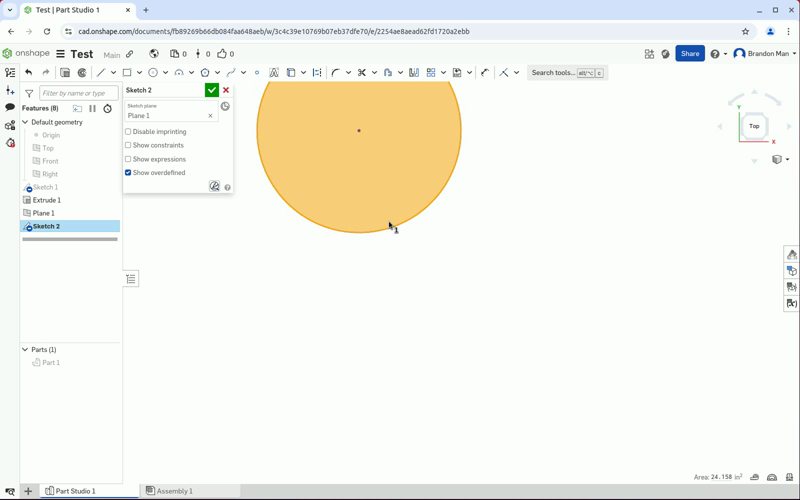
scroll(-6)
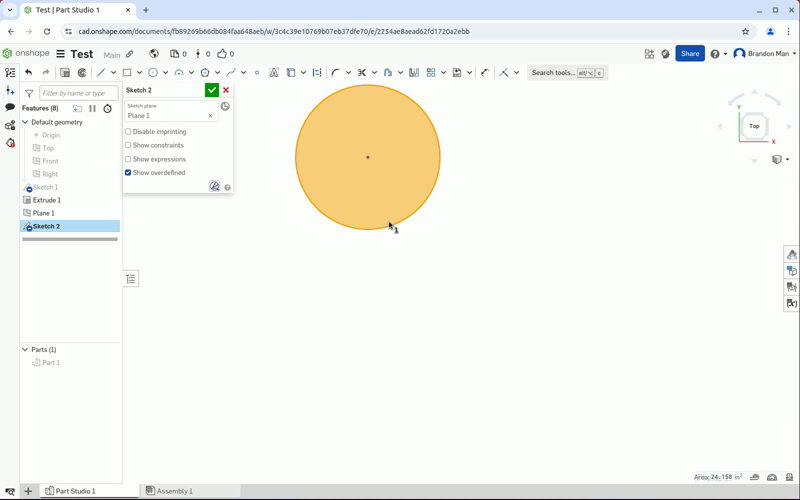
scroll(-6)
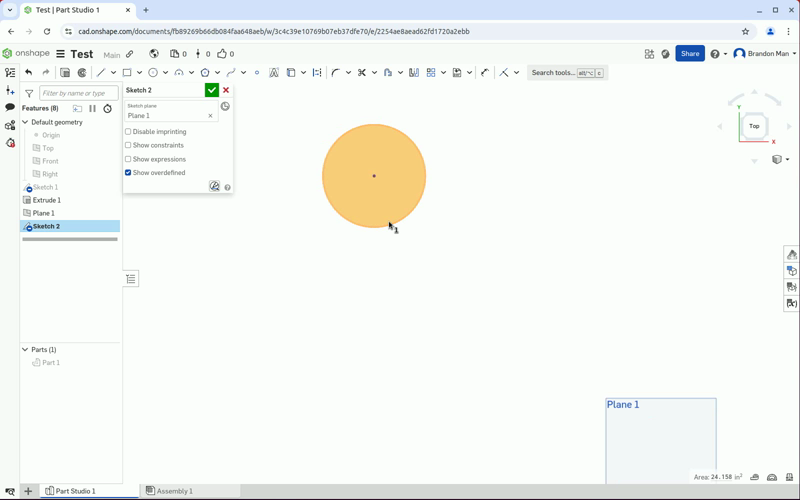
scroll(-6)
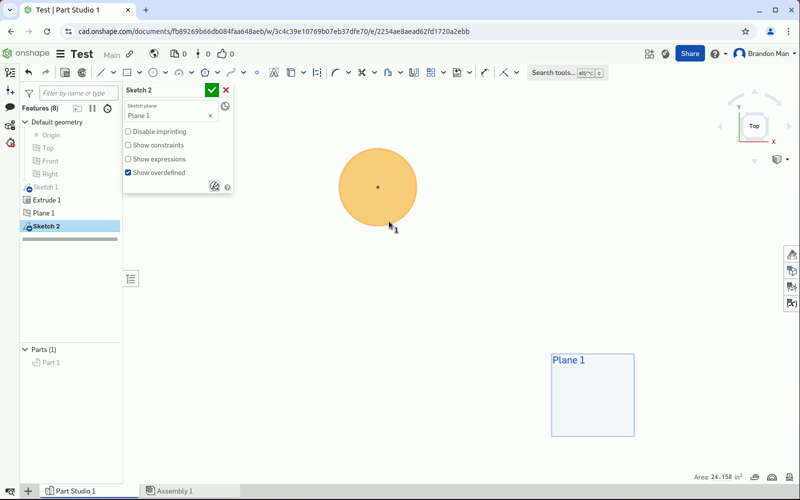
scroll(-6)
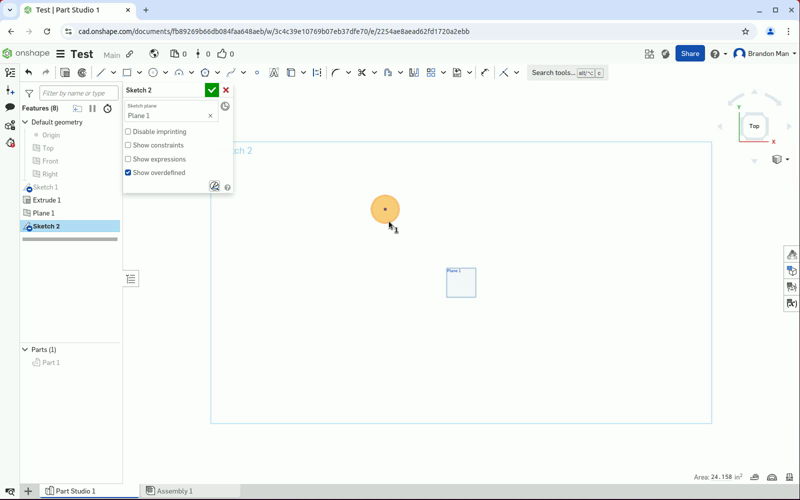
mouse_move(73, 352)
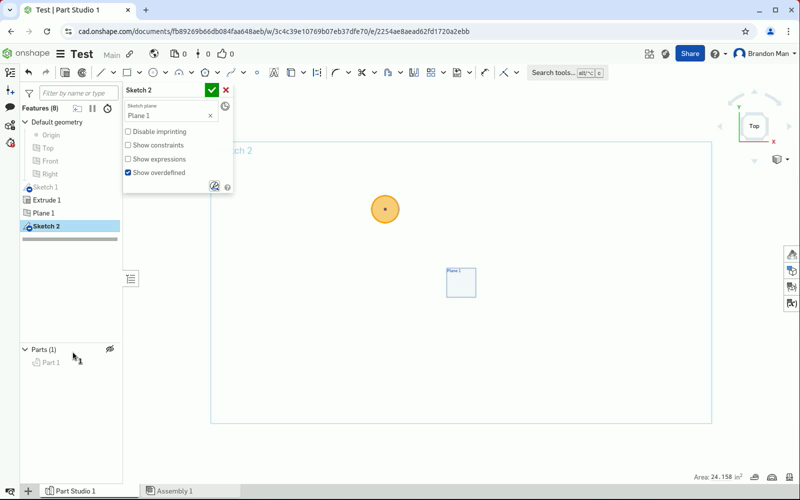
key(shift+y)
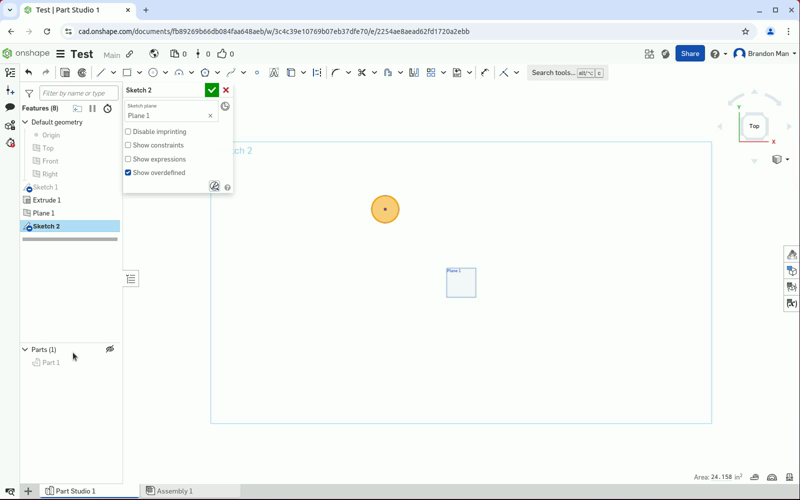
key(shift+e)
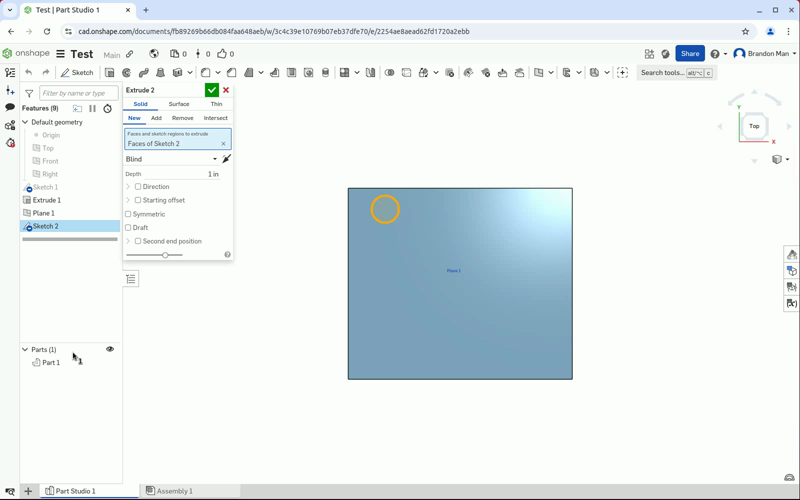
mouse_move(143, 106)
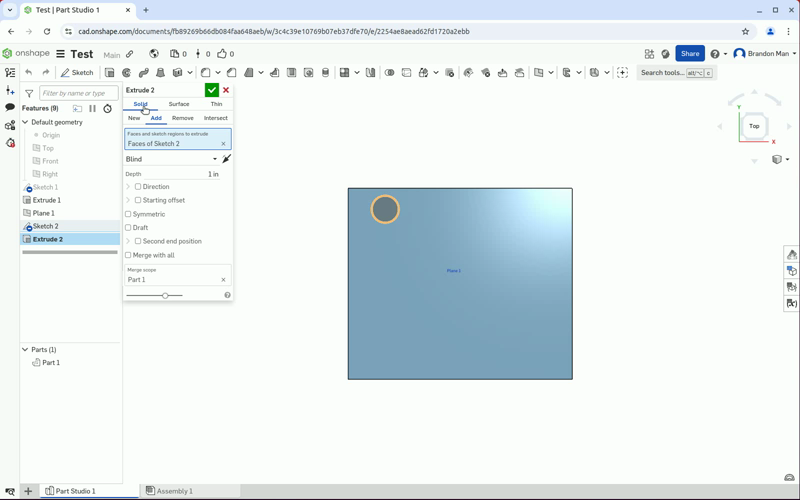
click(143, 106)
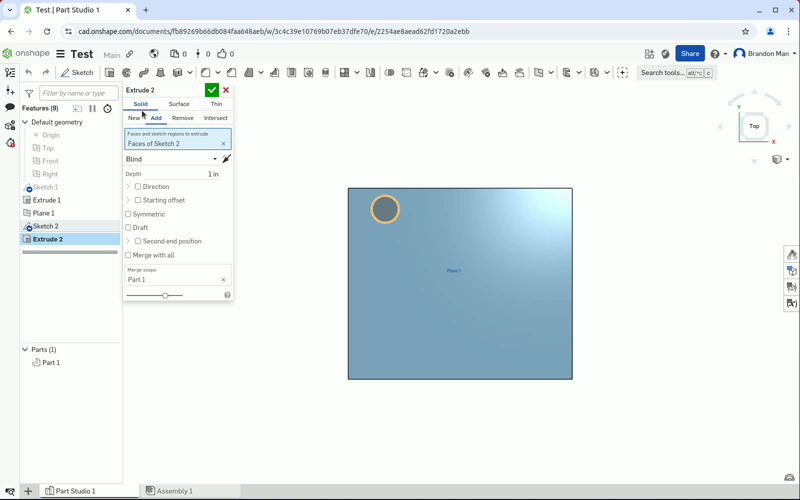
mouse_move(137, 120)
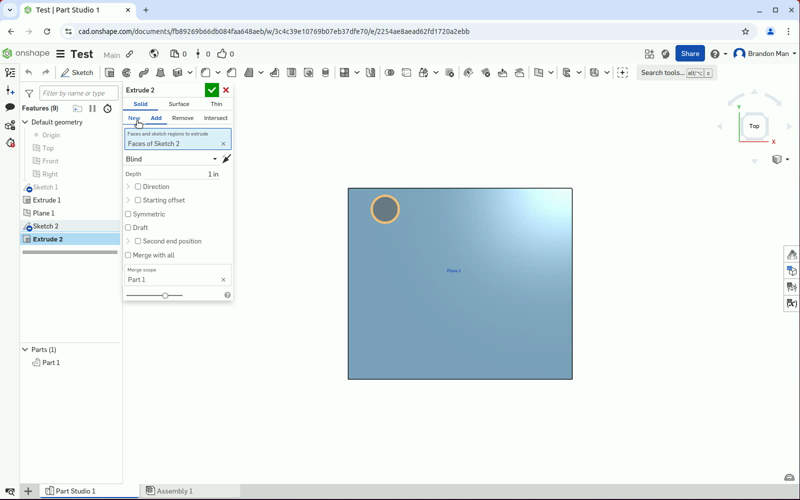
click(137, 120)
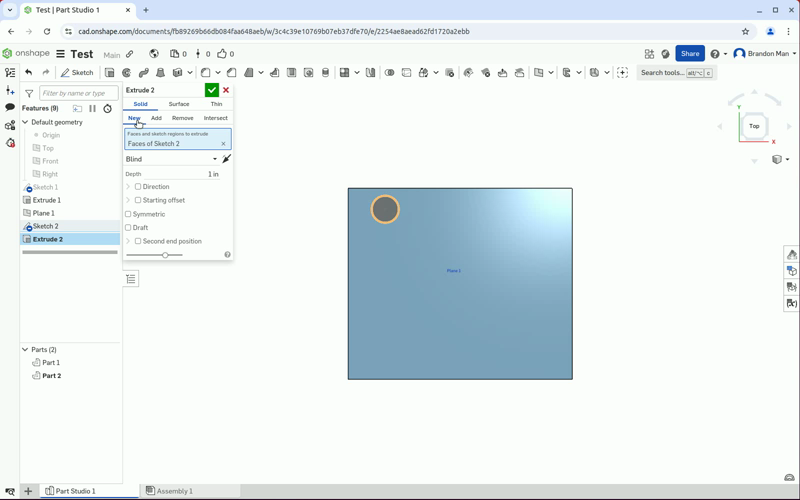
key(tab, 4)
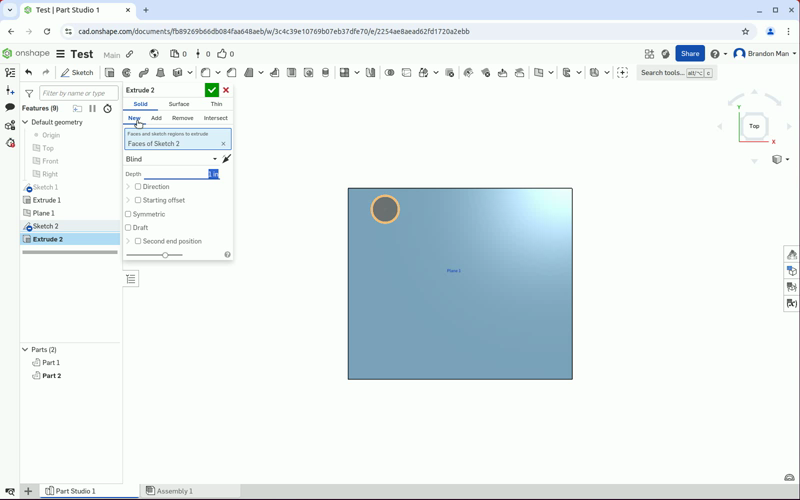
text(1.926)
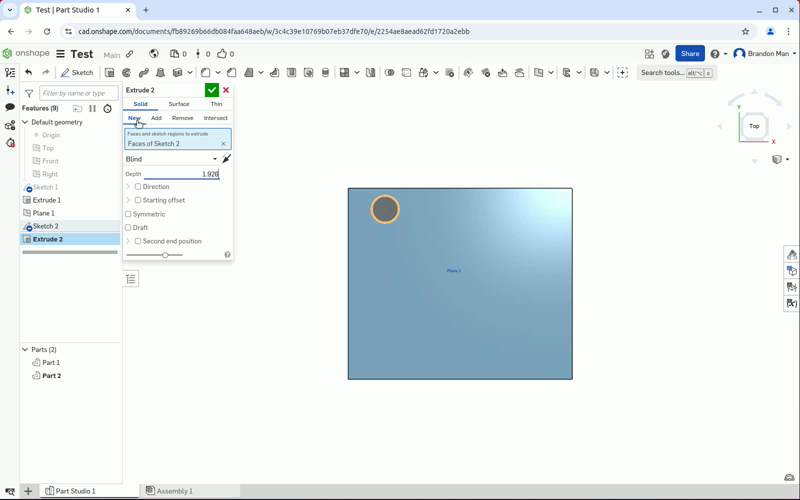
key(enter)
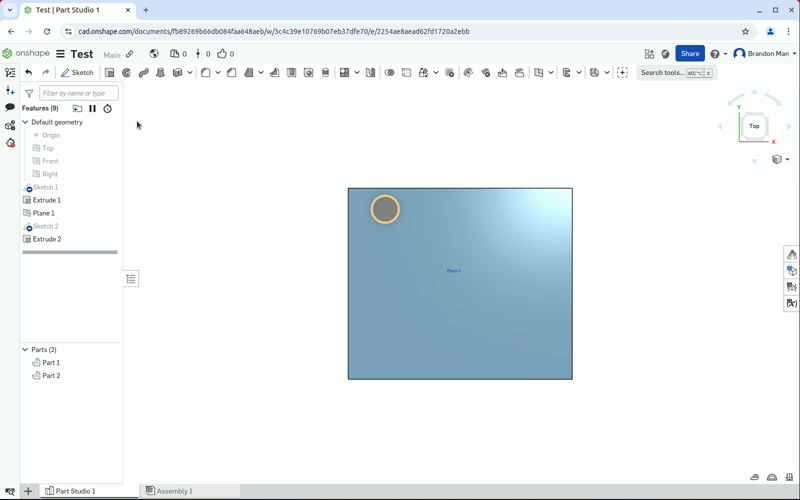
key(shift+h)
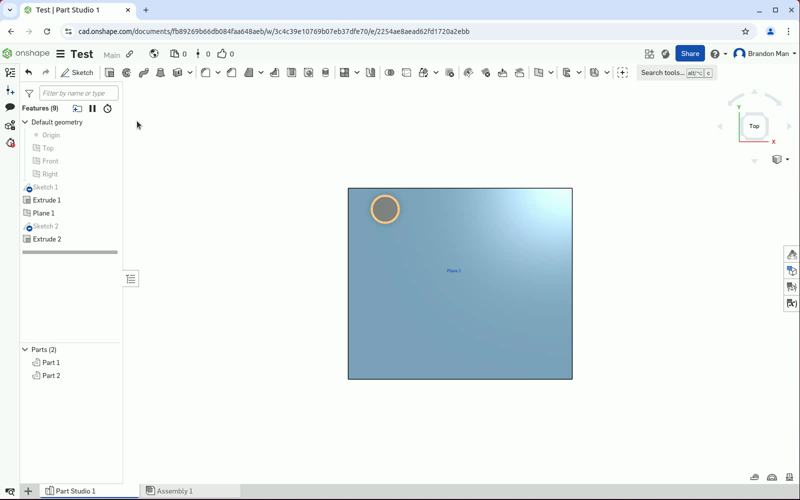
key(shift+h)
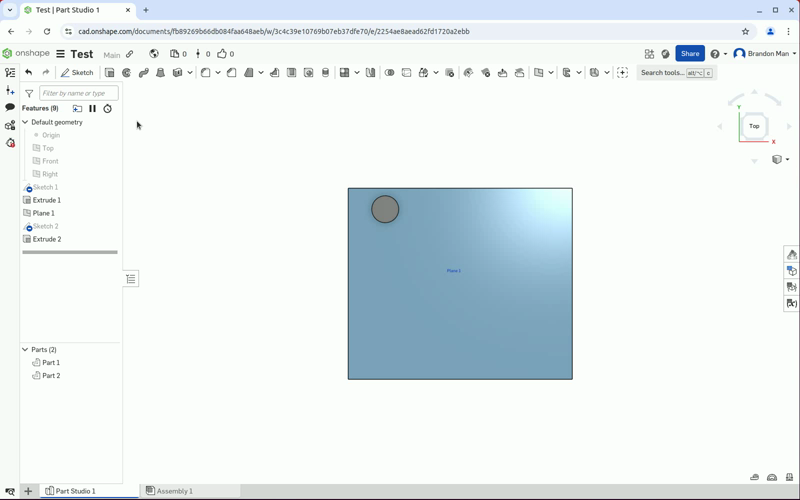
mouse_move(73, 189)
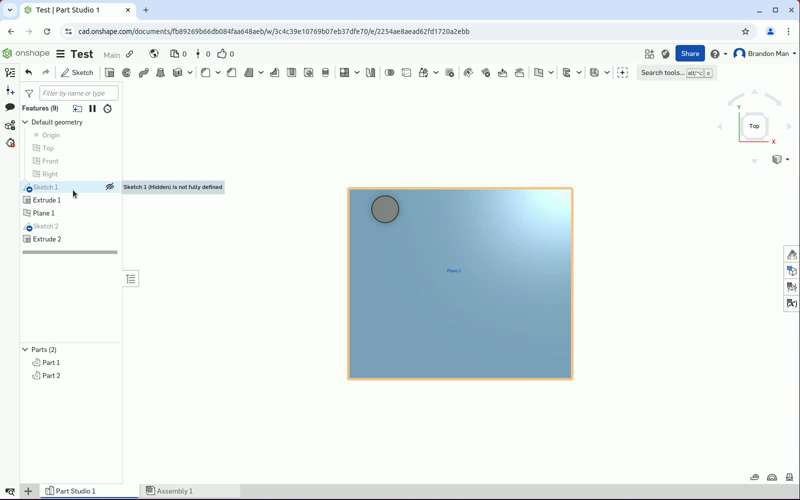
click(73, 189)
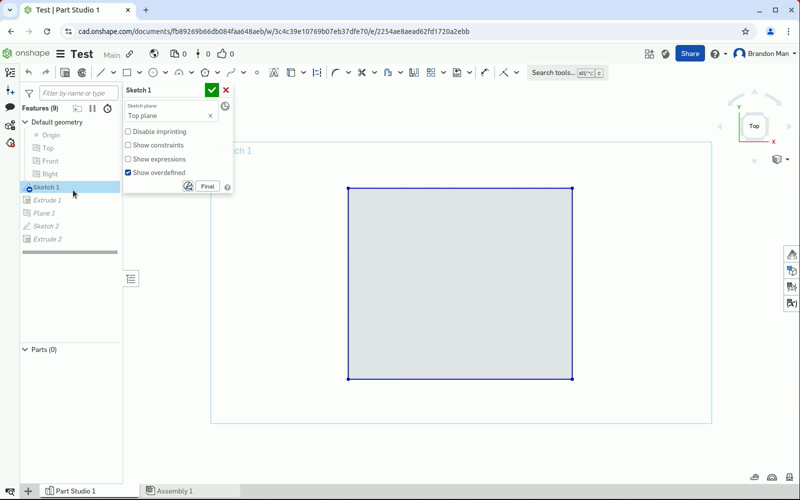
mouse_move(229, 92)
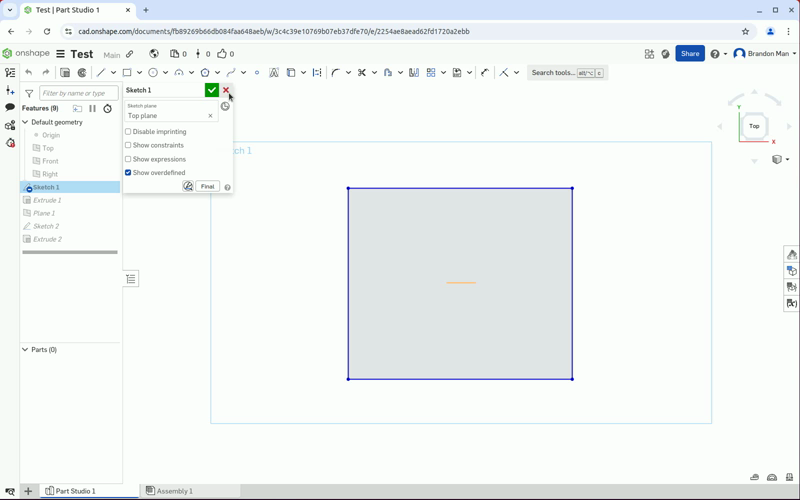
click(229, 92)
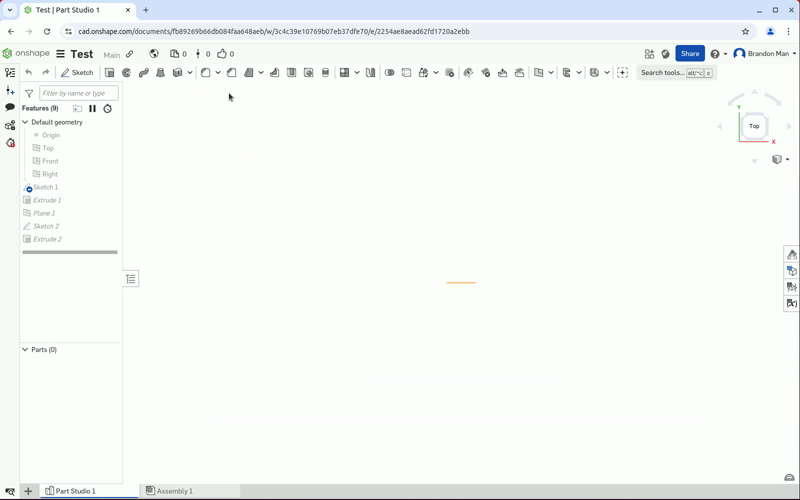
key(shift+s)
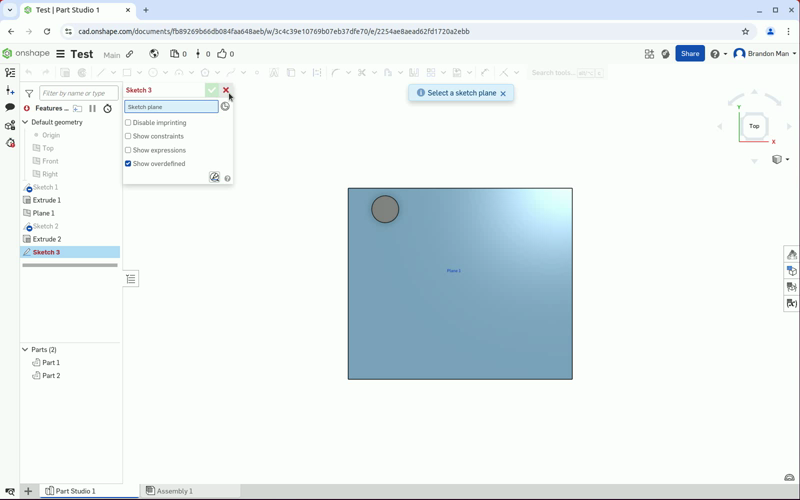
mouse_move(73, 215)
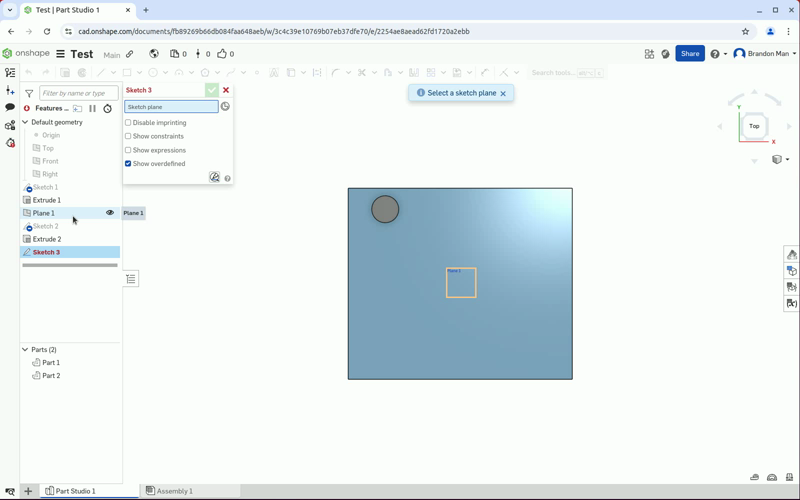
click(73, 215)
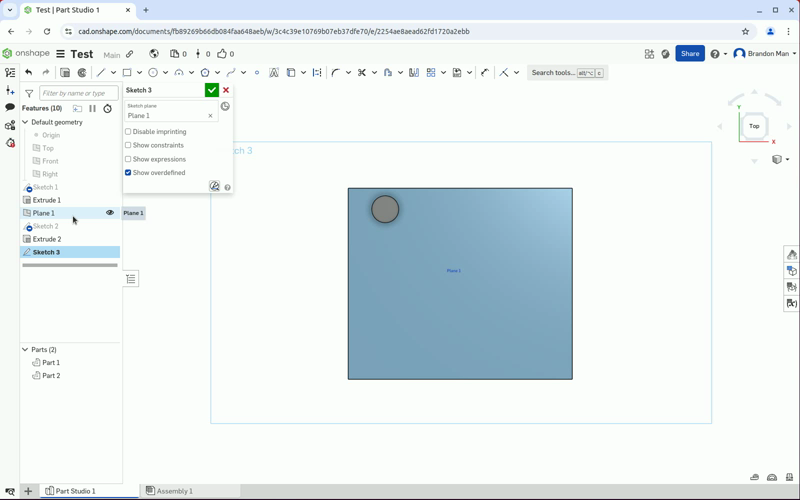
mouse_move(73, 352)
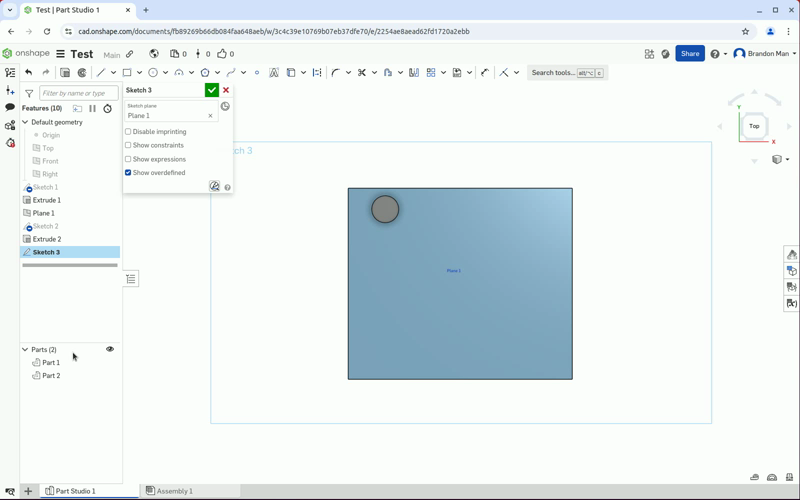
key(y)
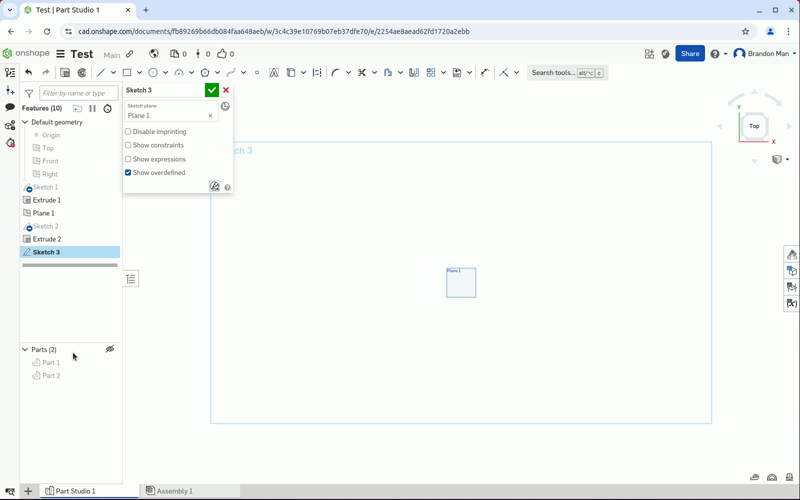
key(c)
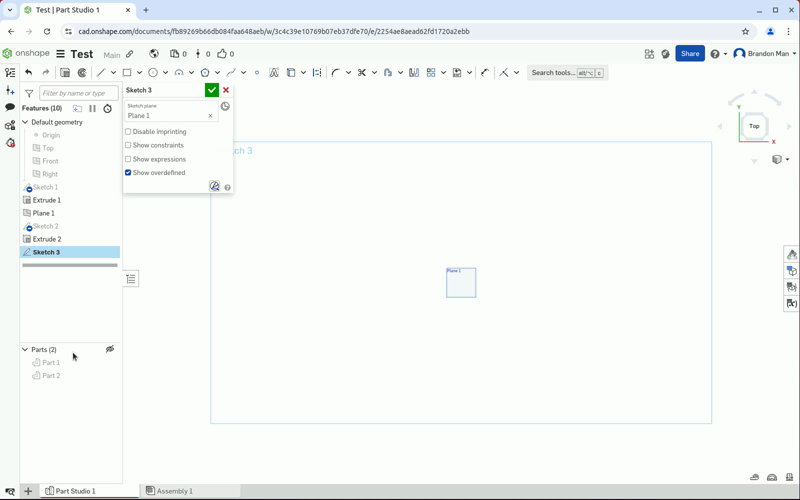
key_down(shift)
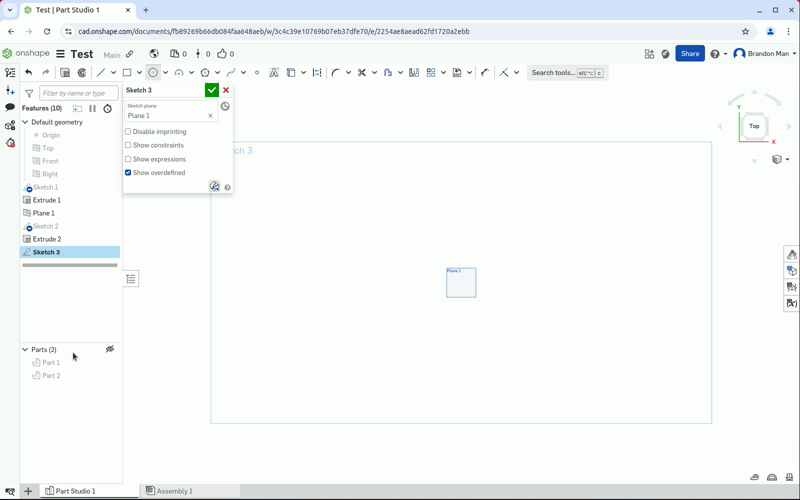
mouse_move(380, 363)
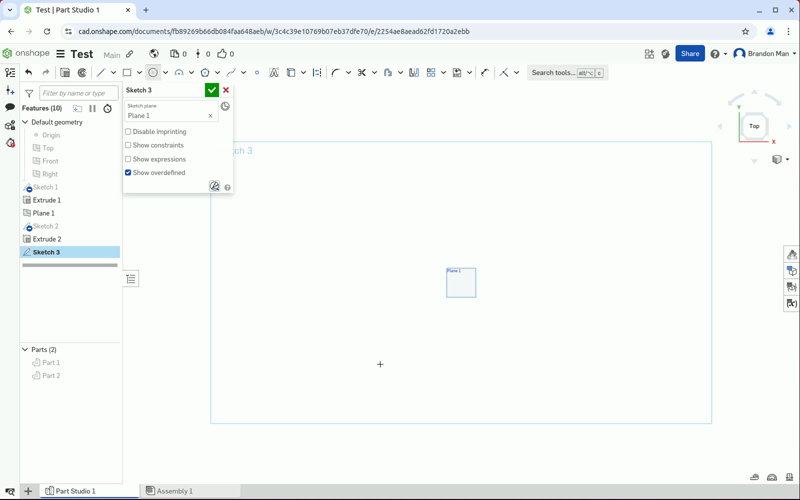
click(380, 363)
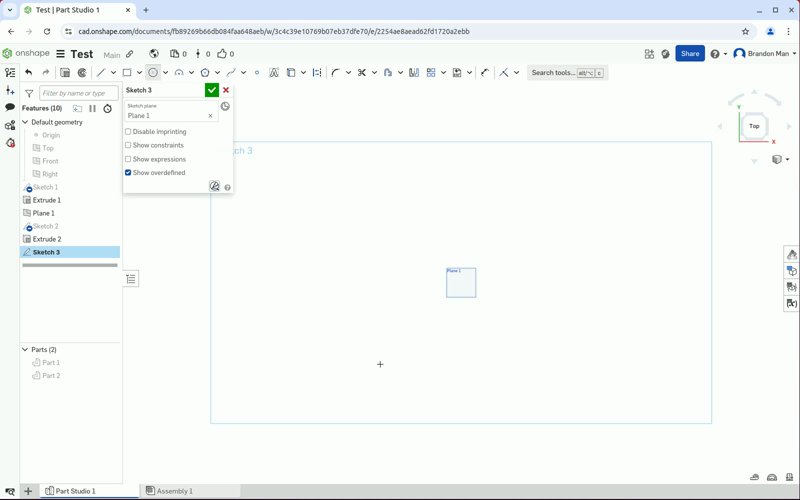
key_up(shift)
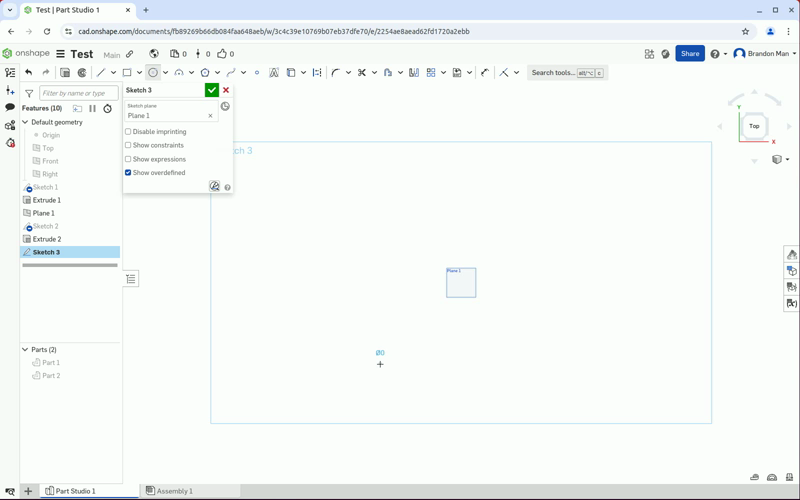
mouse_move(393, 363)
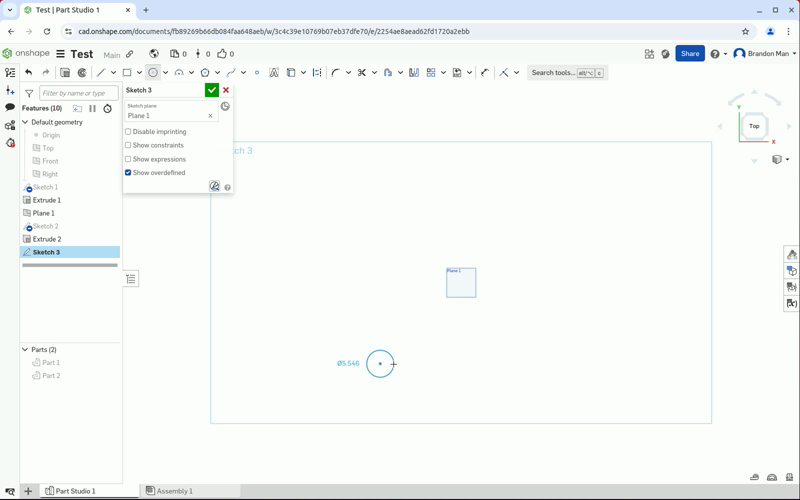
click(393, 363)
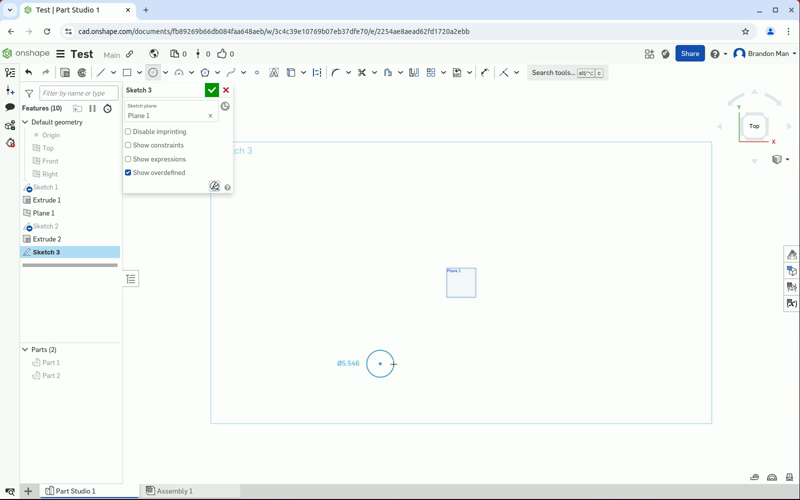
key(esc)
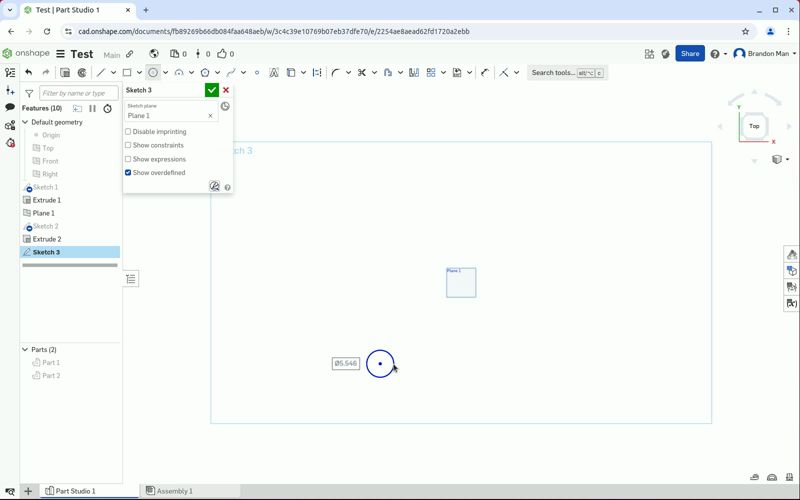
mouse_move(378, 358)
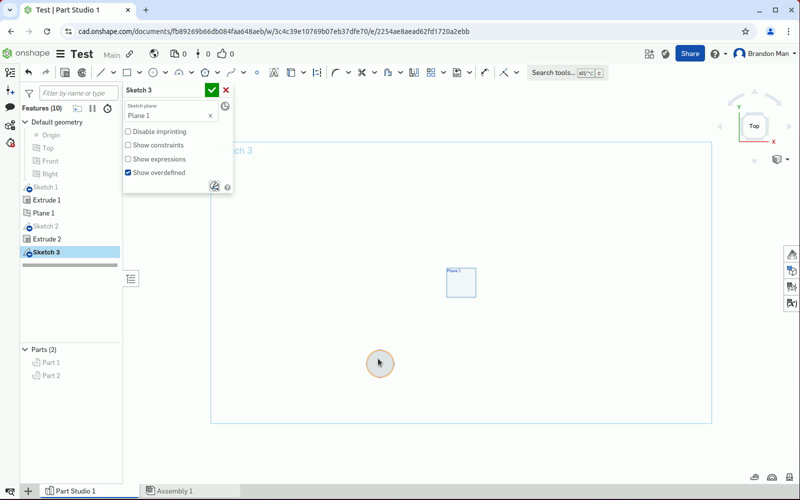
scroll(6)
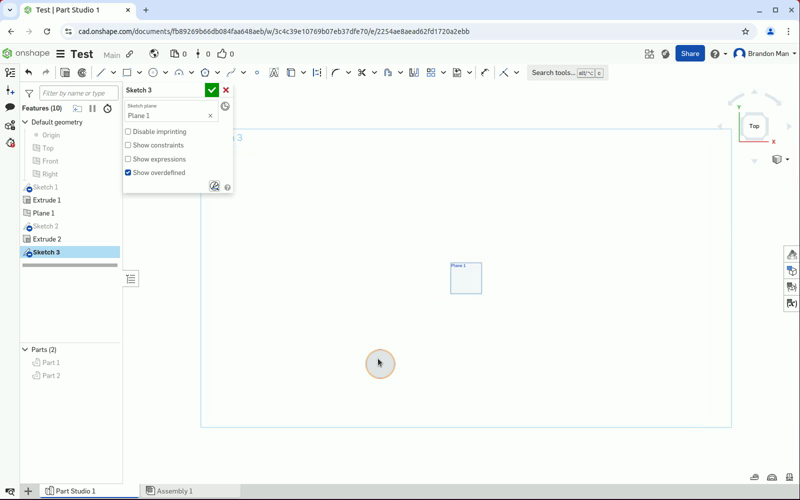
scroll(6)
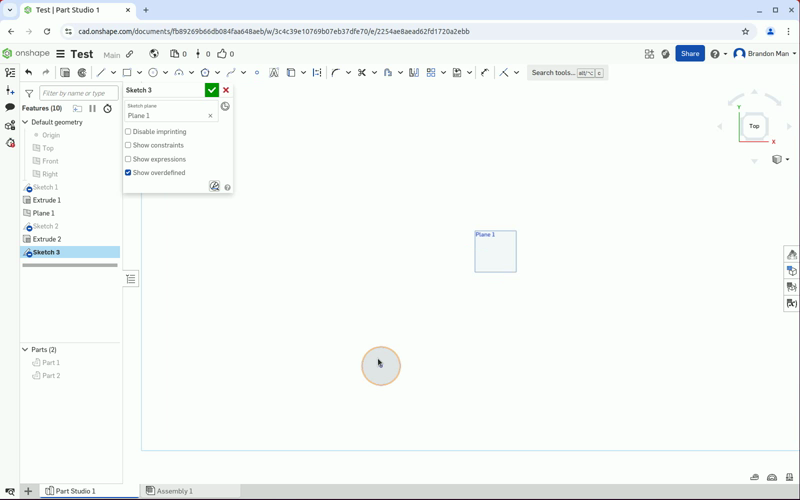
scroll(6)
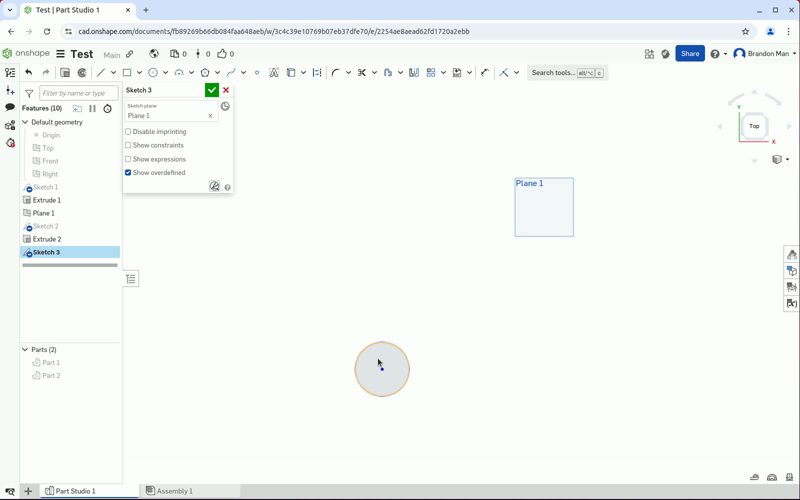
scroll(6)
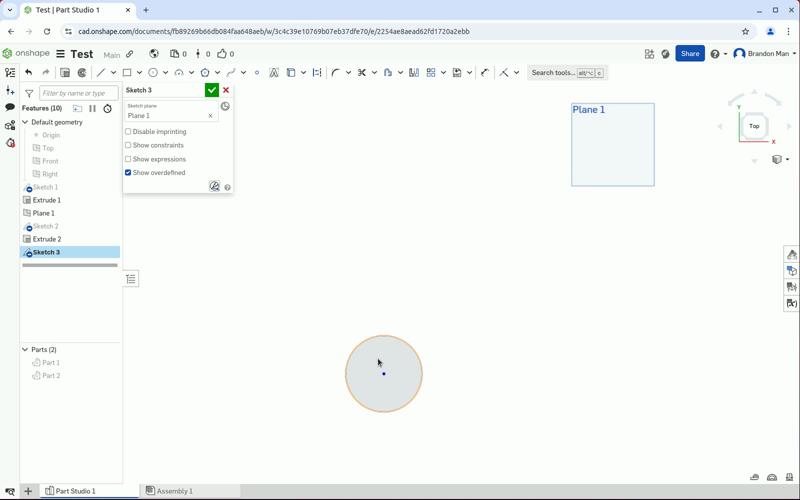
scroll(6)
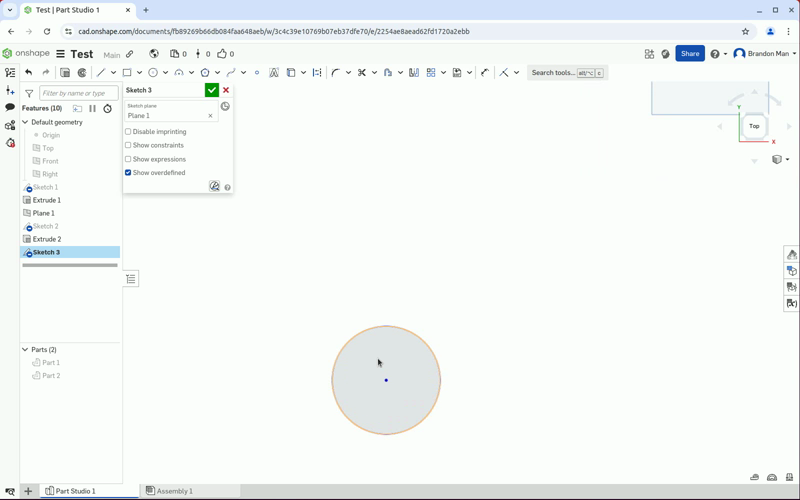
scroll(6)
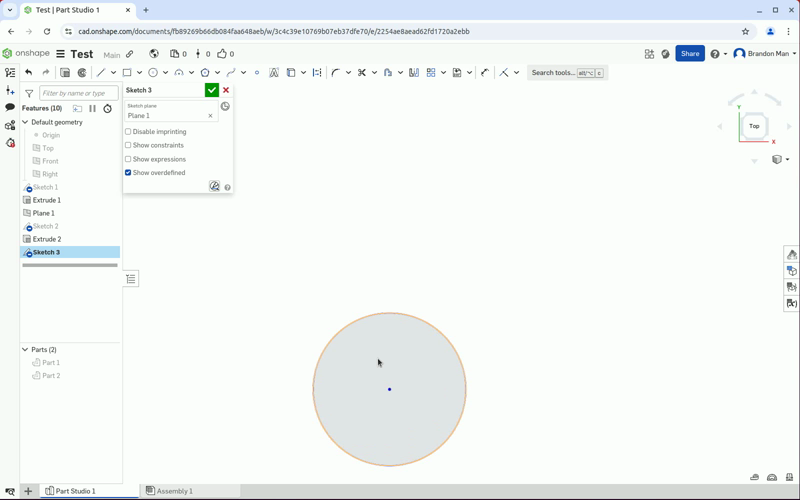
scroll(6)
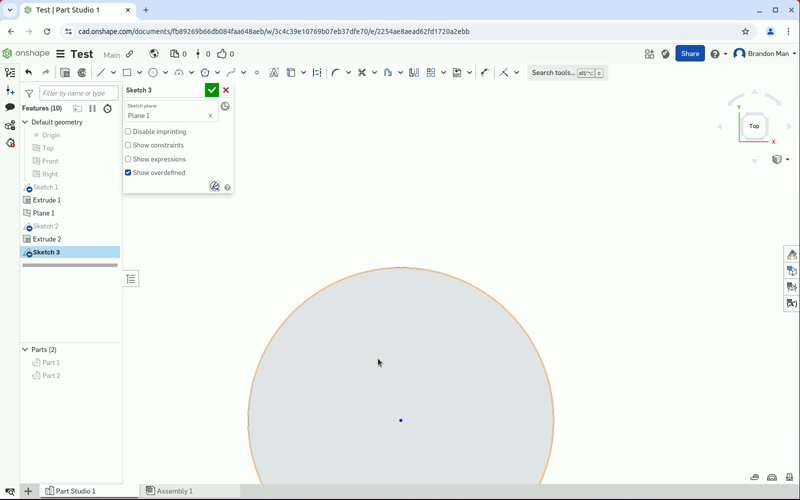
click(378, 358)
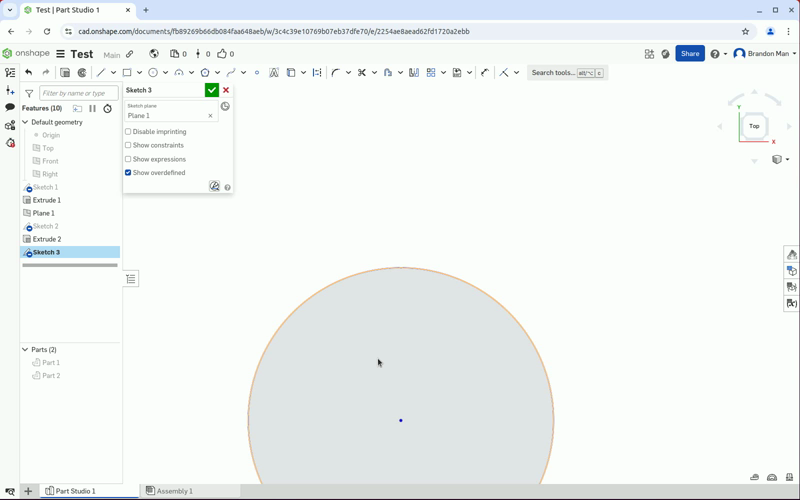
scroll(-6)
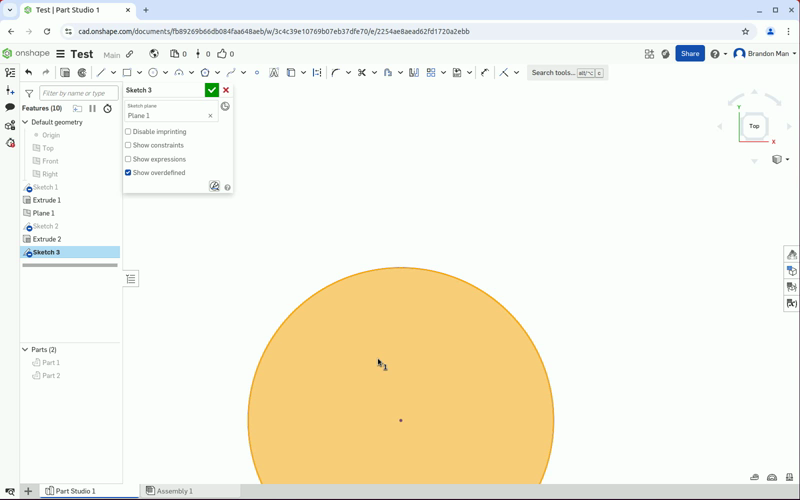
scroll(-6)
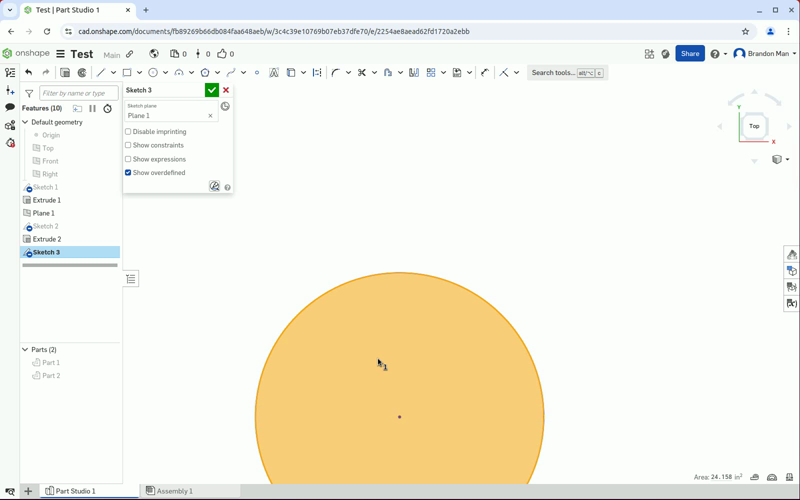
scroll(-6)
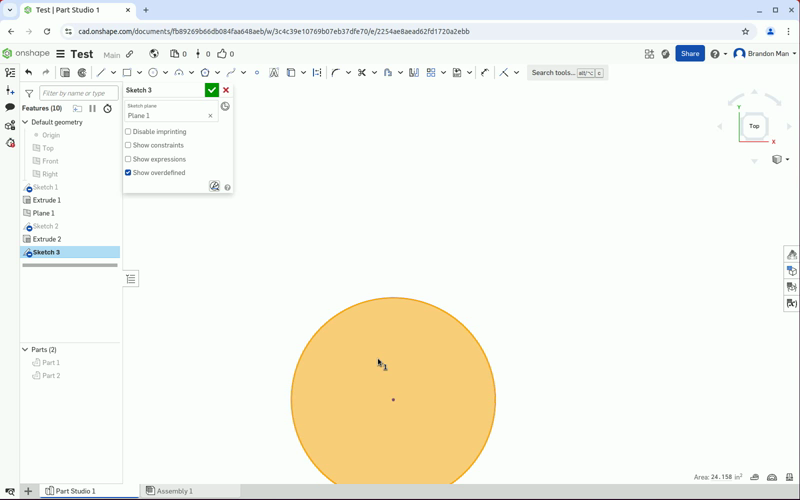
scroll(-6)
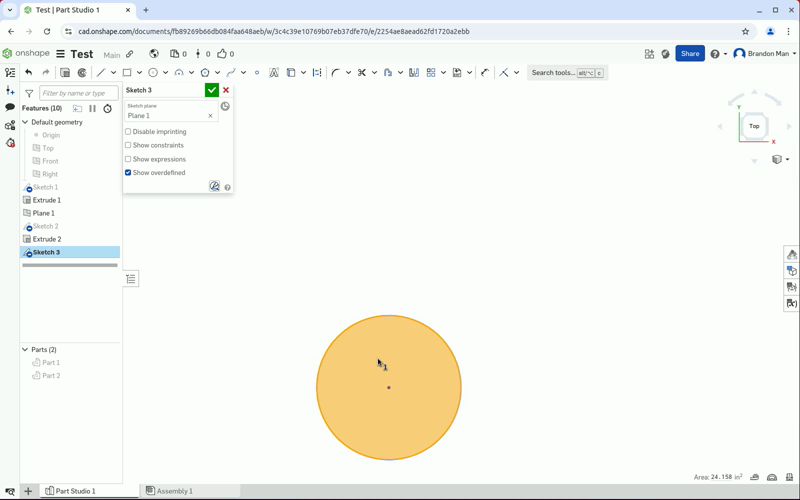
scroll(-6)
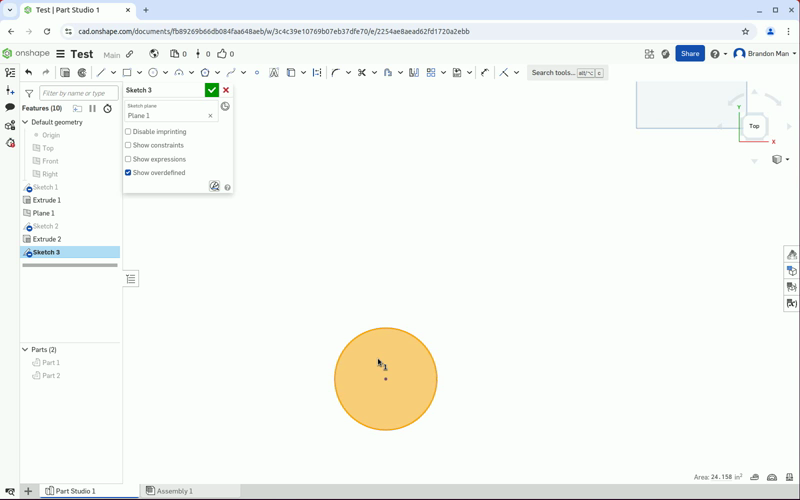
scroll(-6)
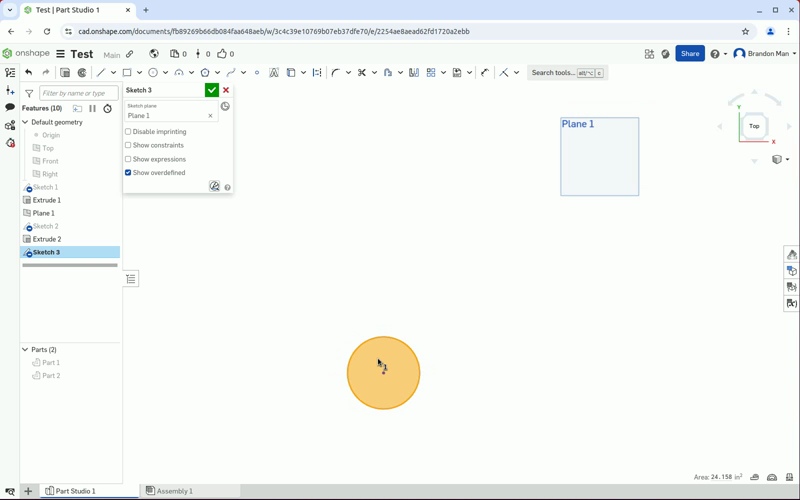
scroll(-6)
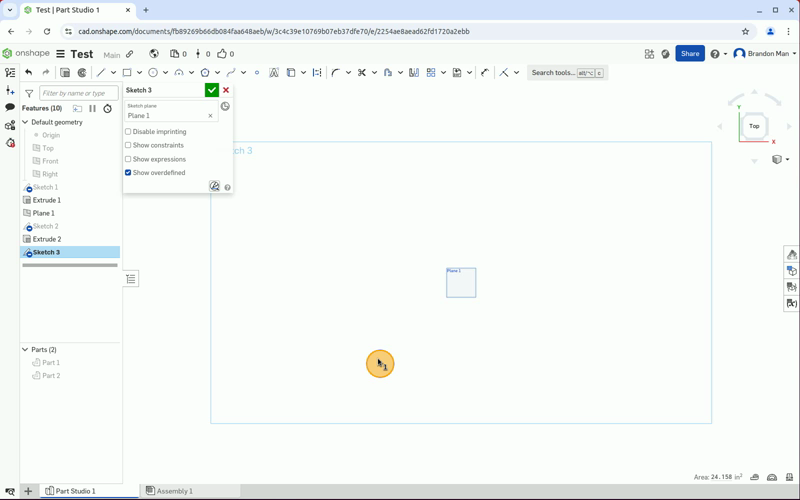
mouse_move(73, 352)
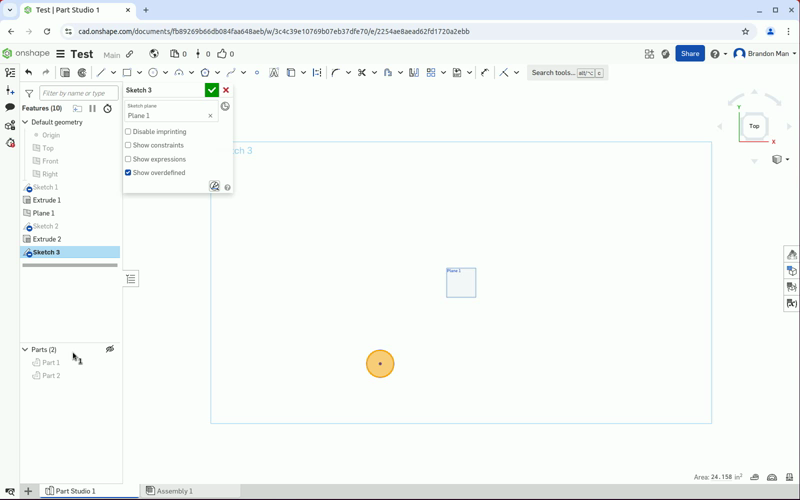
key(shift+y)
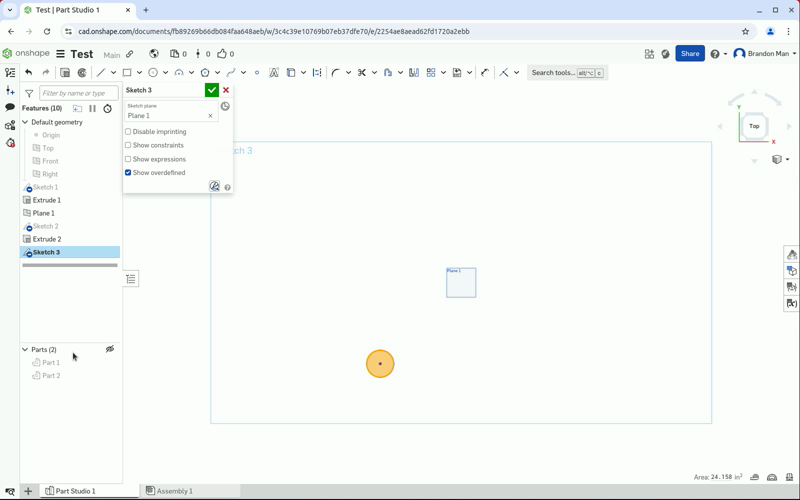
key(shift+e)
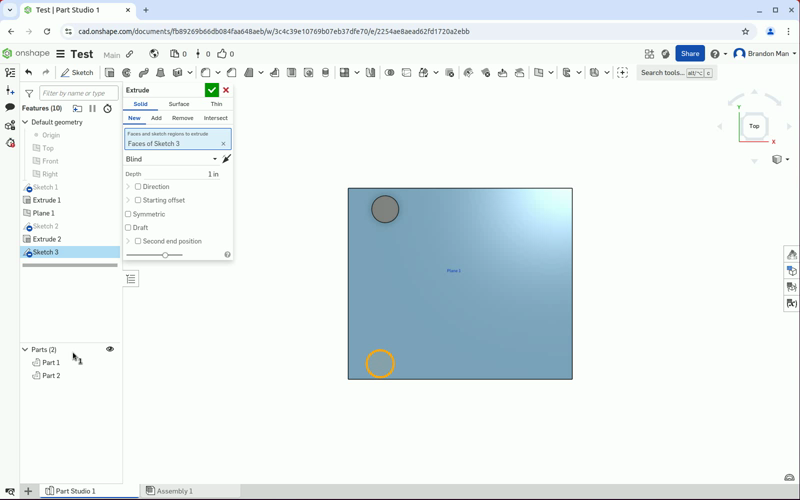
mouse_move(143, 106)
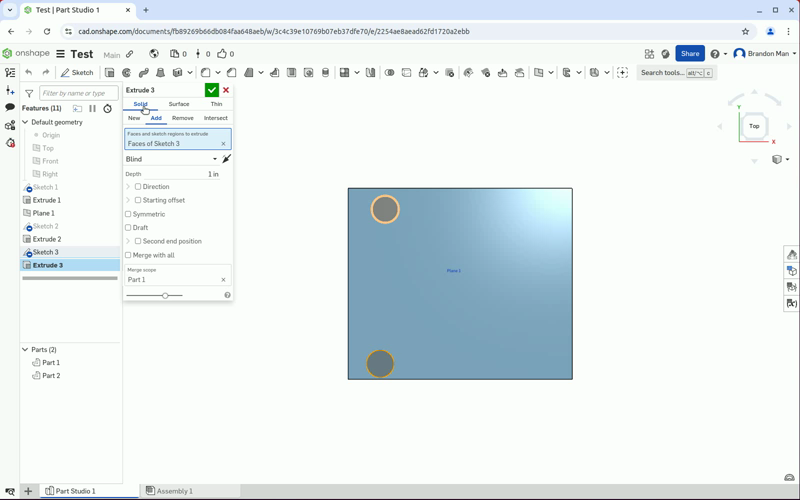
click(143, 106)
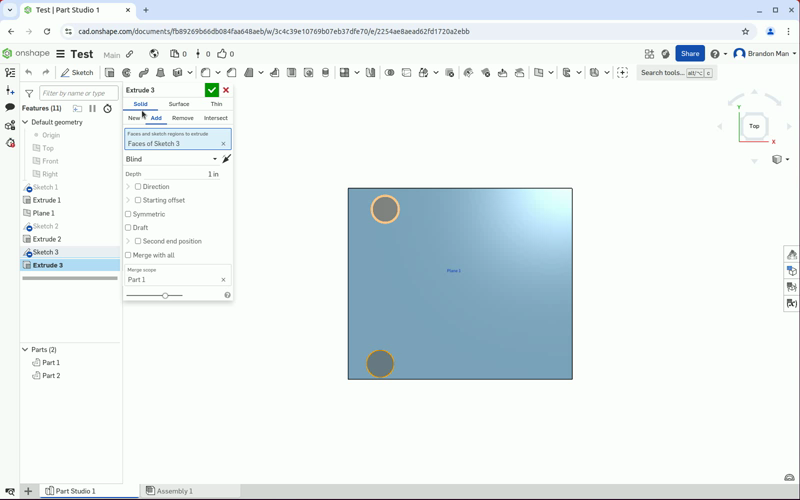
mouse_move(137, 120)
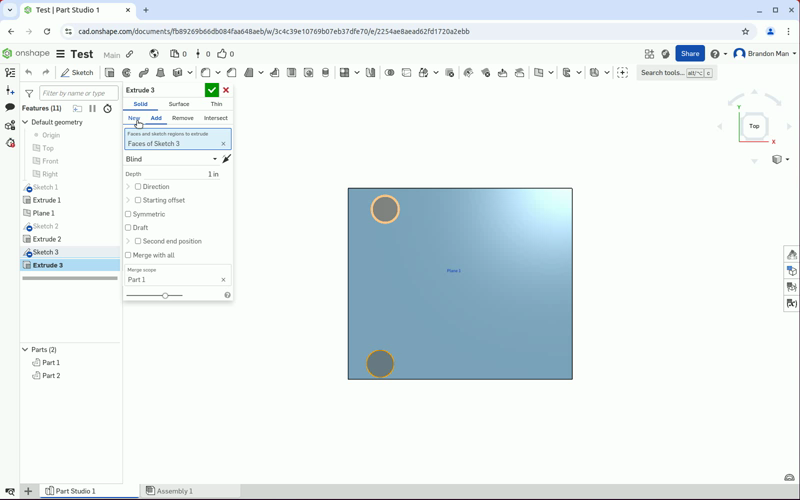
click(137, 120)
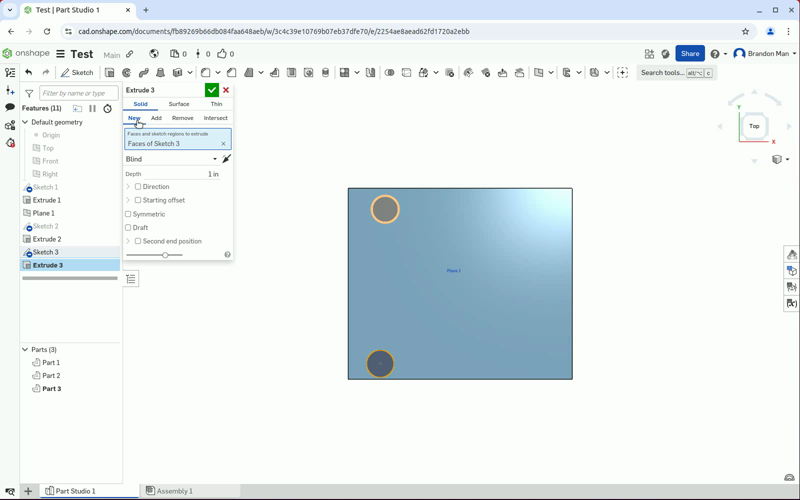
key(tab, 4)
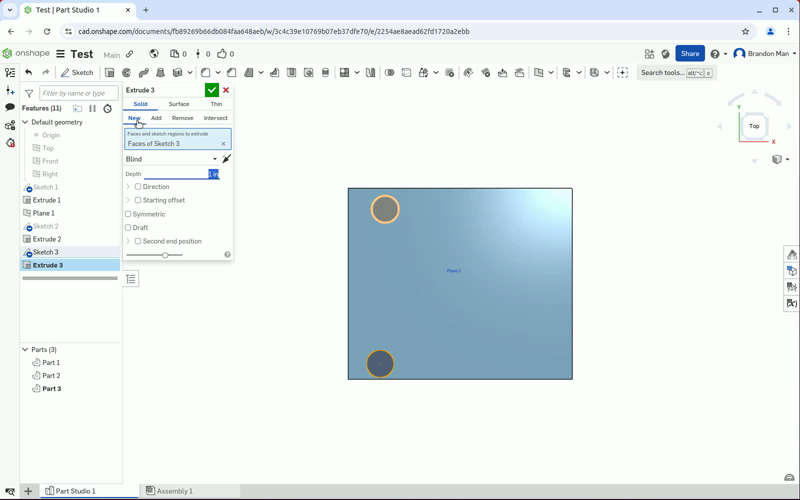
text(1.926)
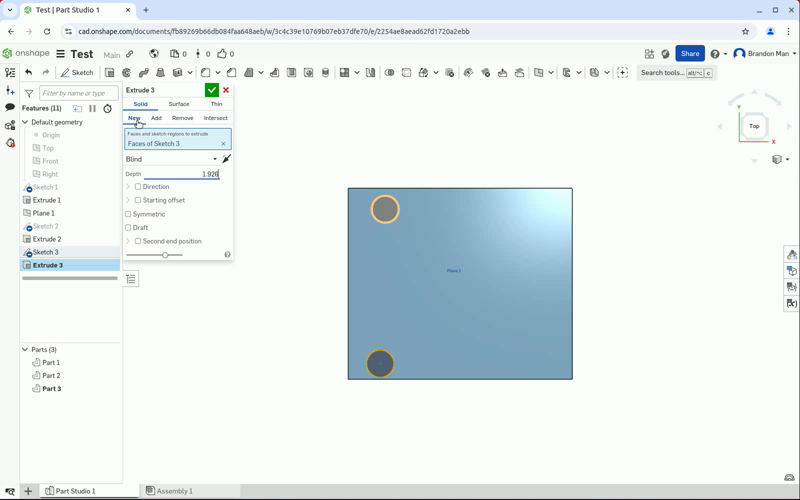
key(enter)
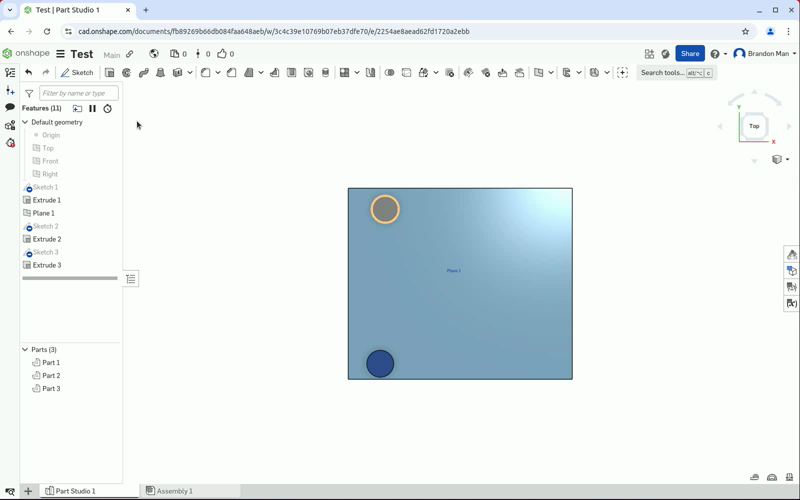
key(shift+h)
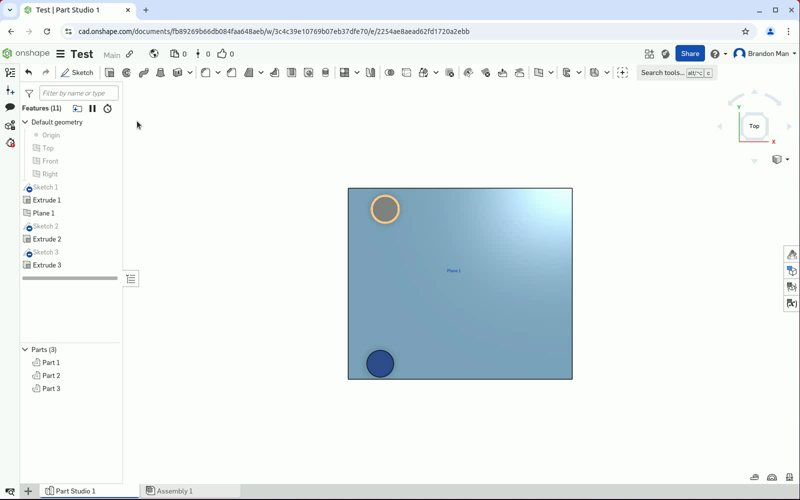
key(shift+h)
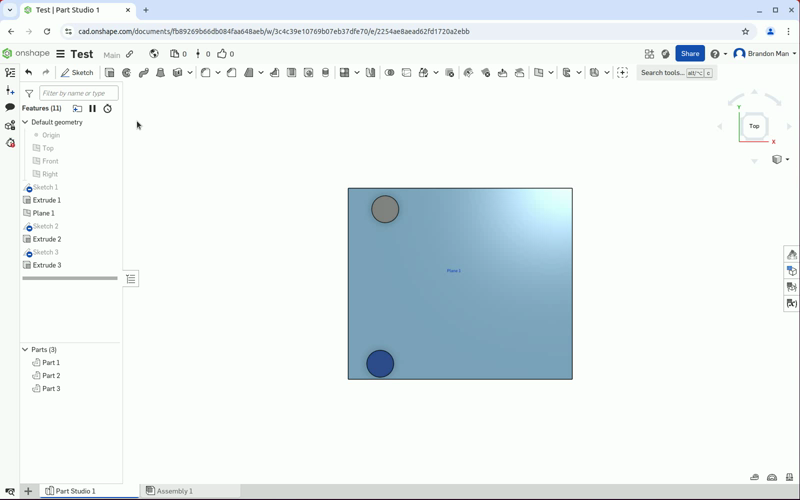
mouse_move(73, 189)
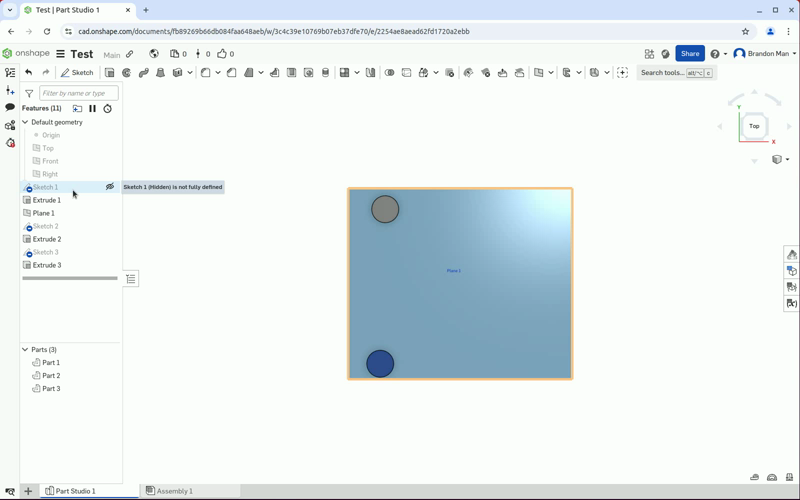
click(73, 189)
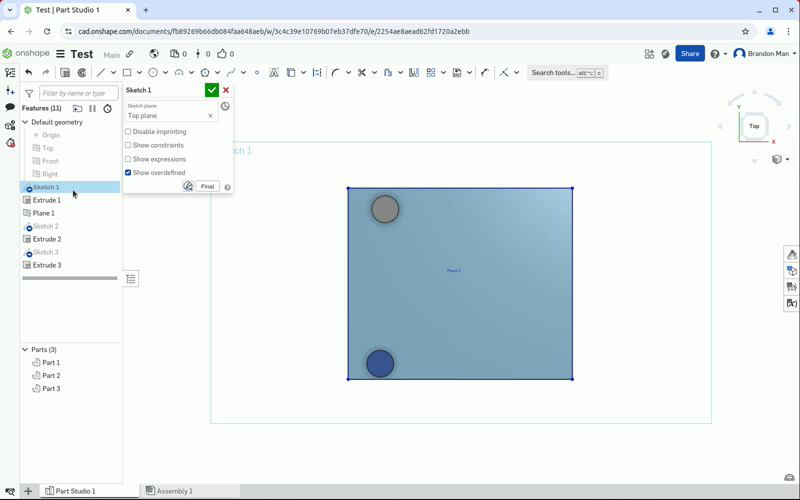
mouse_move(229, 92)
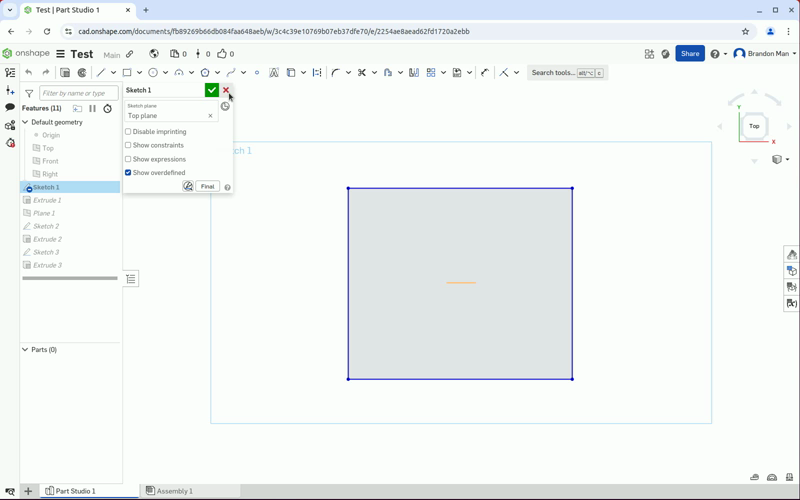
click(229, 92)
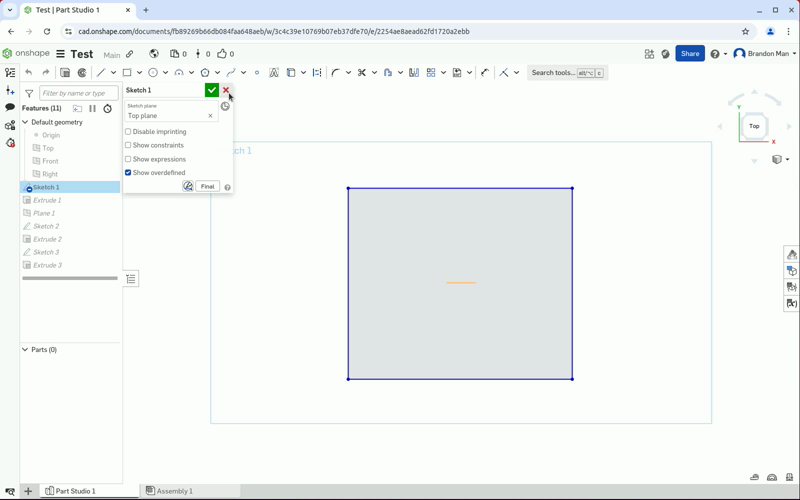
key(shift+s)
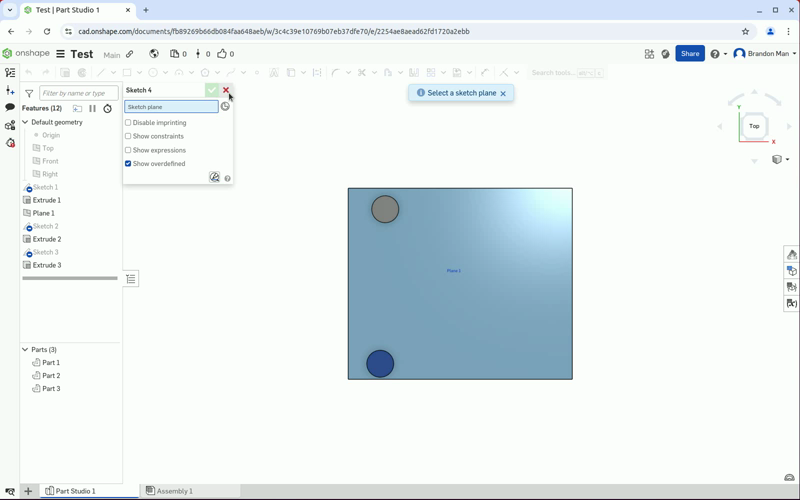
mouse_move(73, 215)
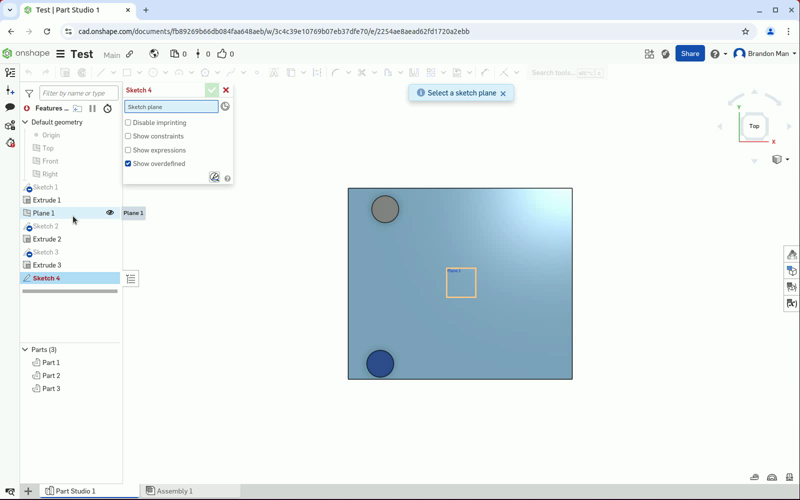
click(73, 215)
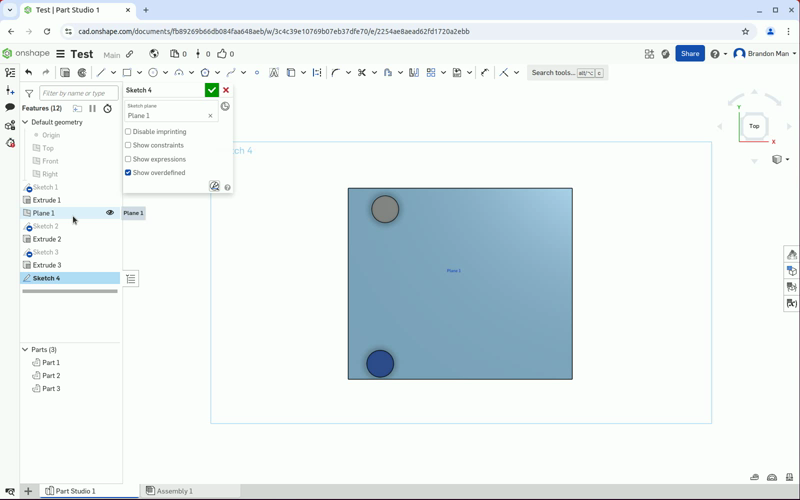
mouse_move(73, 352)
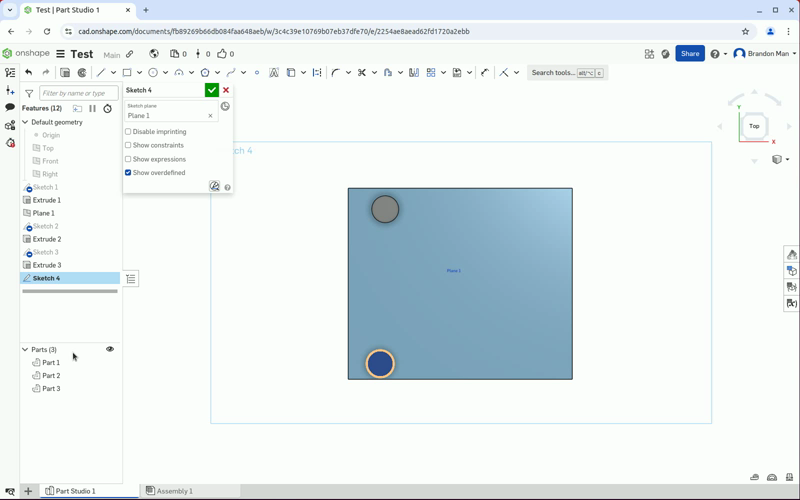
key(y)
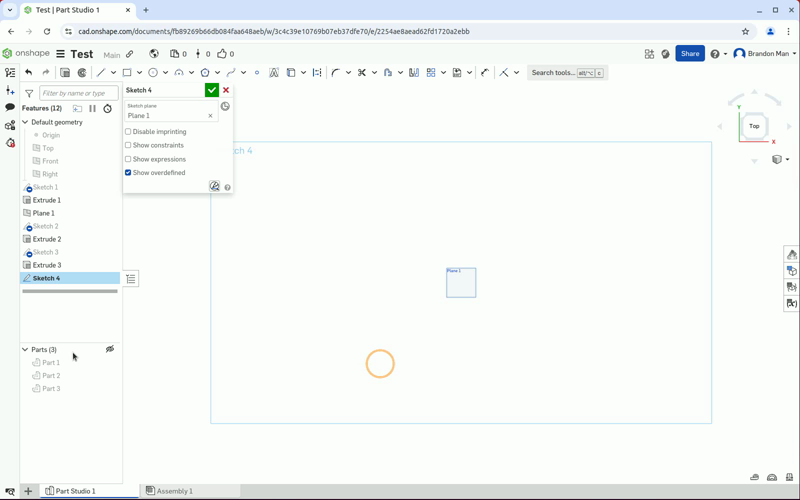
key(c)
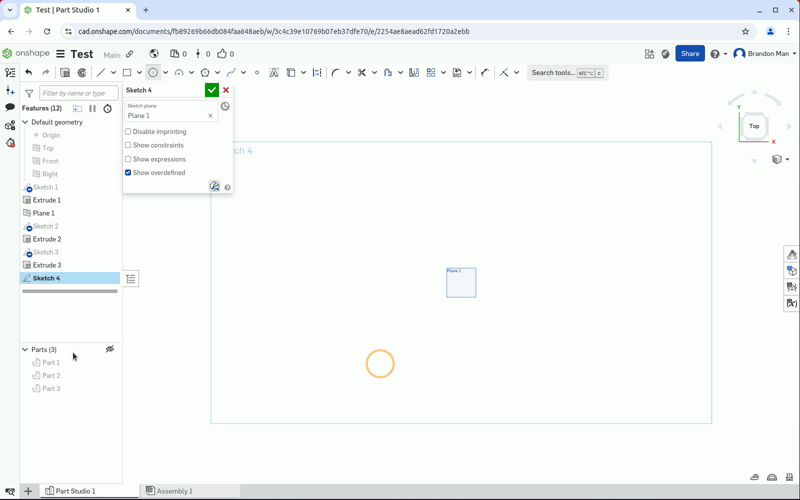
key_down(shift)
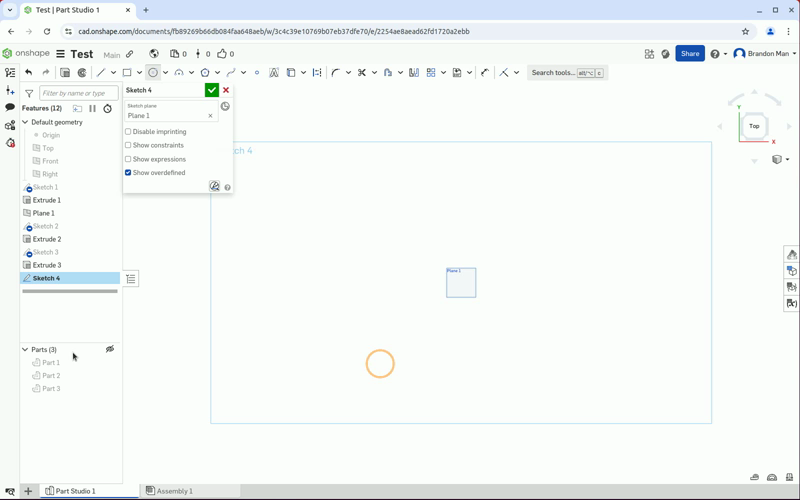
mouse_move(548, 257)
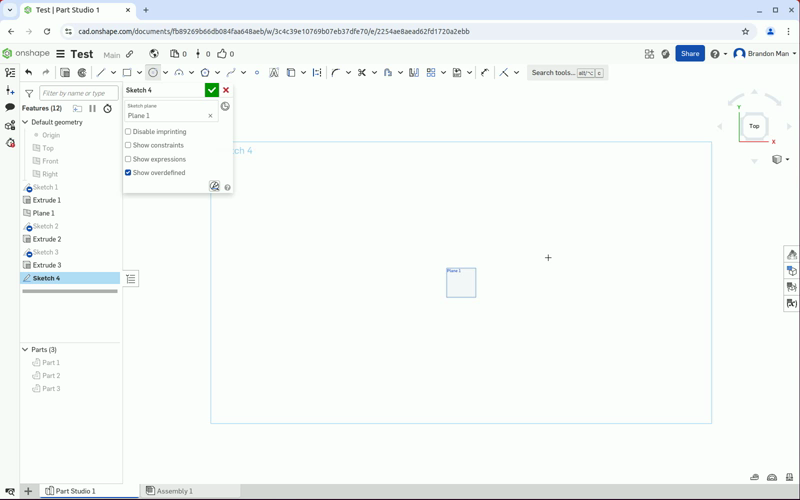
click(548, 257)
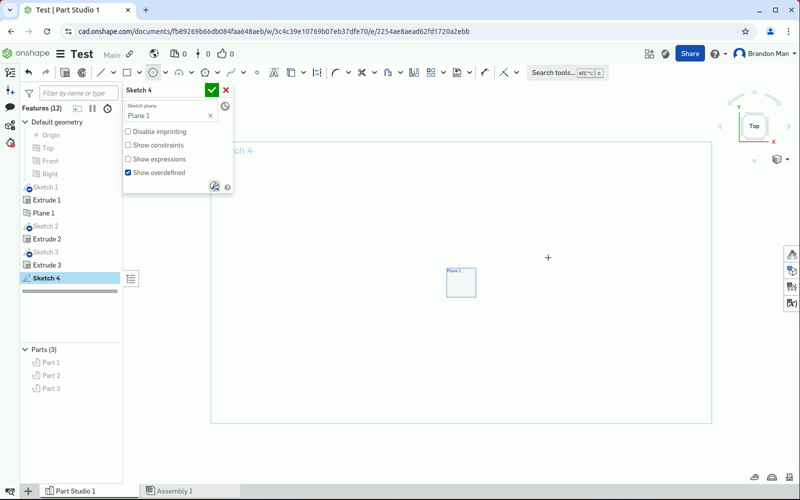
key_up(shift)
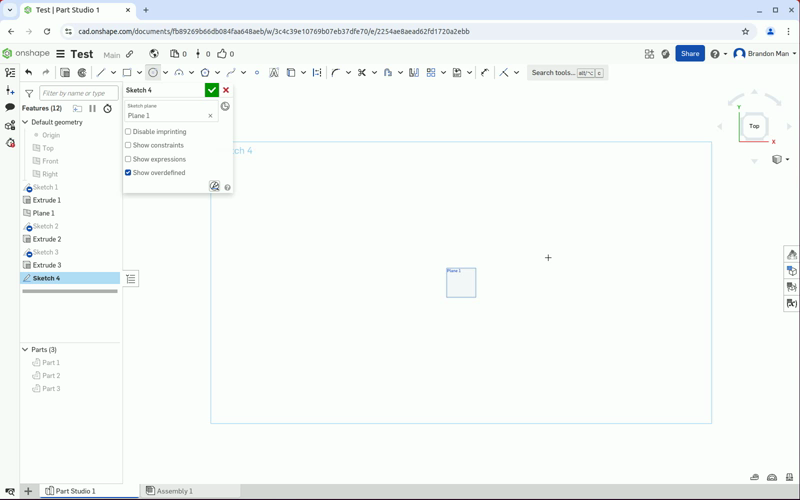
mouse_move(561, 257)
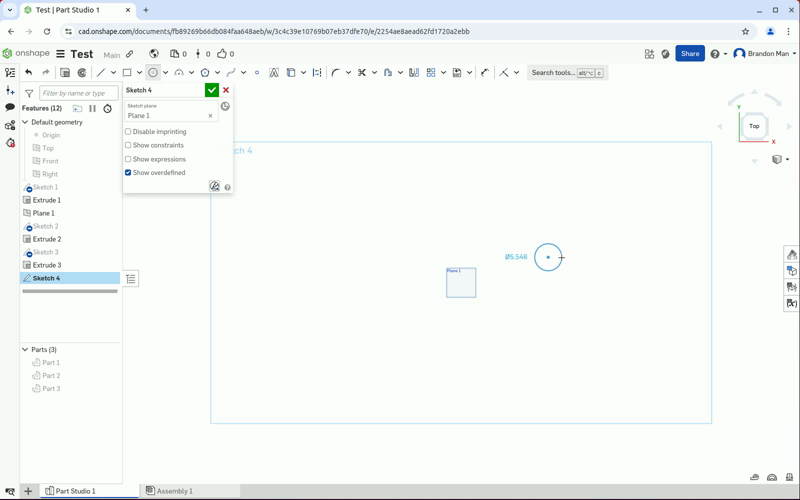
click(561, 257)
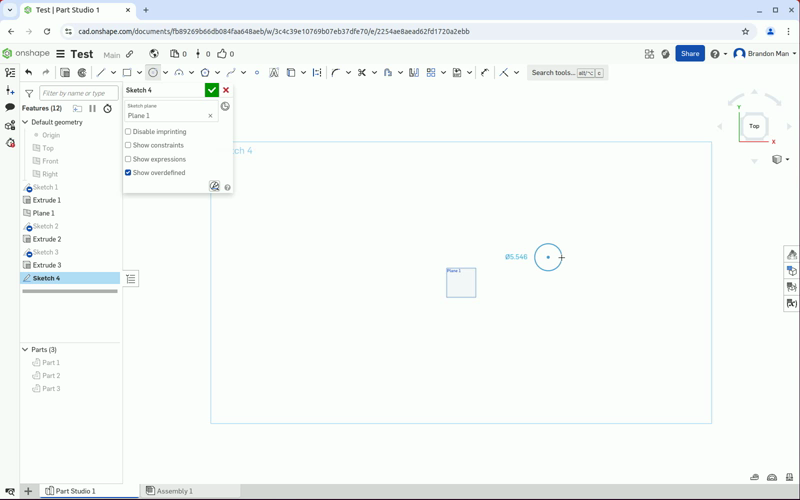
key(esc)
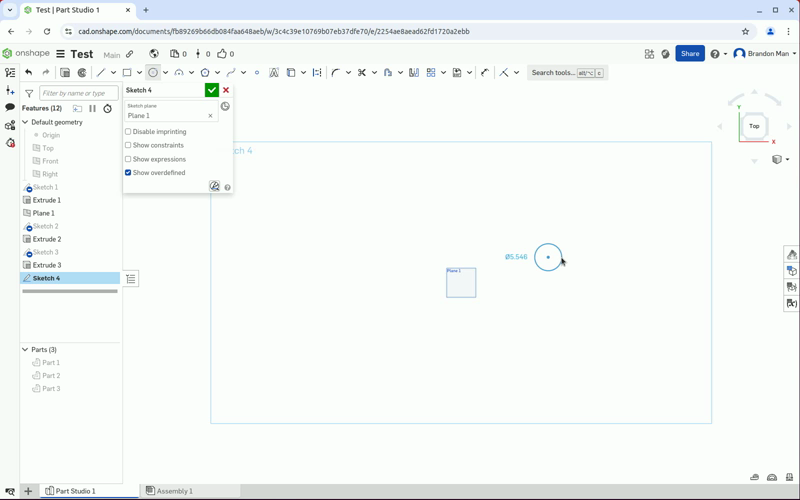
mouse_move(543, 248)
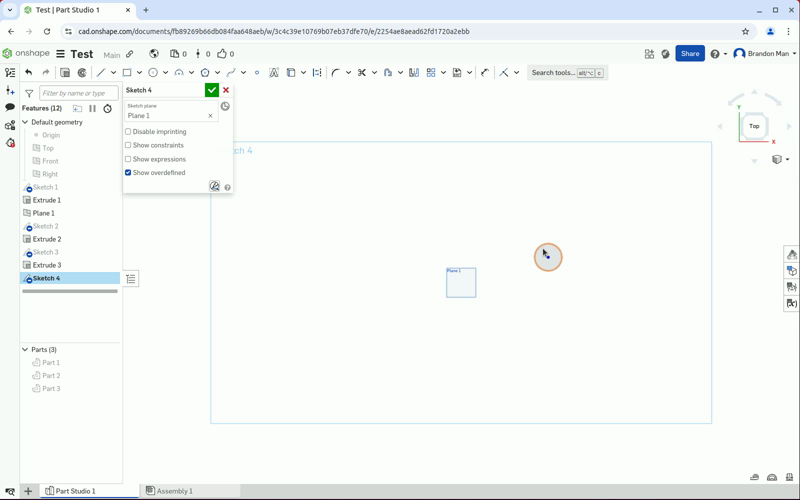
scroll(6)
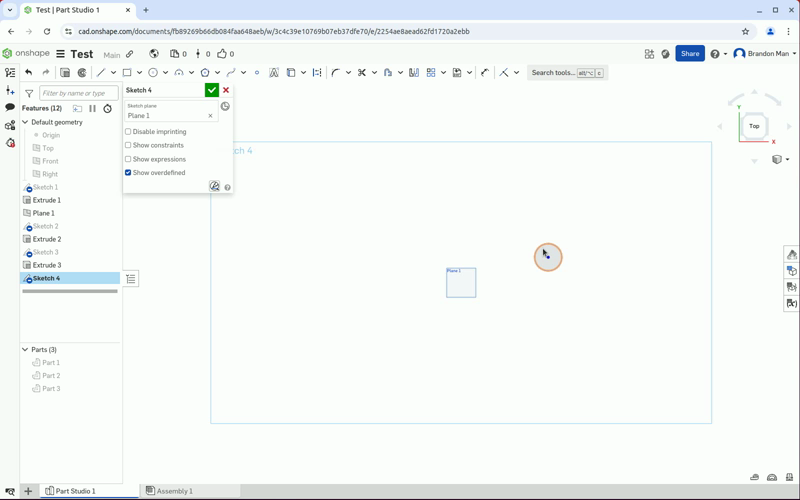
scroll(6)
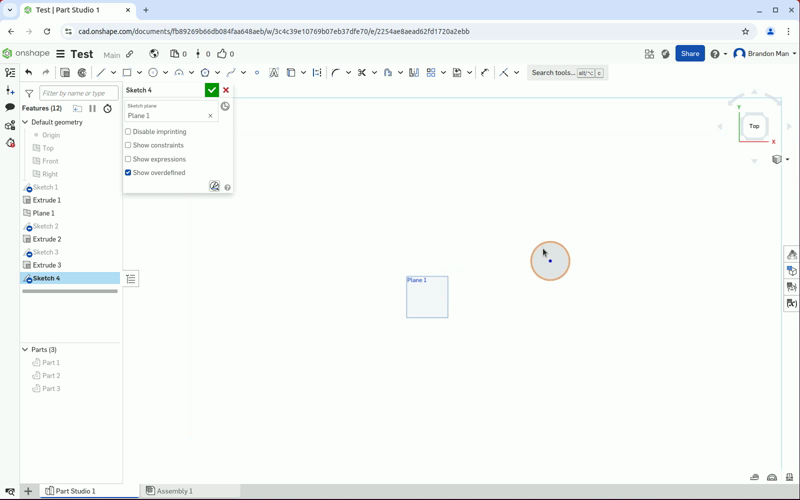
scroll(6)
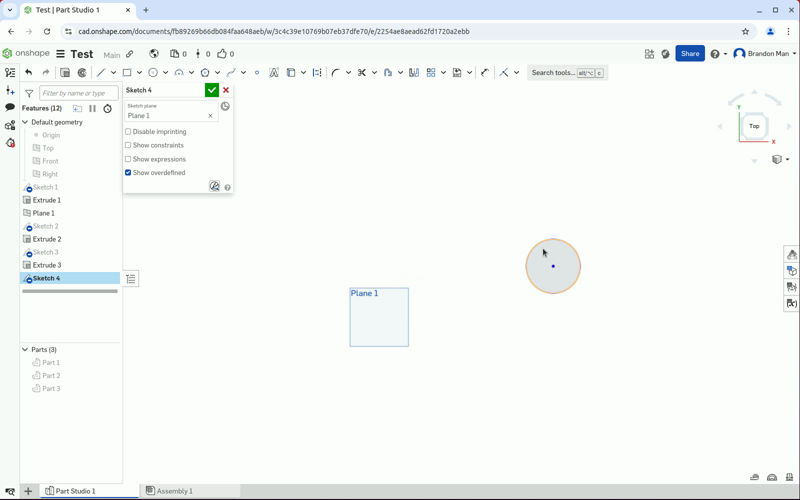
scroll(6)
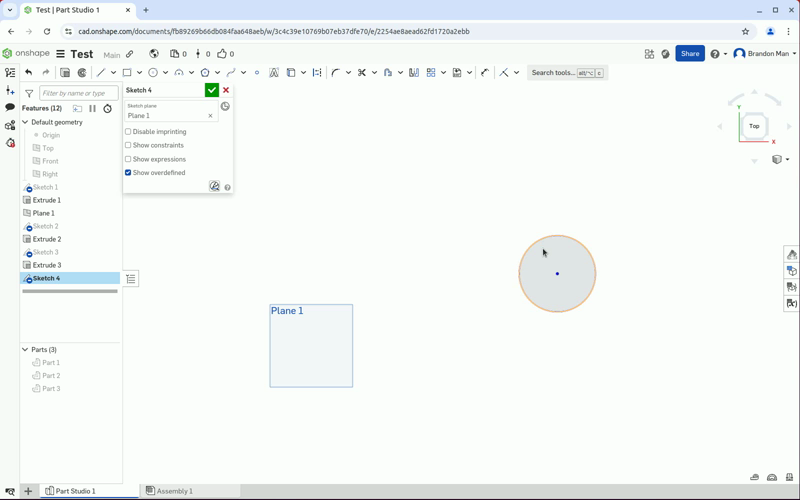
scroll(6)
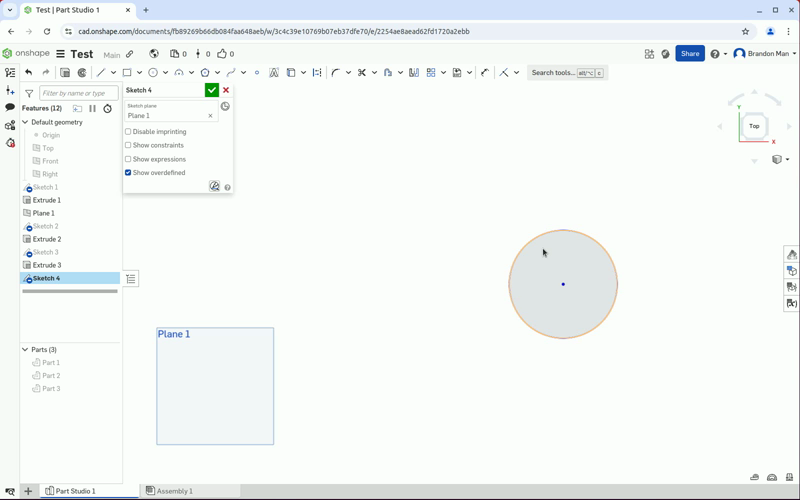
scroll(6)
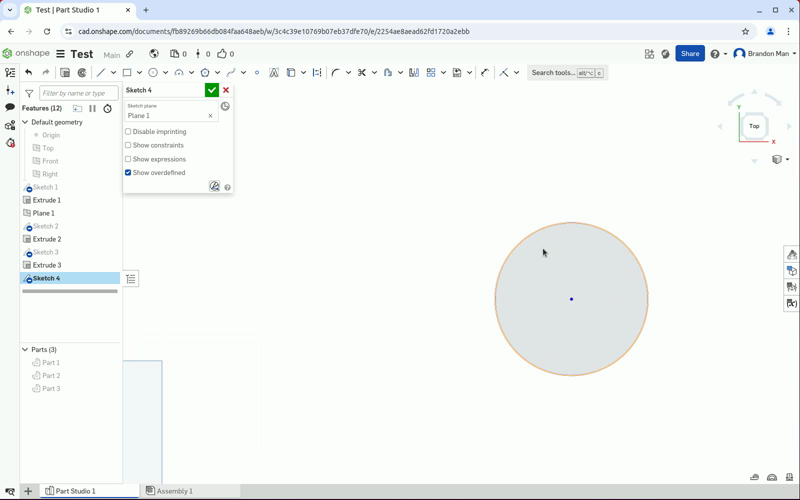
scroll(6)
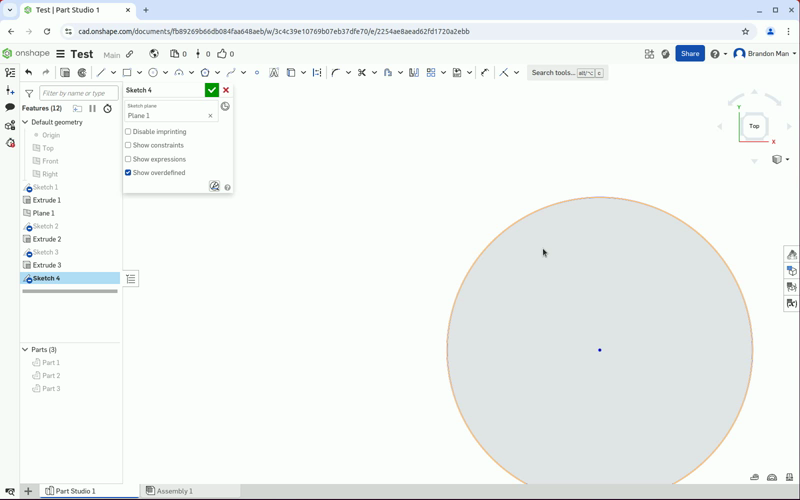
click(543, 248)
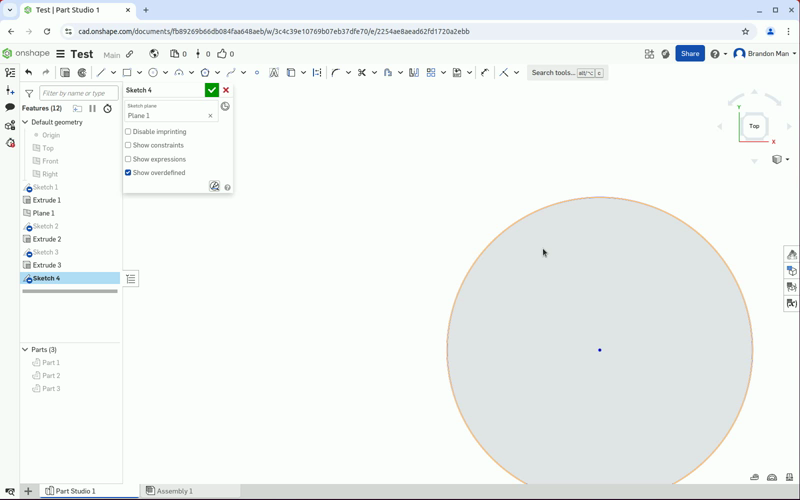
scroll(-6)
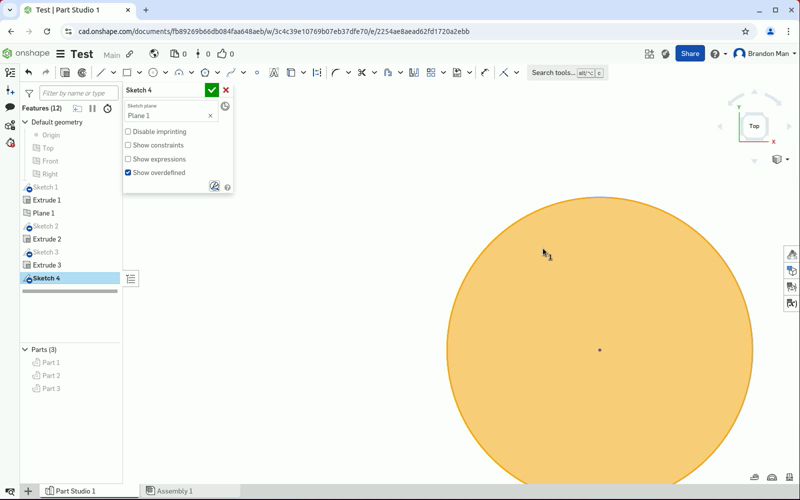
scroll(-6)
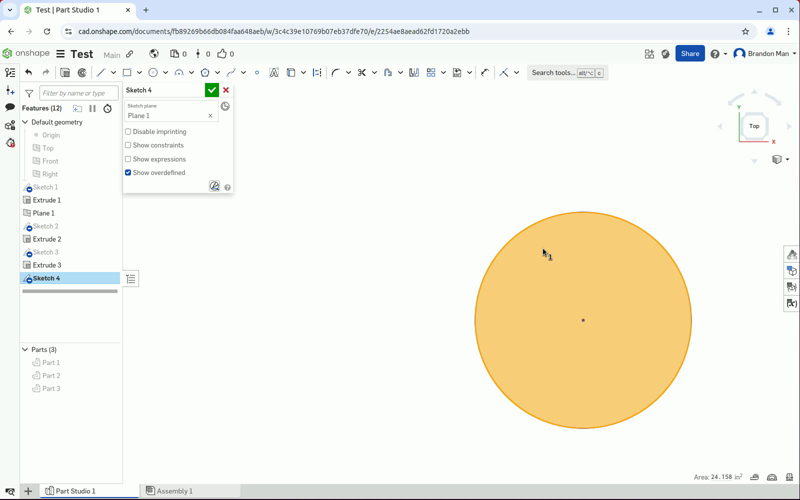
scroll(-6)
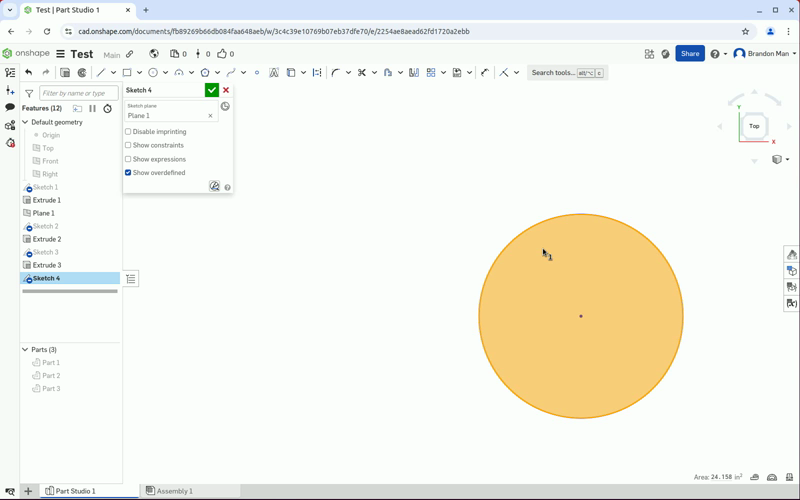
scroll(-6)
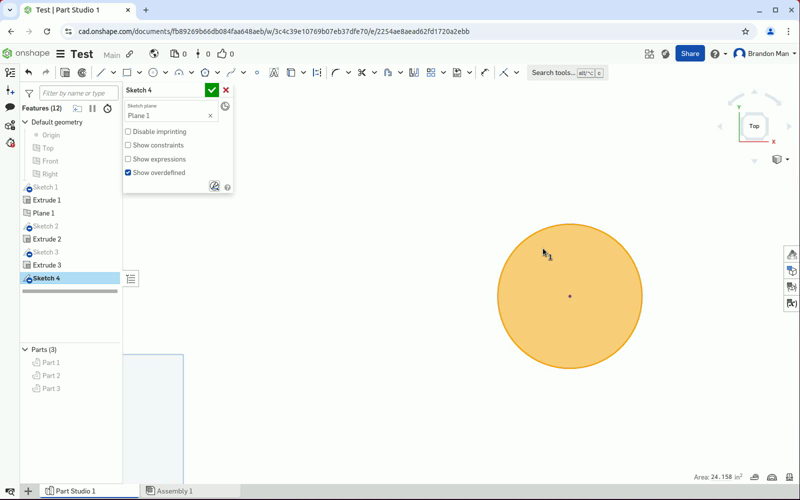
scroll(-6)
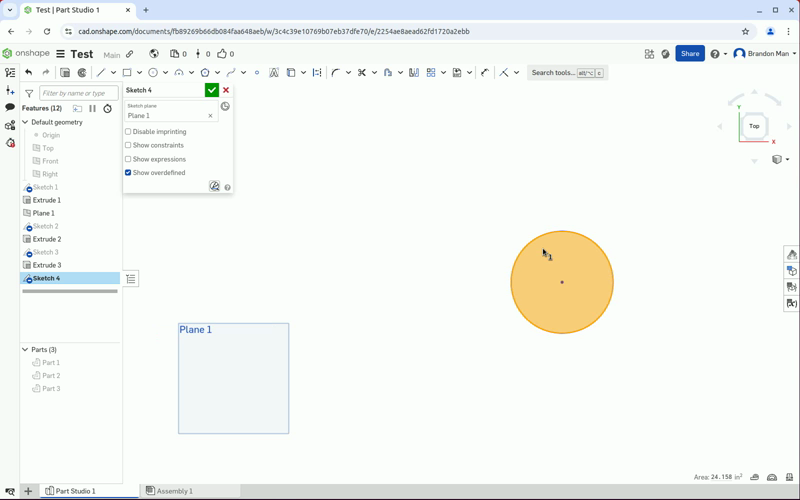
scroll(-6)
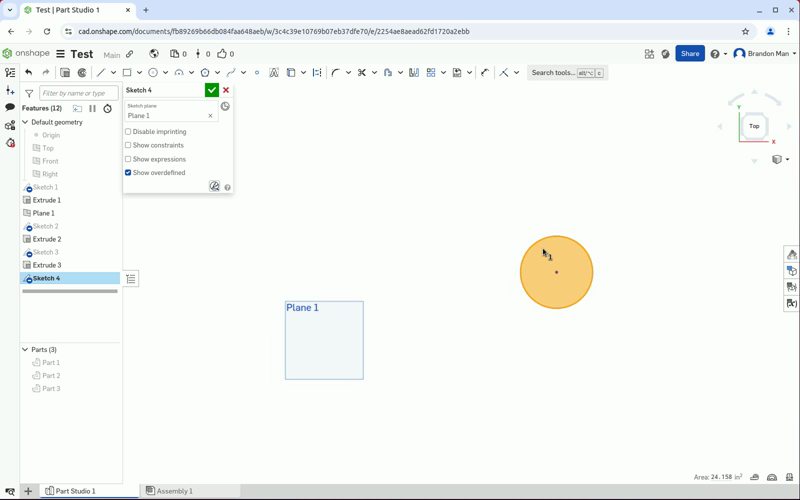
scroll(-6)
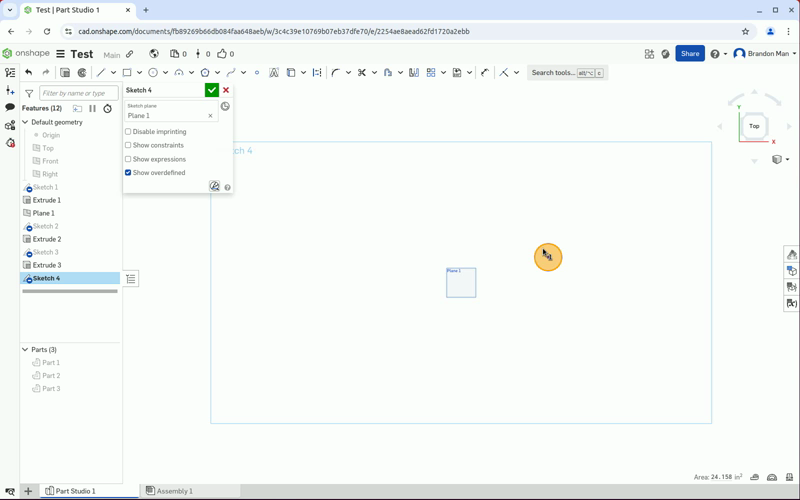
mouse_move(73, 352)
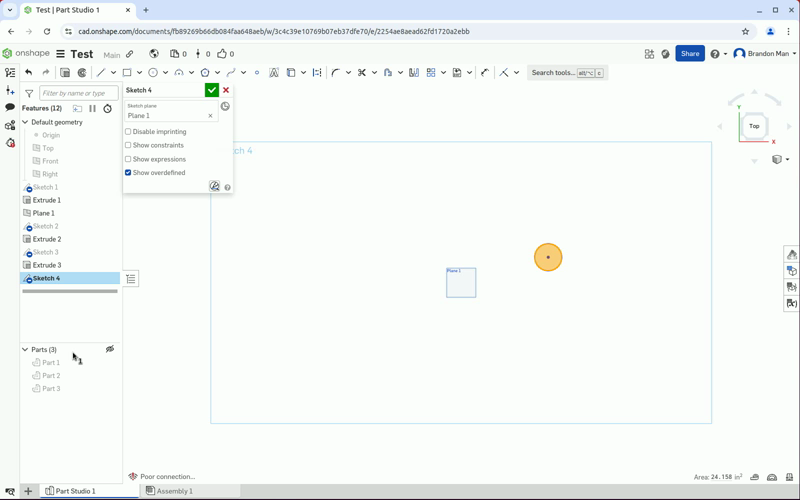
key(shift+y)
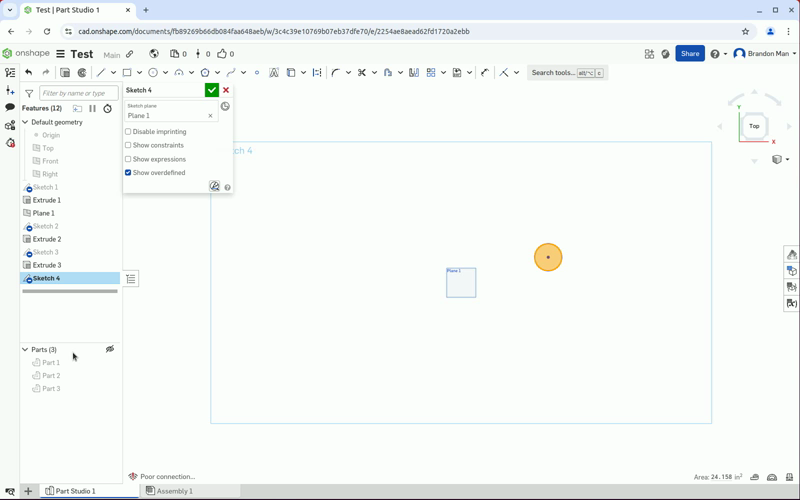
key(shift+e)
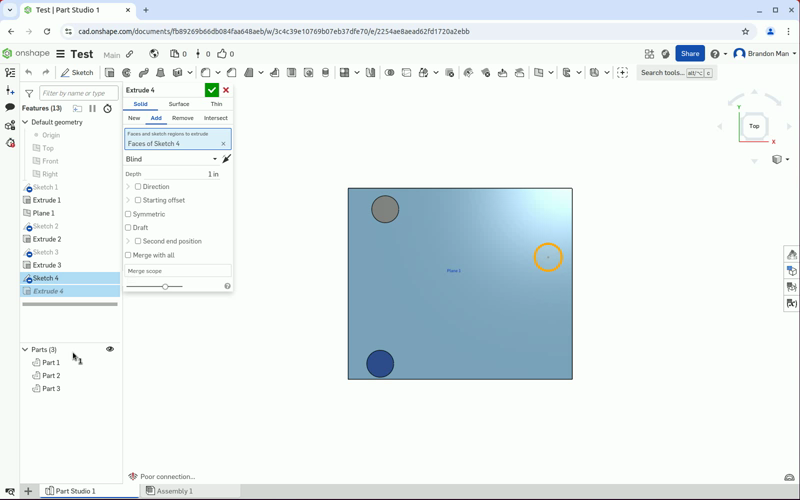
mouse_move(143, 106)
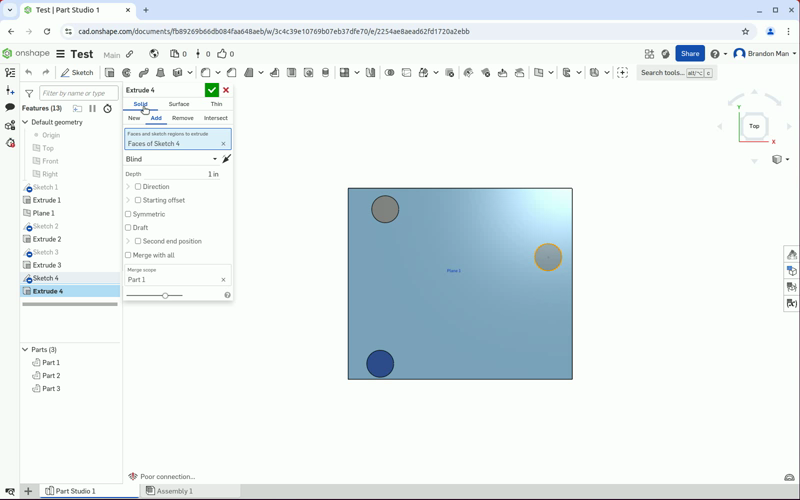
click(143, 106)
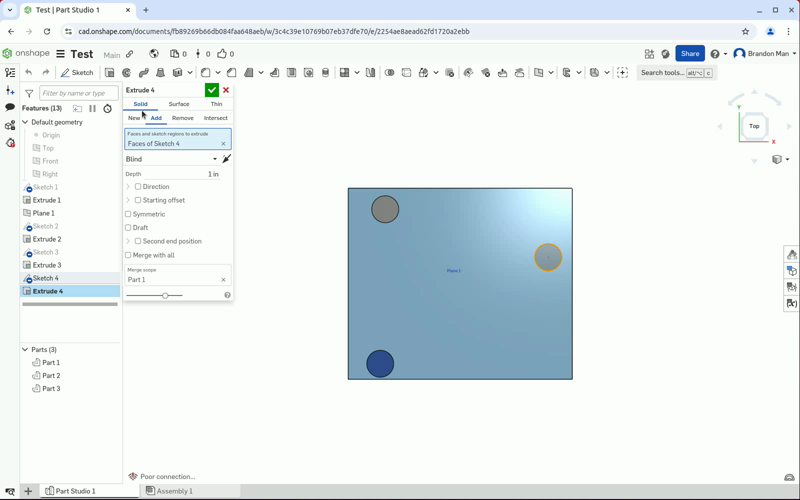
mouse_move(137, 120)
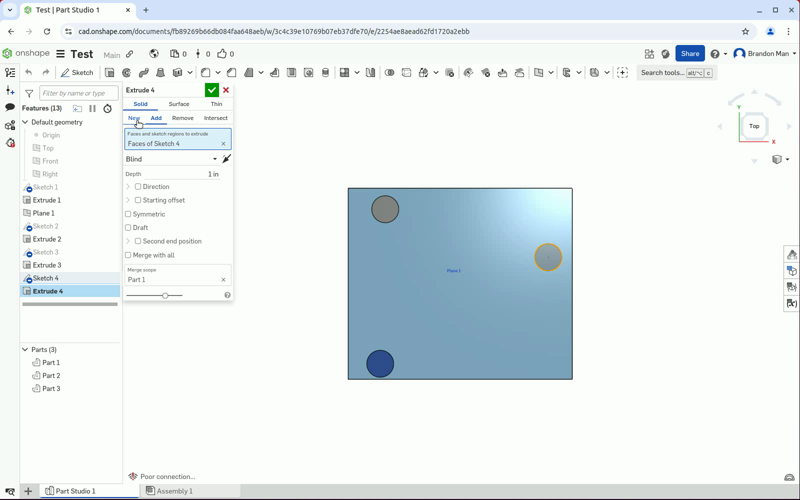
click(137, 120)
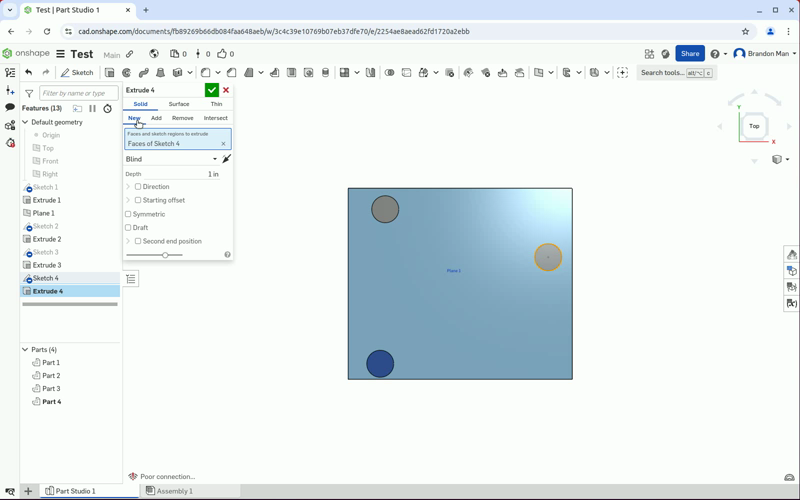
key(tab, 4)
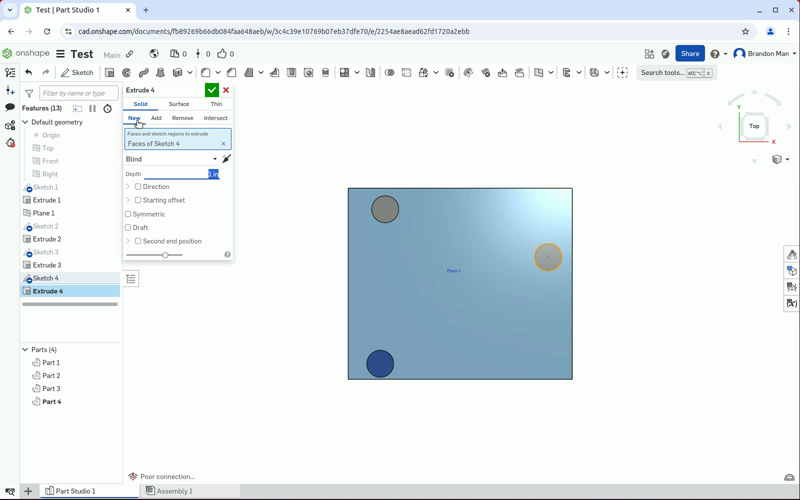
text(1.926)
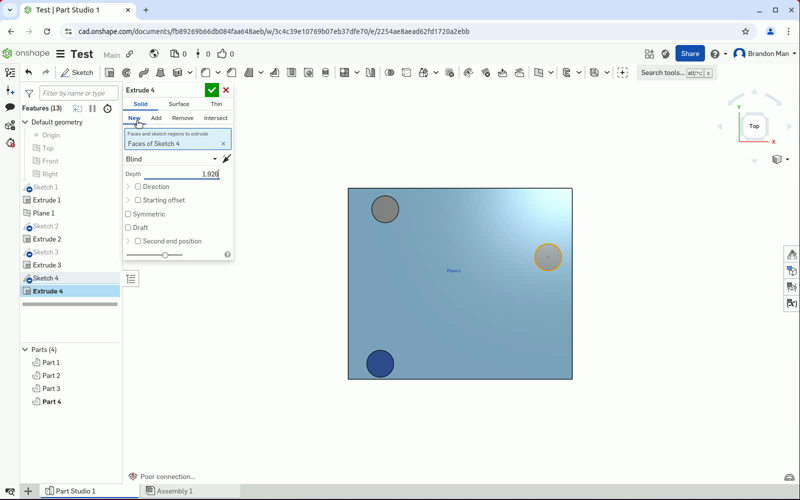
key(enter)
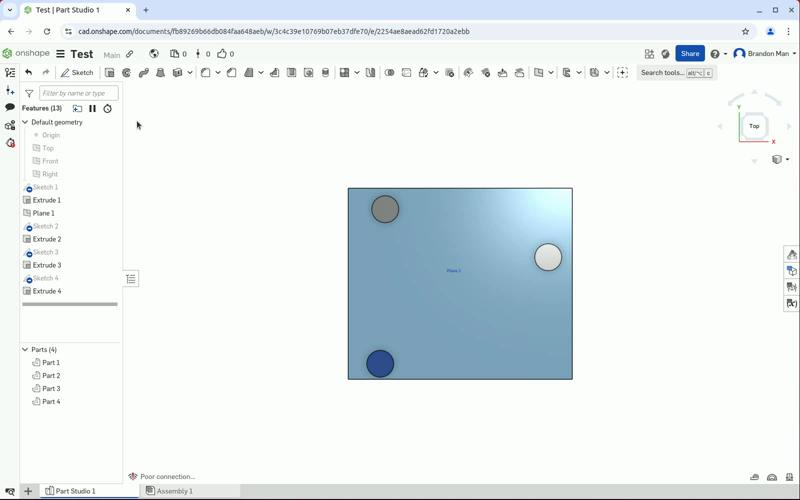
key(shift+h)
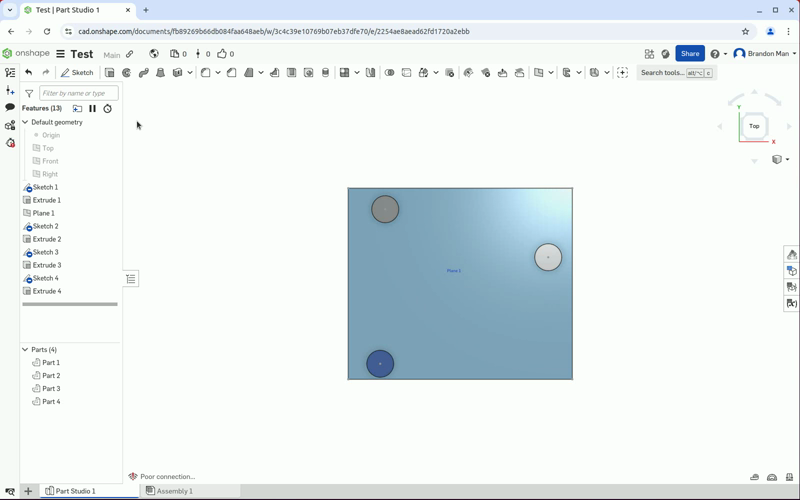
key(shift+h)
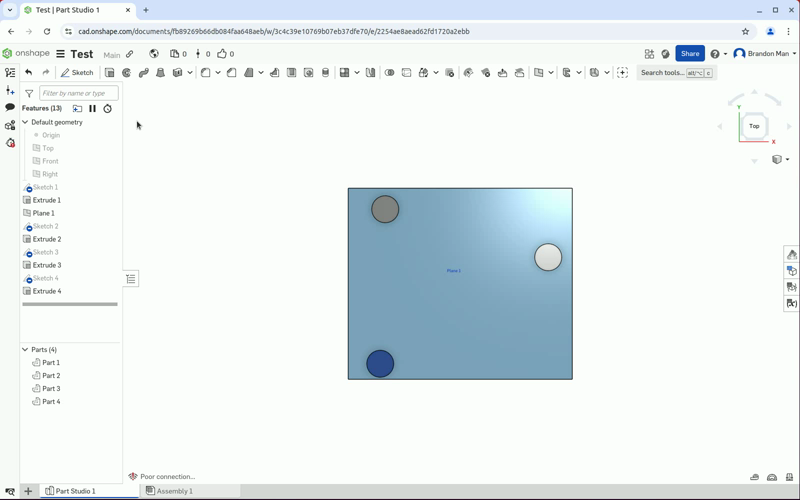
mouse_move(73, 189)
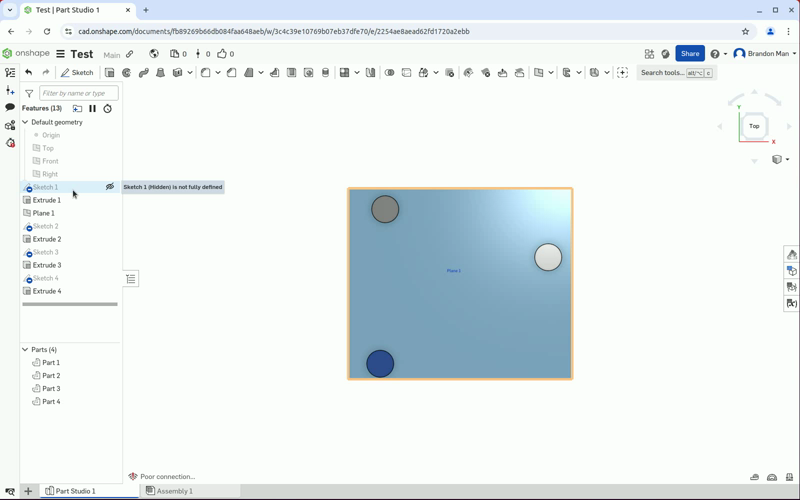
click(73, 189)
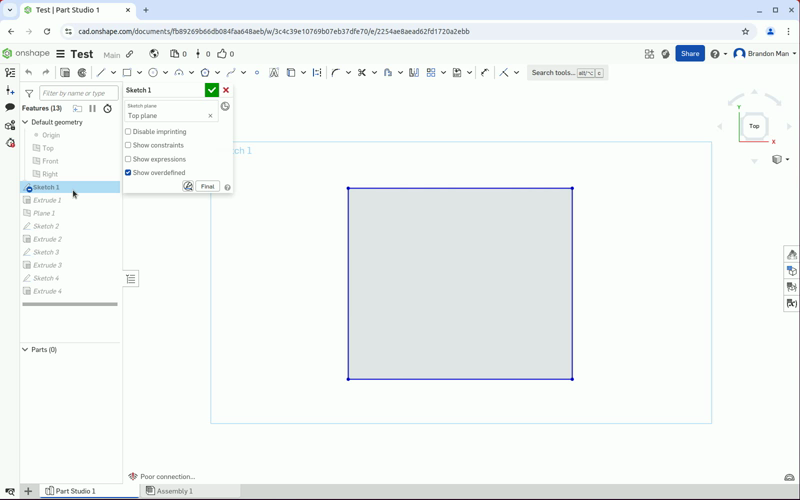
mouse_move(229, 92)
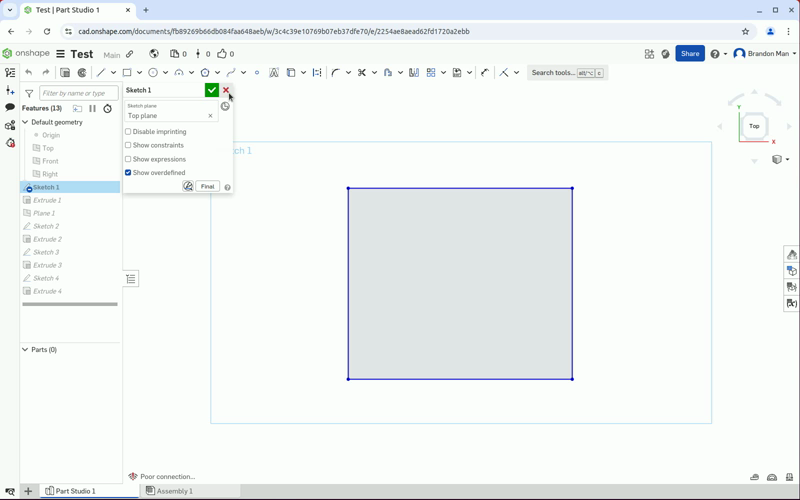
click(229, 92)
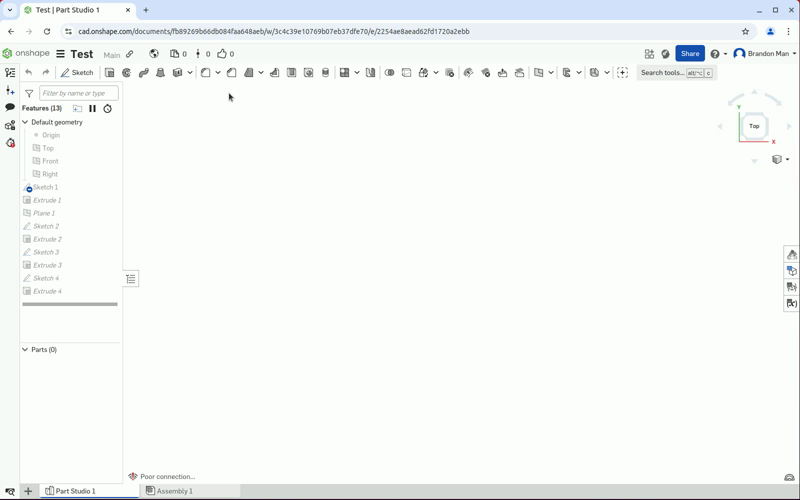
key(shift+s)
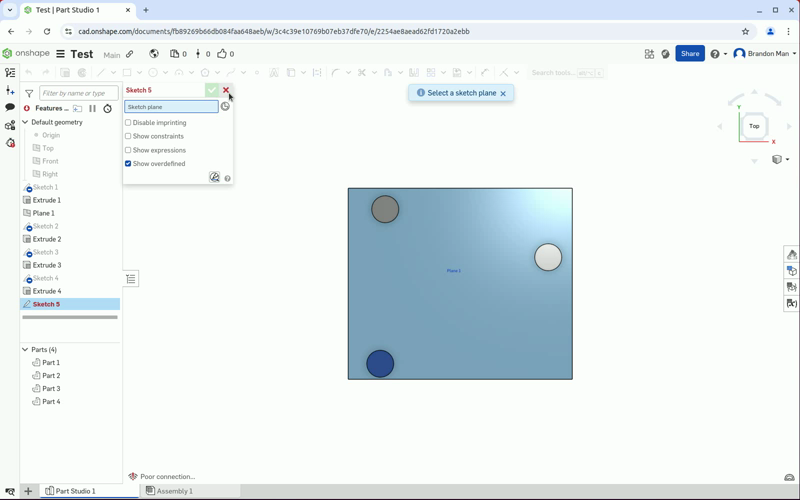
mouse_move(73, 215)
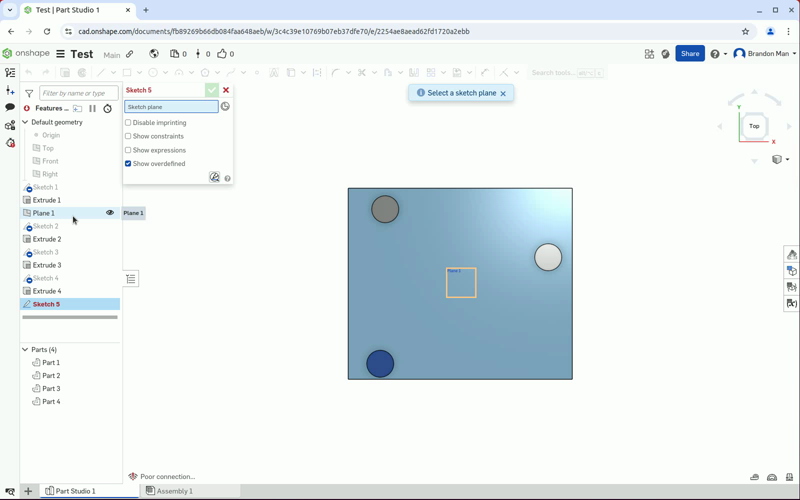
click(73, 215)
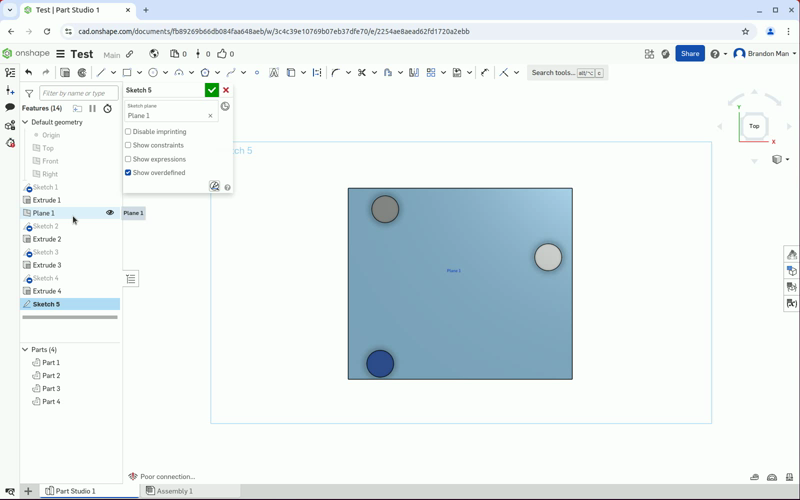
mouse_move(73, 352)
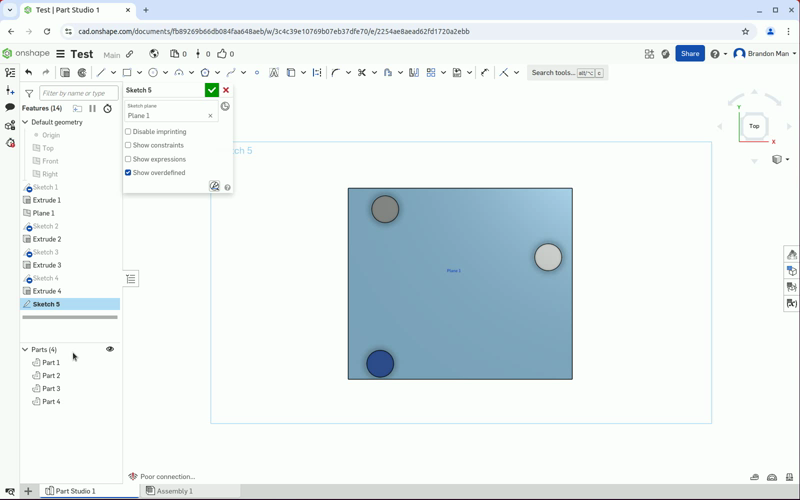
key(y)
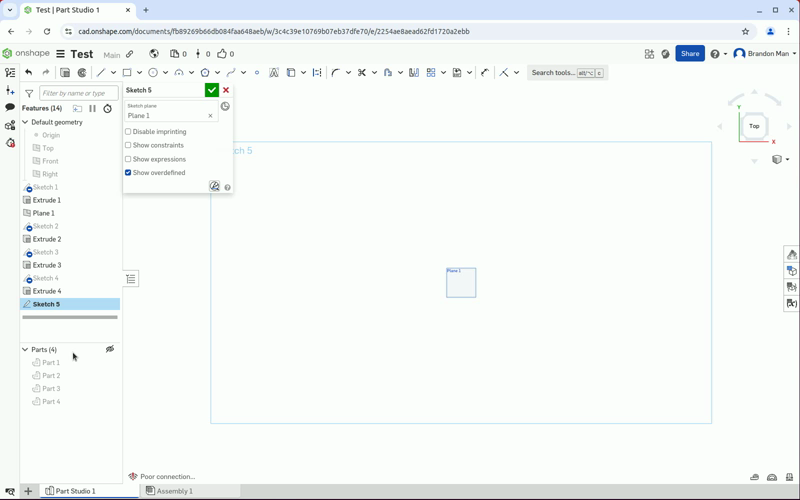
key(c)
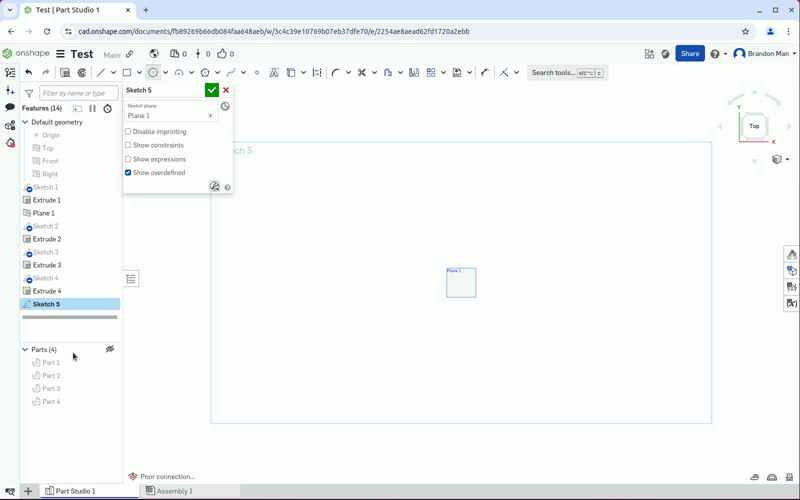
key_down(shift)
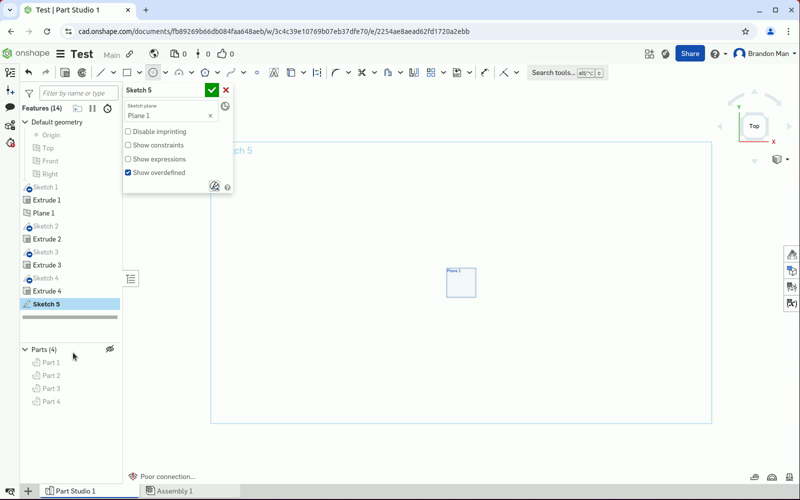
mouse_move(548, 347)
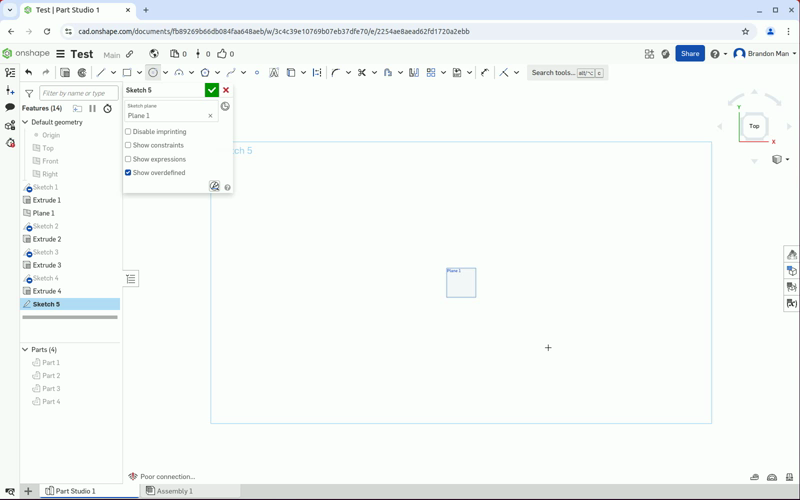
click(548, 347)
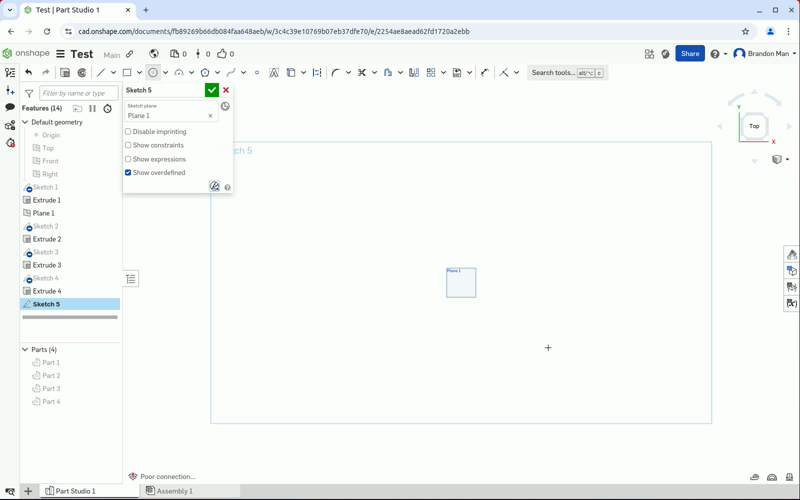
key_up(shift)
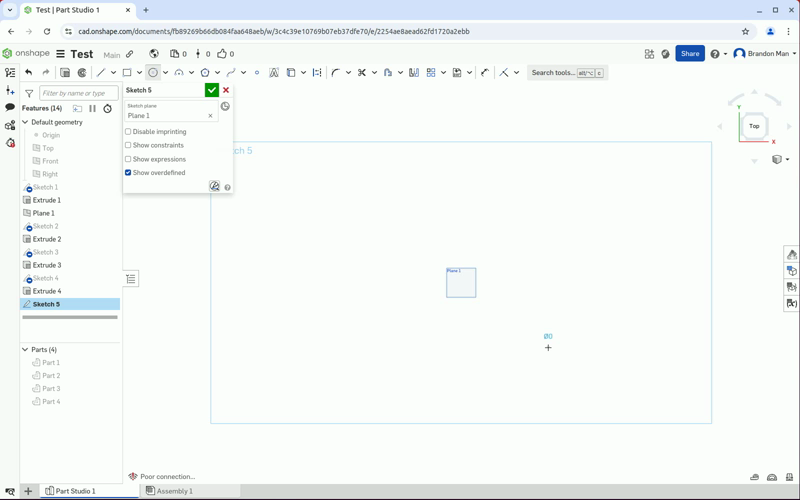
mouse_move(561, 347)
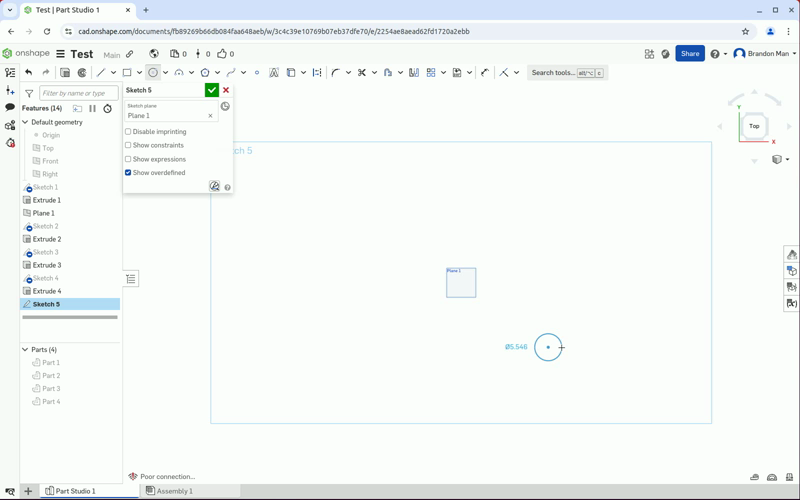
click(561, 347)
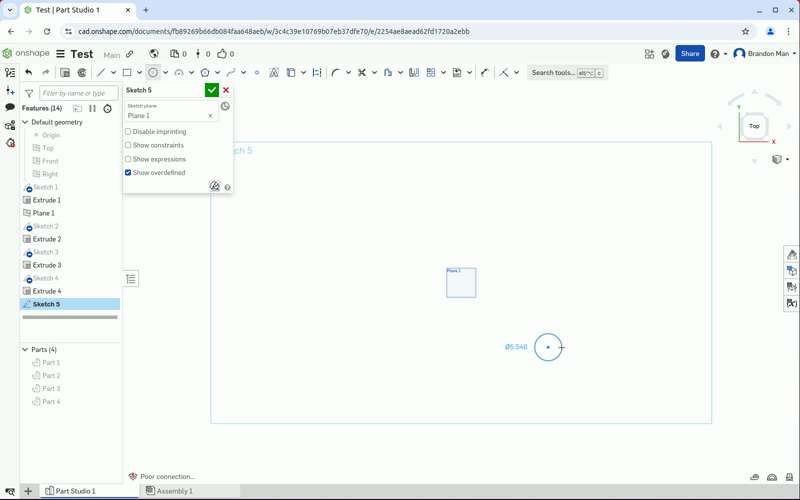
key(esc)
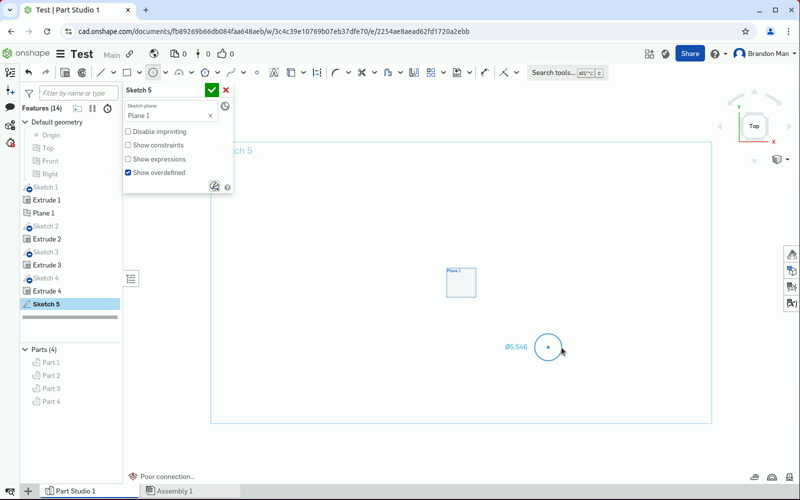
mouse_move(549, 342)
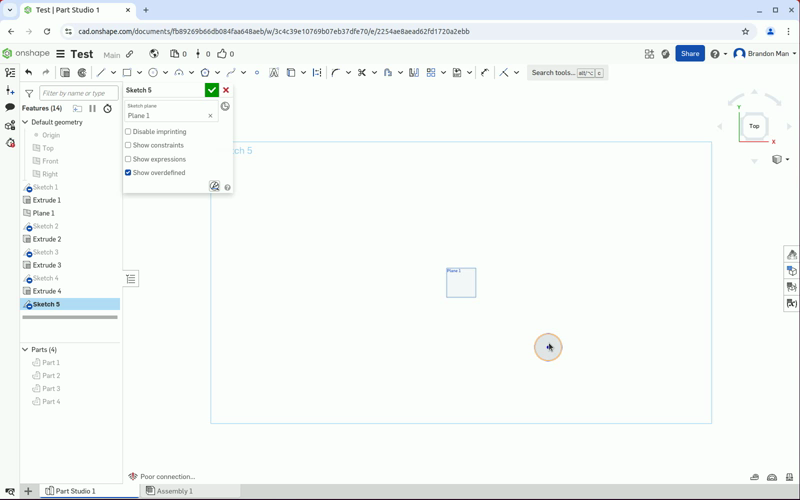
scroll(6)
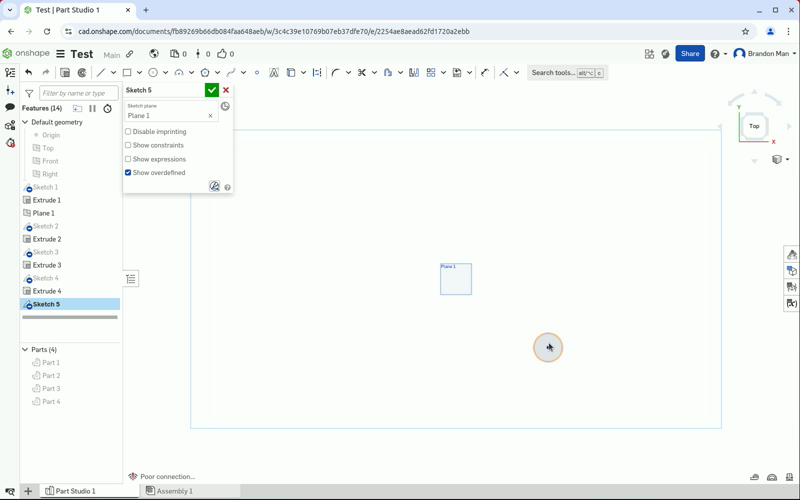
scroll(6)
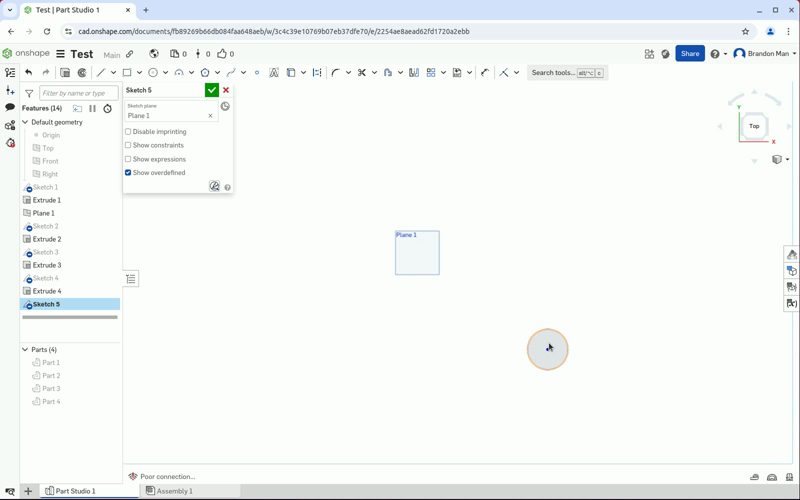
scroll(6)
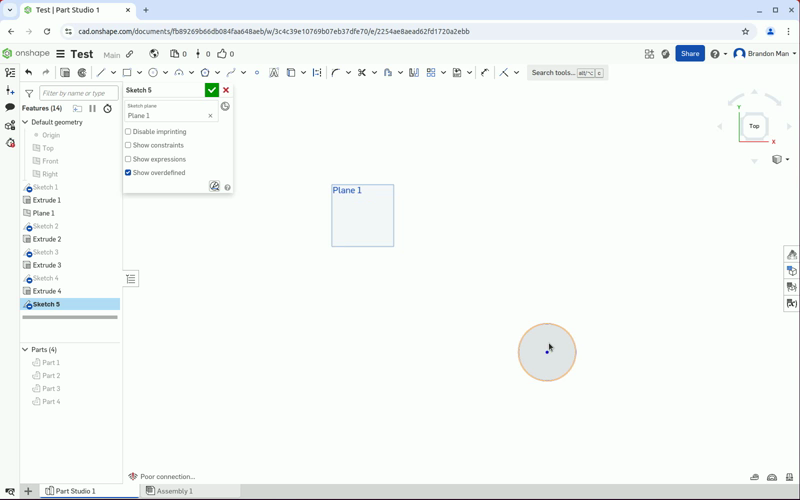
scroll(6)
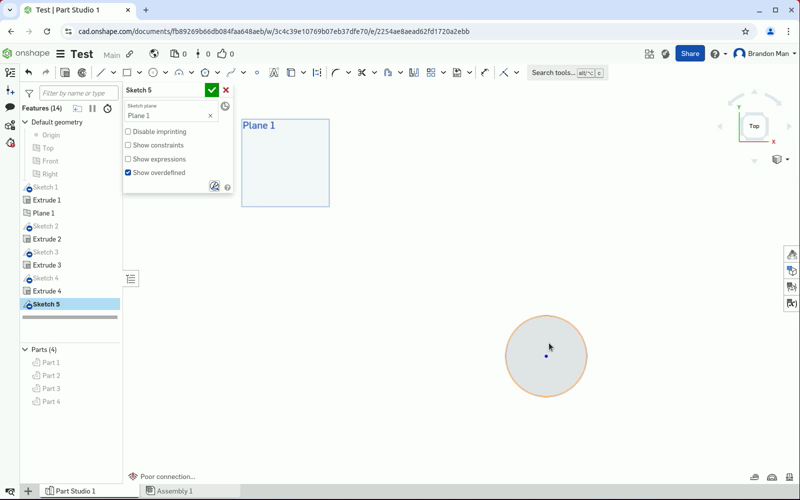
scroll(6)
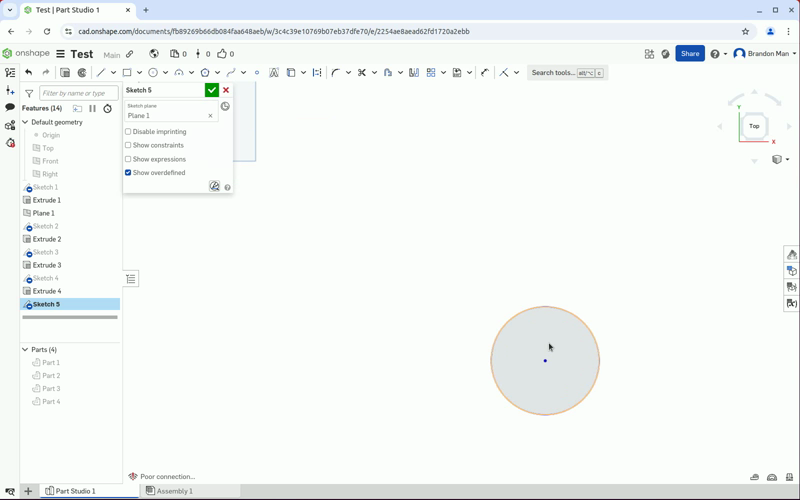
scroll(6)
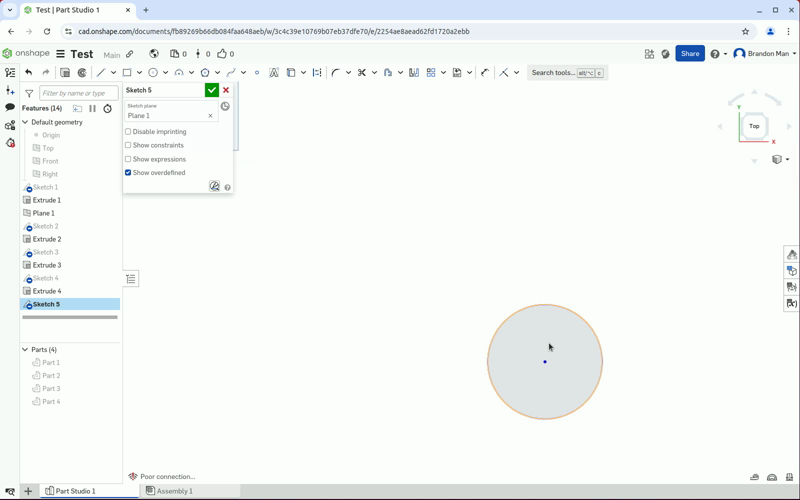
scroll(6)
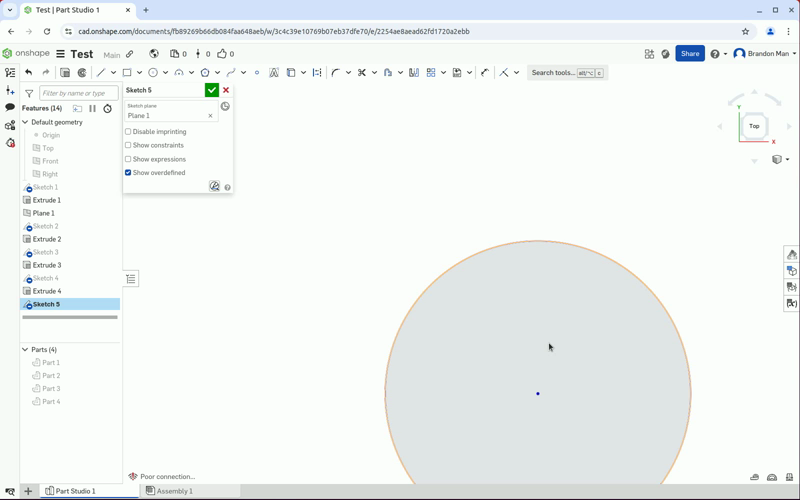
click(549, 342)
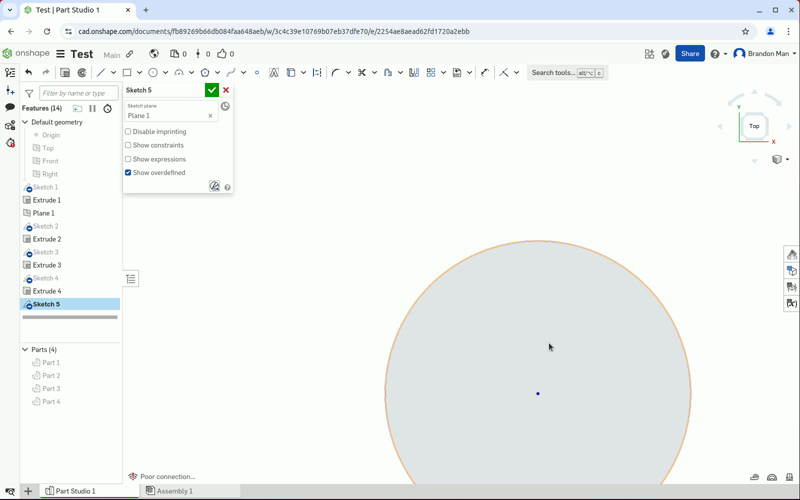
scroll(-6)
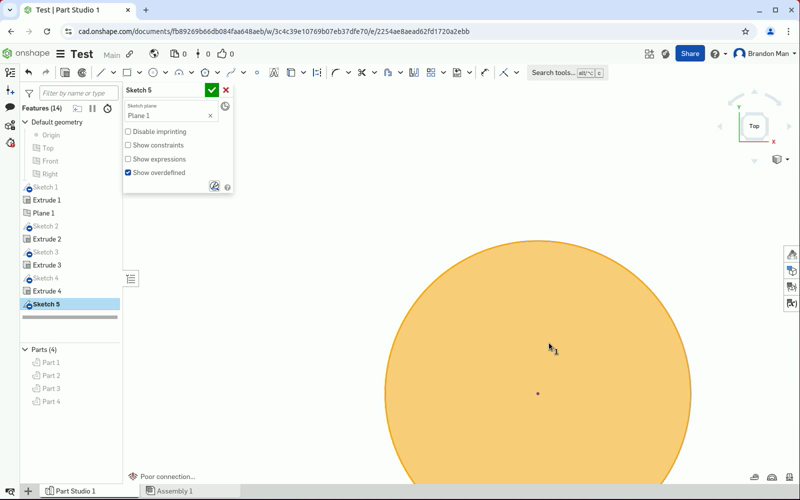
scroll(-6)
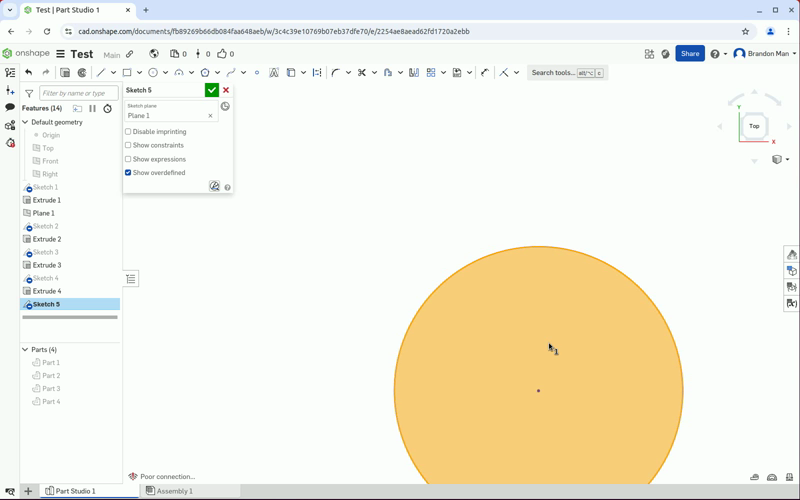
scroll(-6)
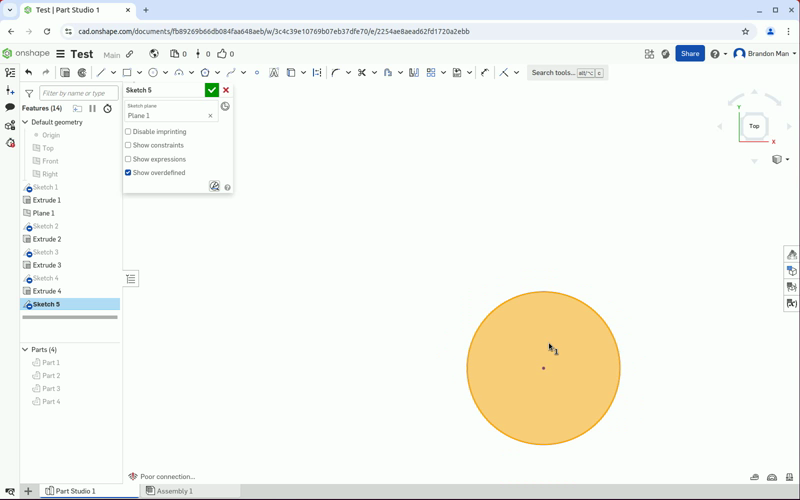
scroll(-6)
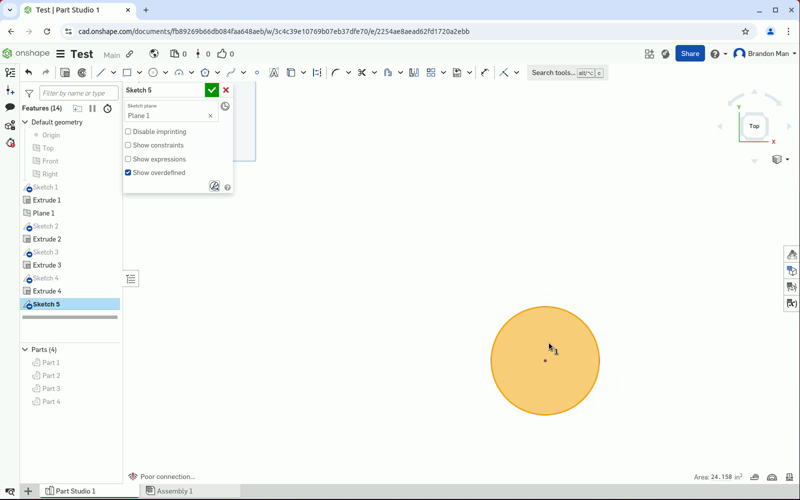
scroll(-6)
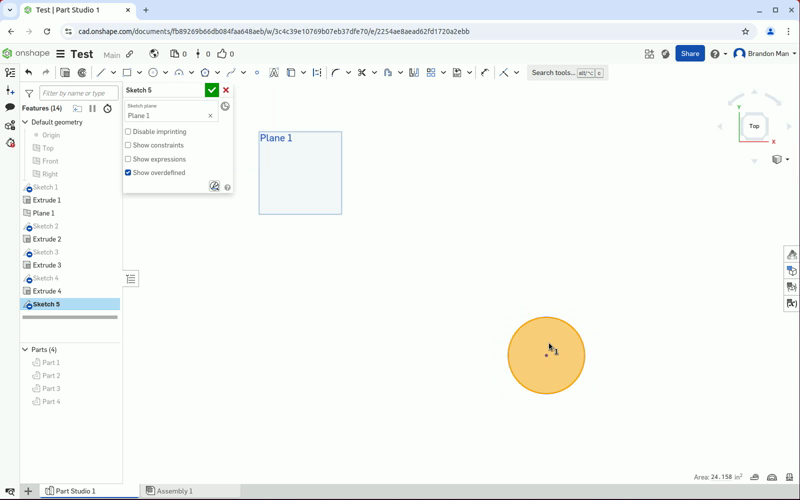
scroll(-6)
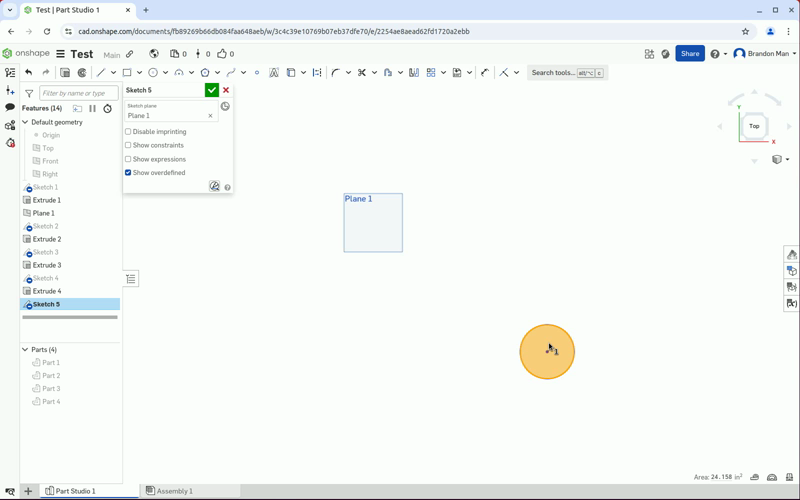
scroll(-6)
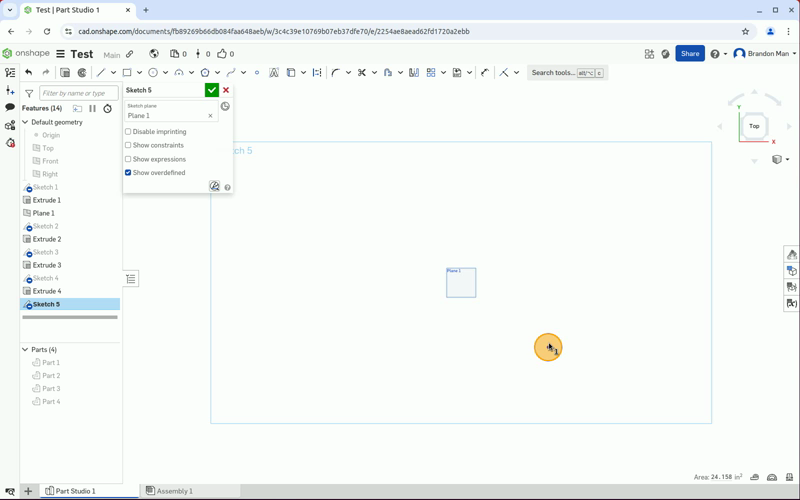
mouse_move(73, 352)
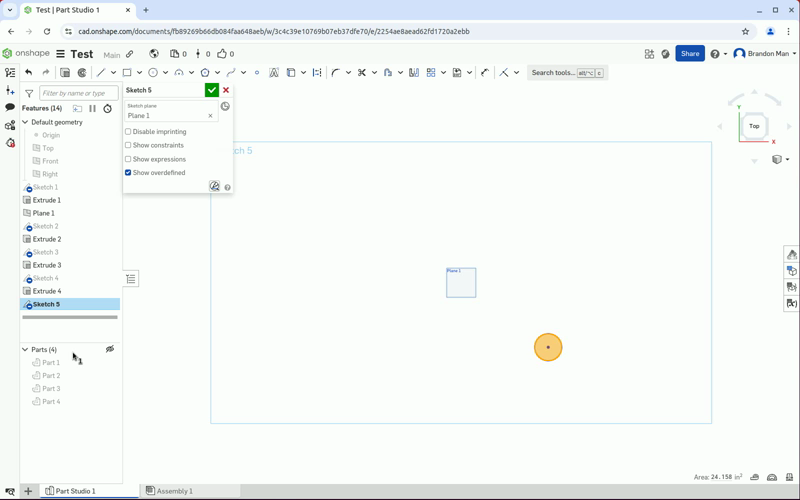
key(shift+y)
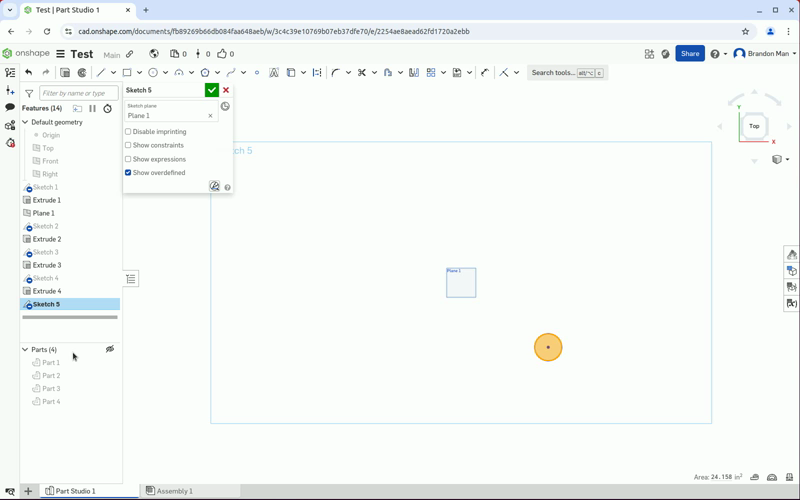
key(shift+e)
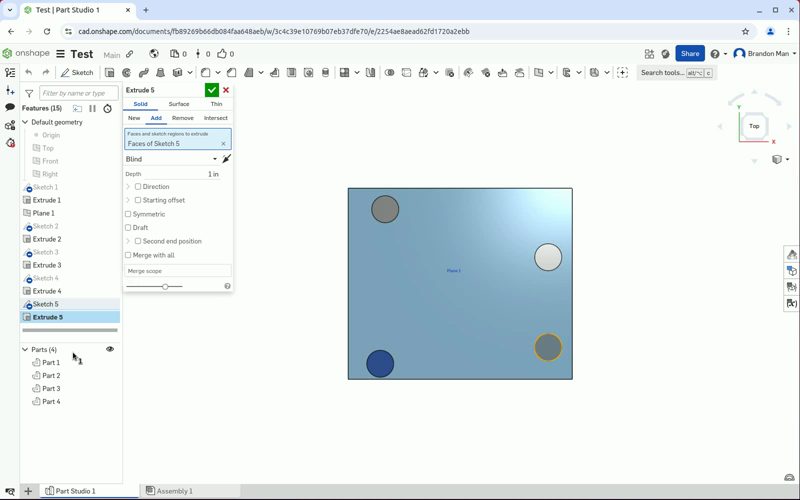
mouse_move(143, 106)
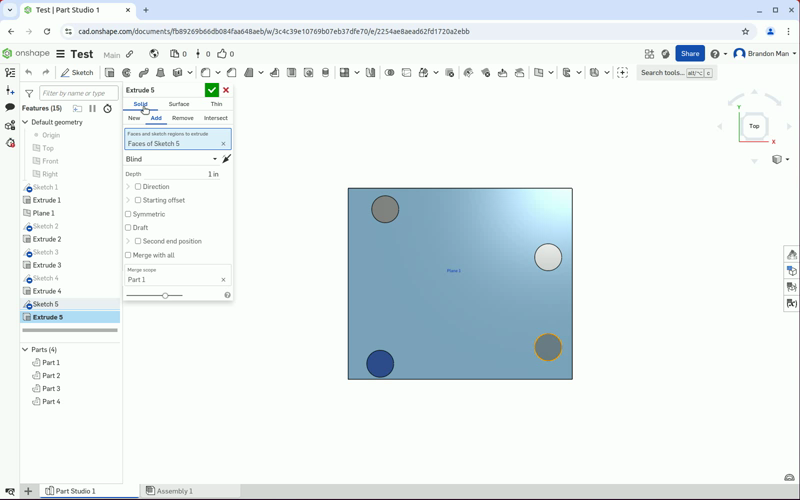
click(143, 106)
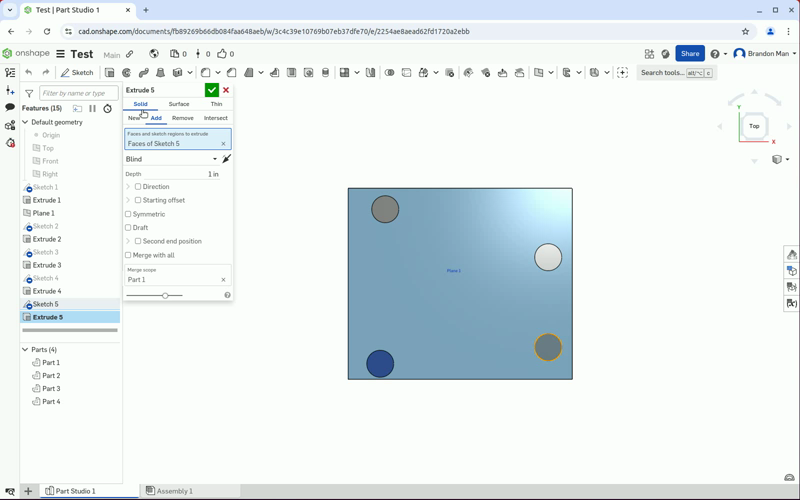
mouse_move(137, 120)
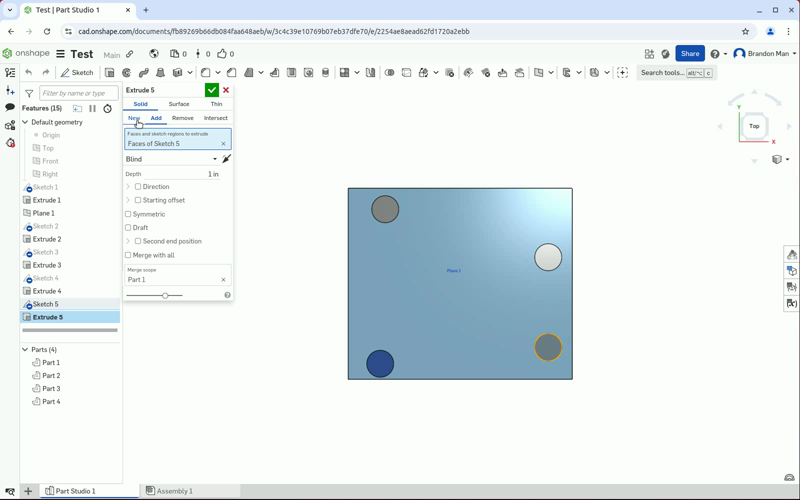
click(137, 120)
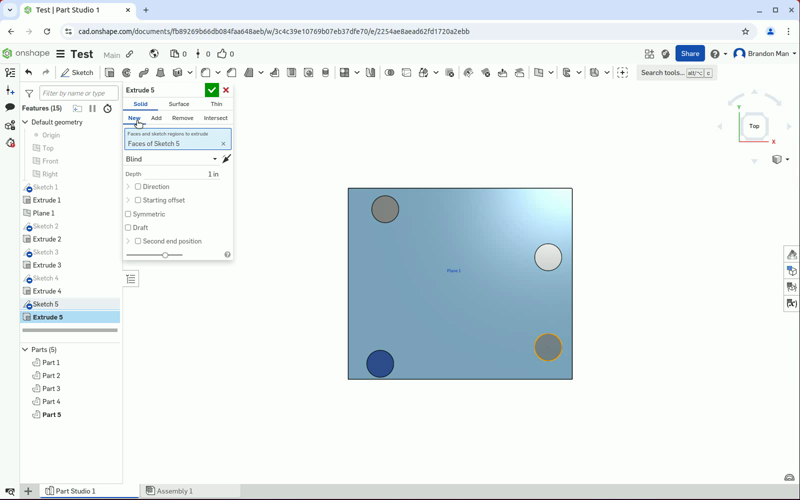
key(tab, 4)
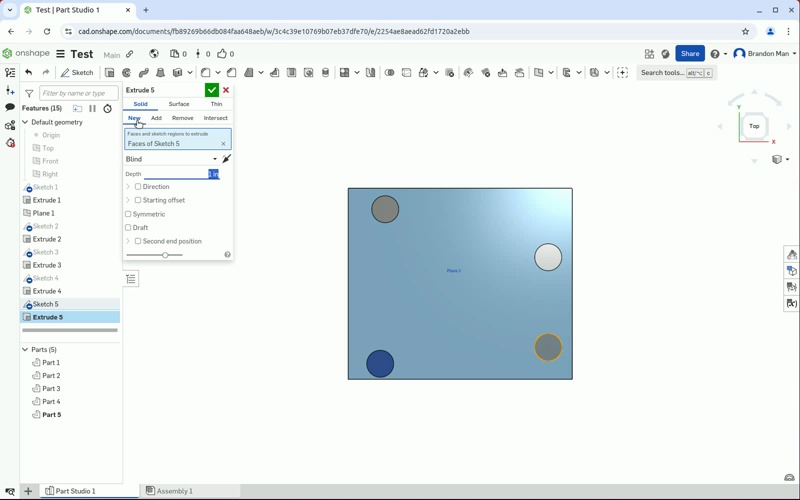
text(1.926)
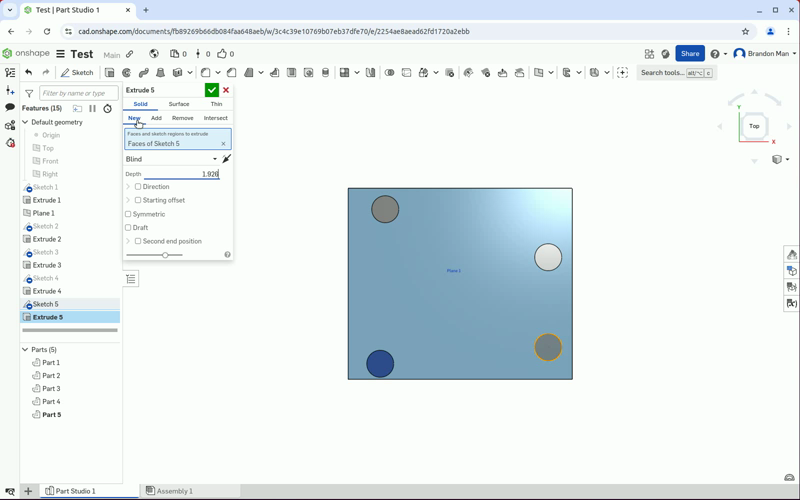
key(enter)
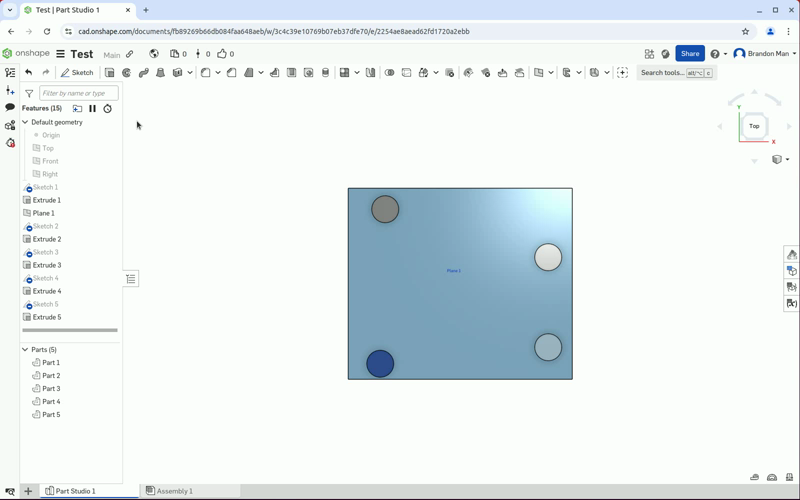
key(shift+h)
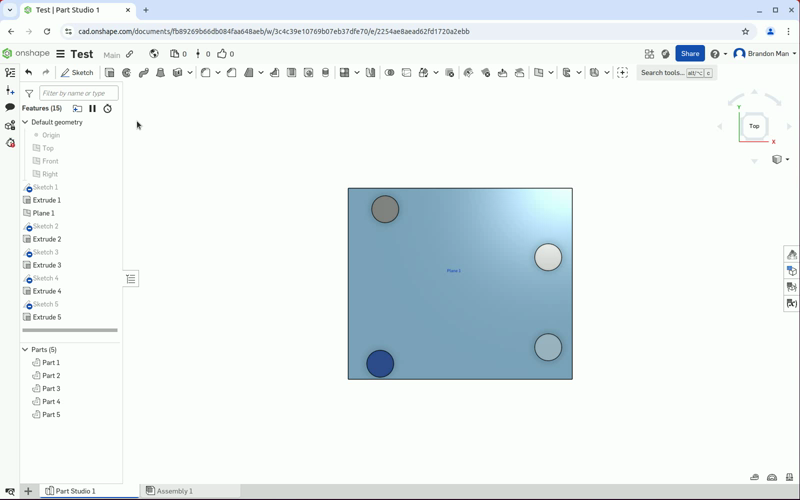
key(shift+h)
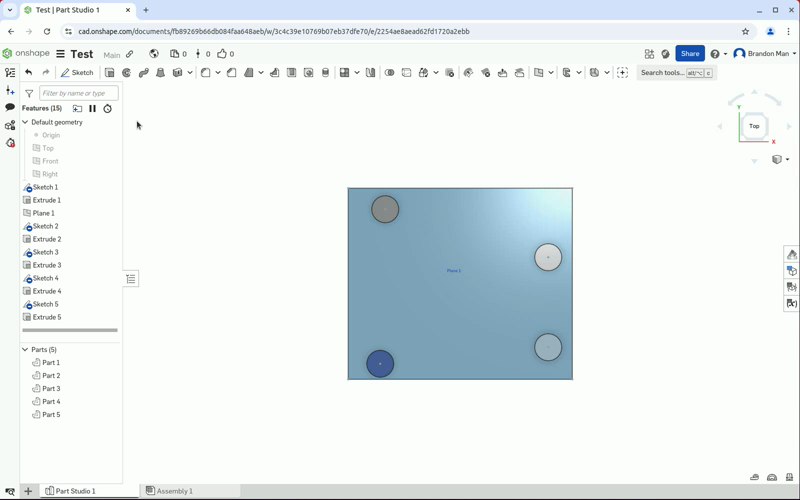
key(shift+7)
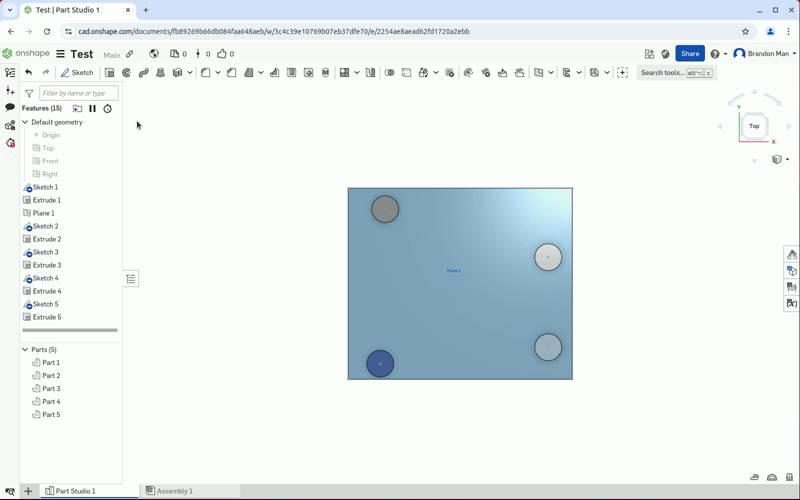
key(up, 3)
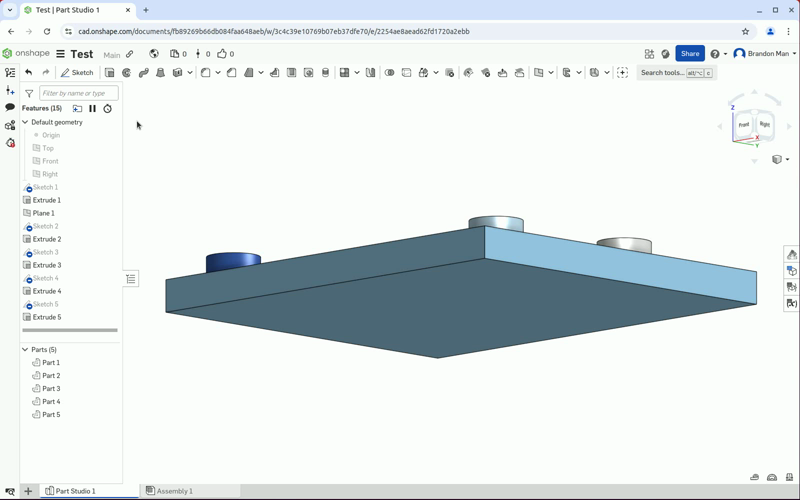
key(left, 3)
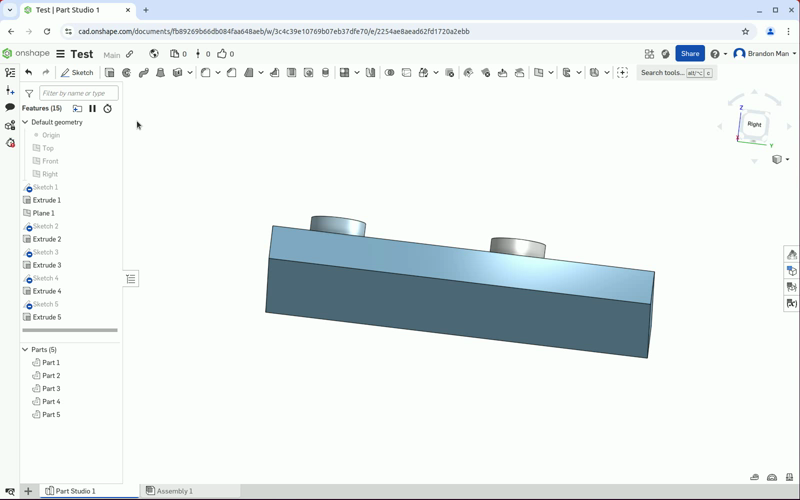
key(right, 3)
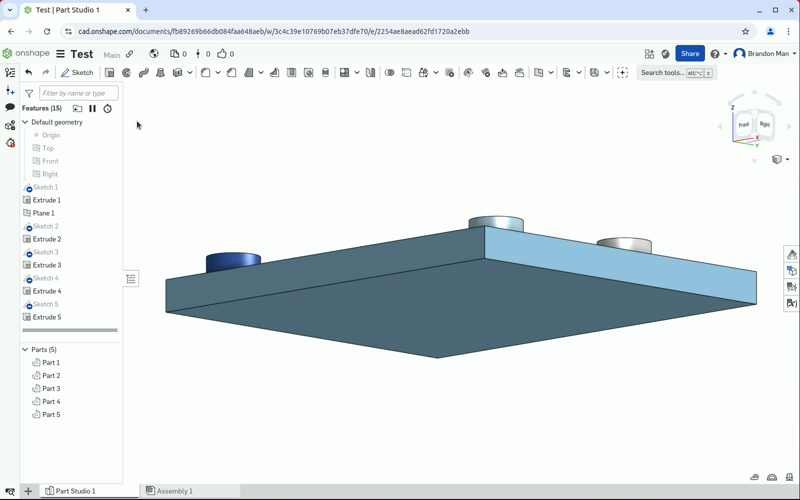
key(down, 3)
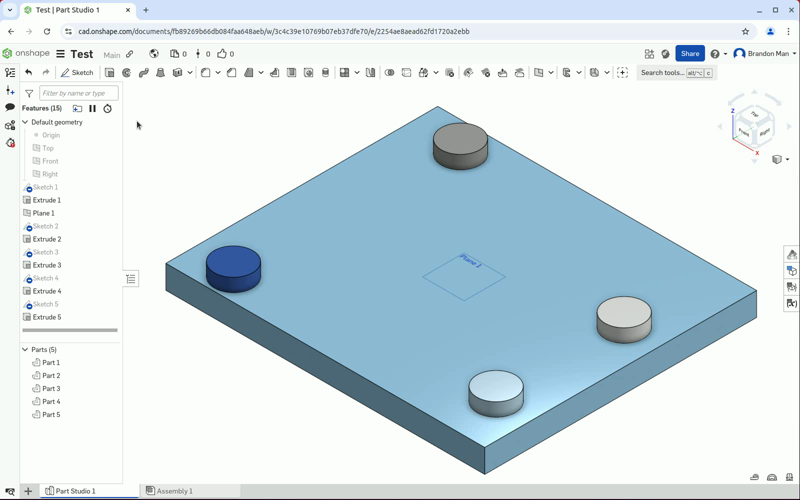
mouse_move(73, 189)
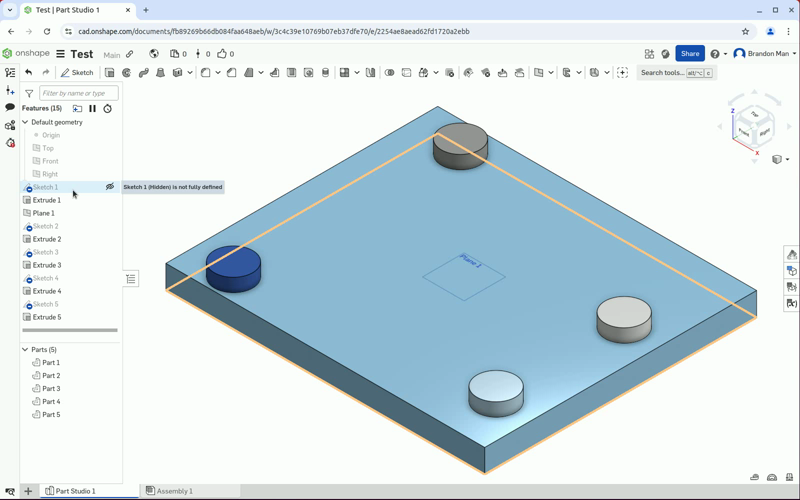
click(73, 189)